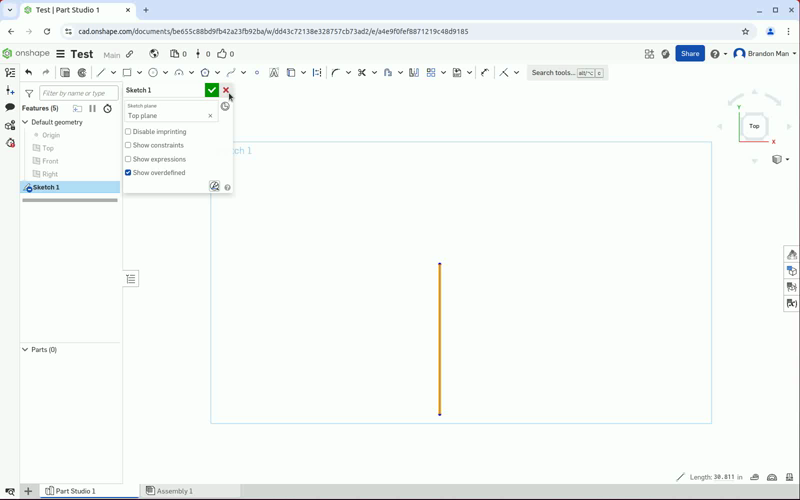
key(shift+h)
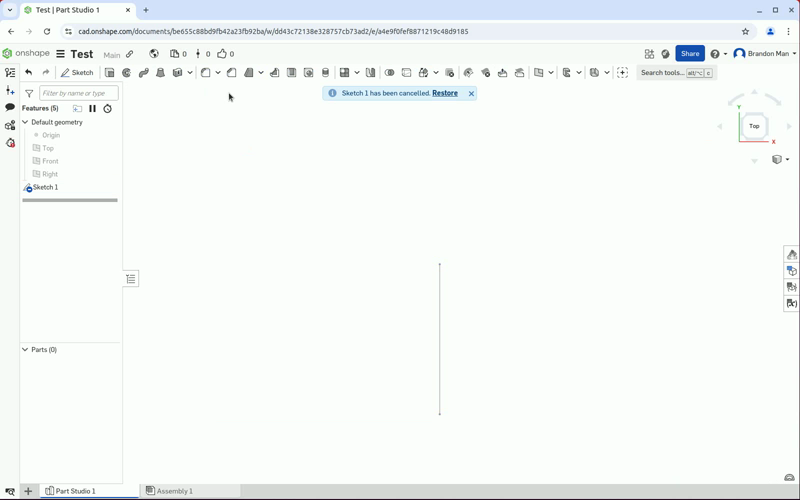
key(shift+s)
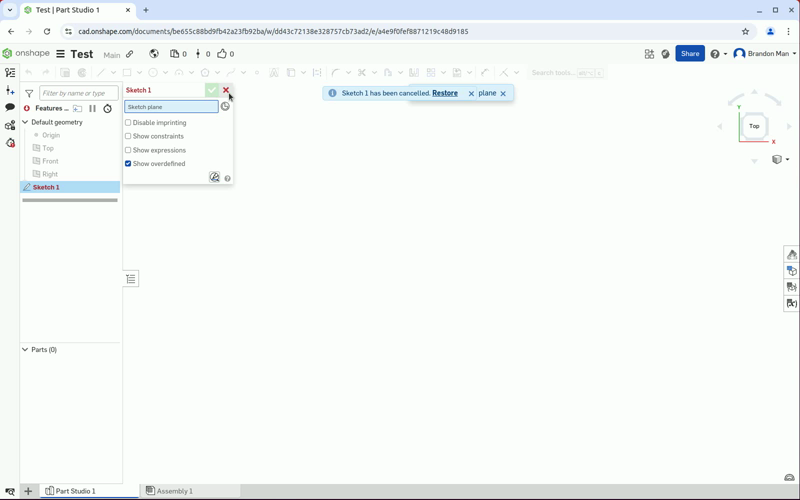
mouse_move(73, 150)
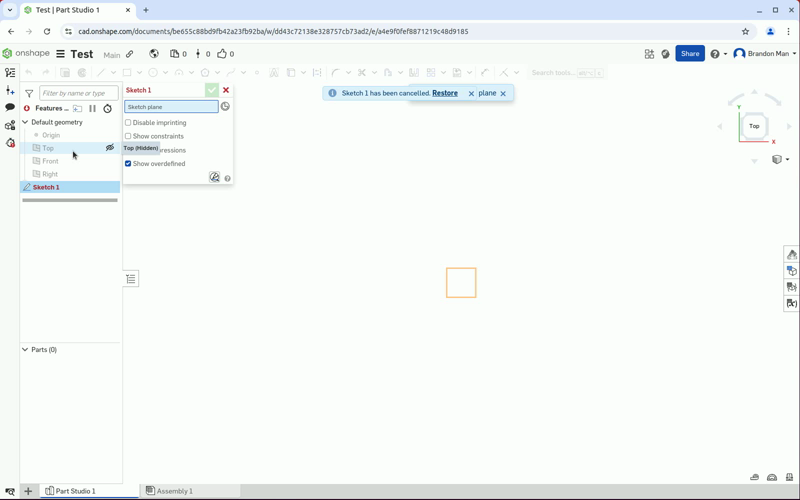
click(73, 150)
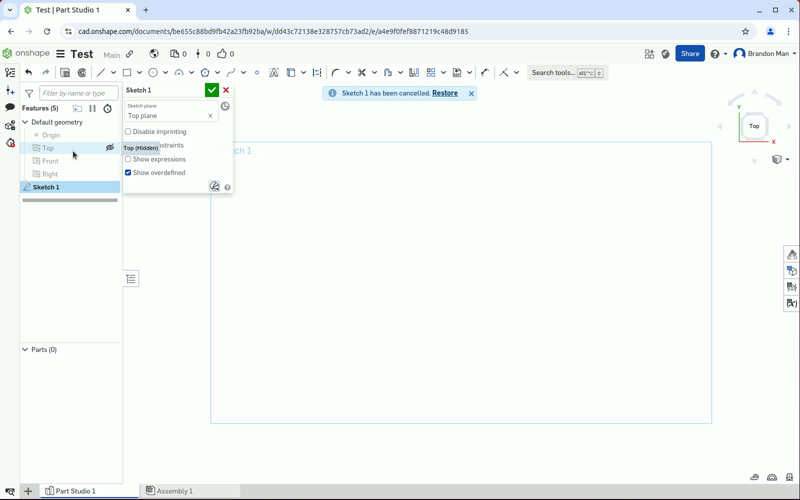
mouse_move(73, 352)
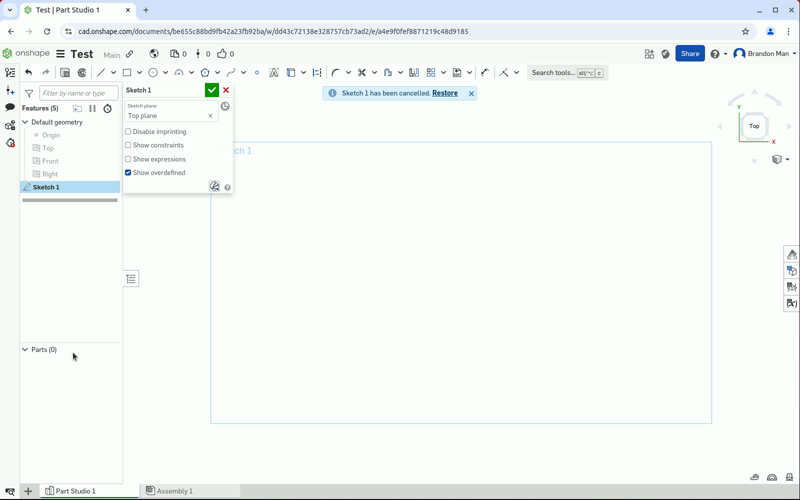
key(y)
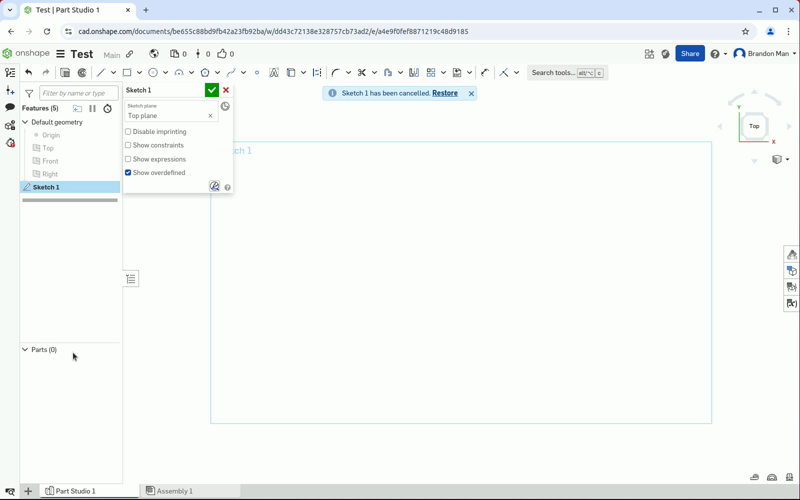
key(l)
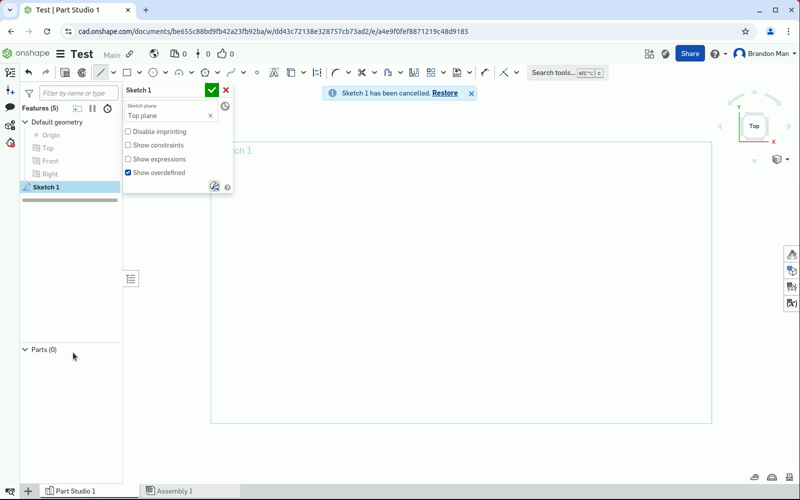
key_down(shift)
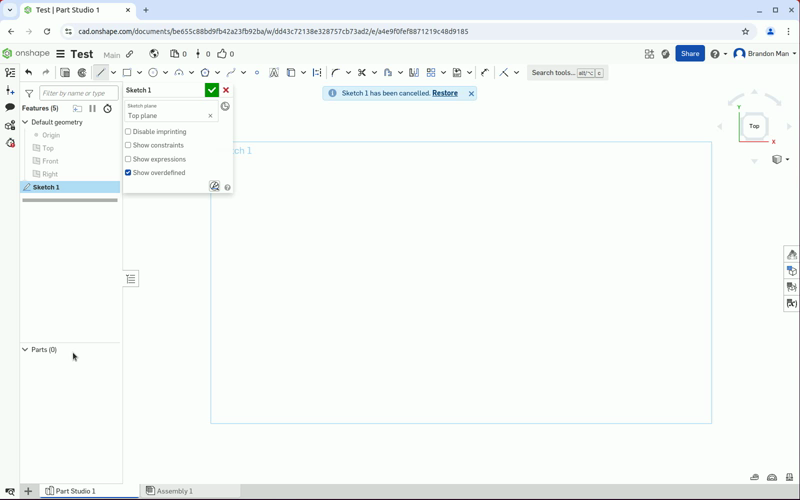
mouse_move(386, 356)
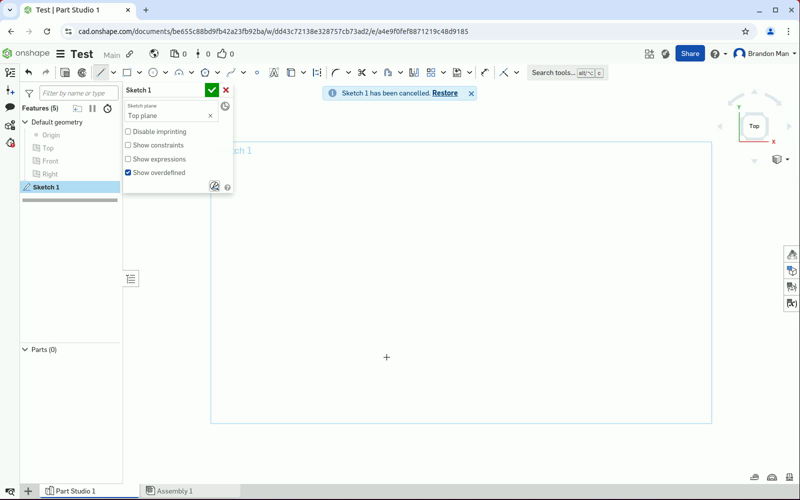
click(386, 356)
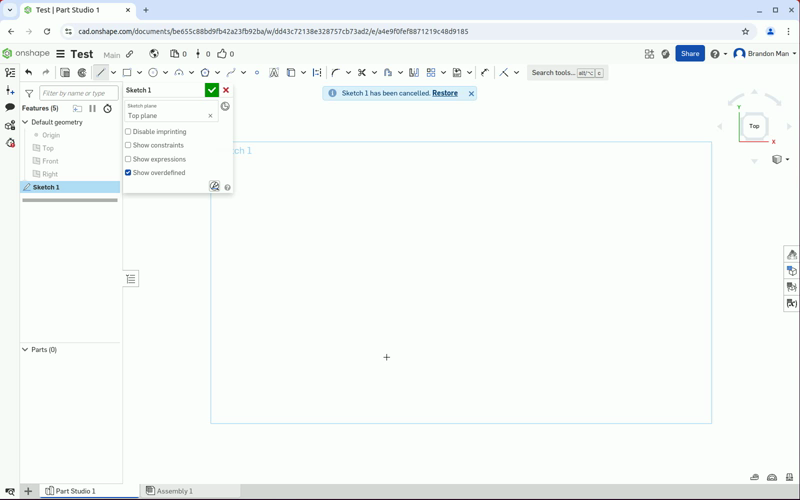
key_up(shift)
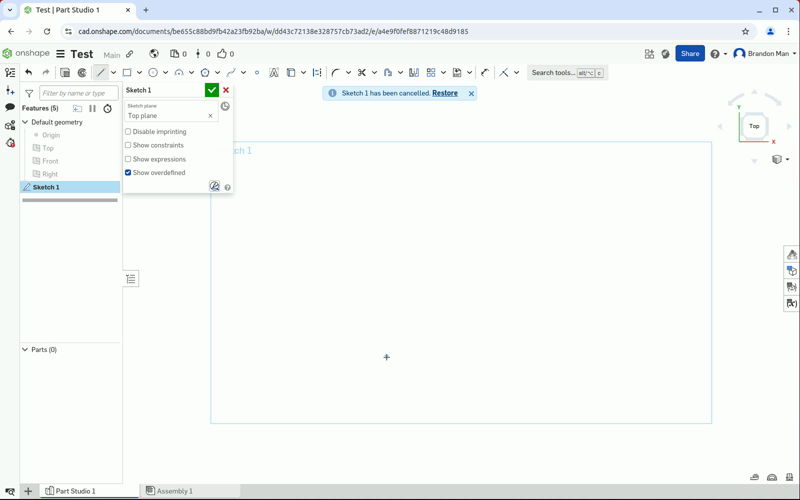
key_down(shift)
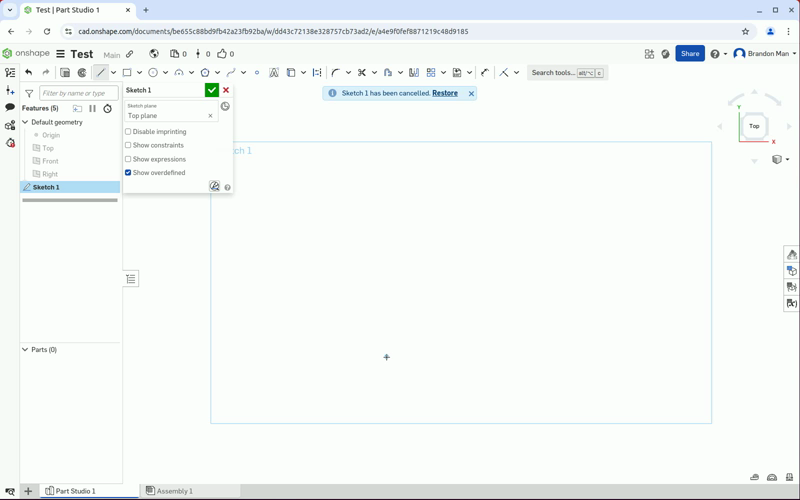
mouse_move(533, 356)
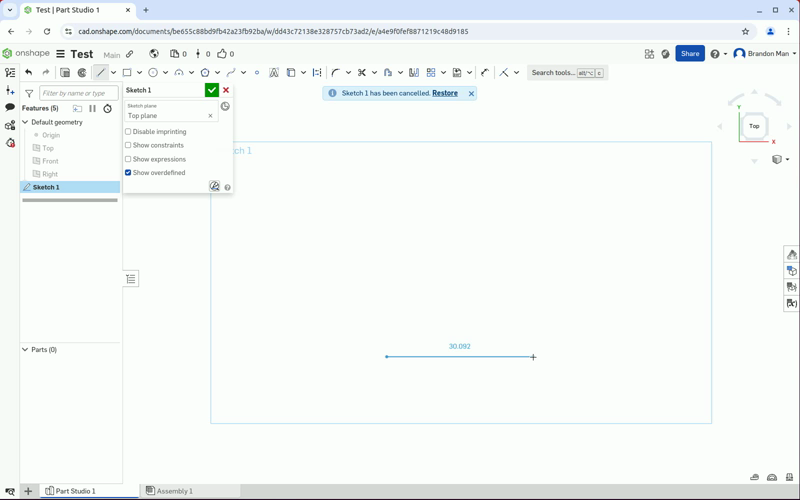
click(533, 356)
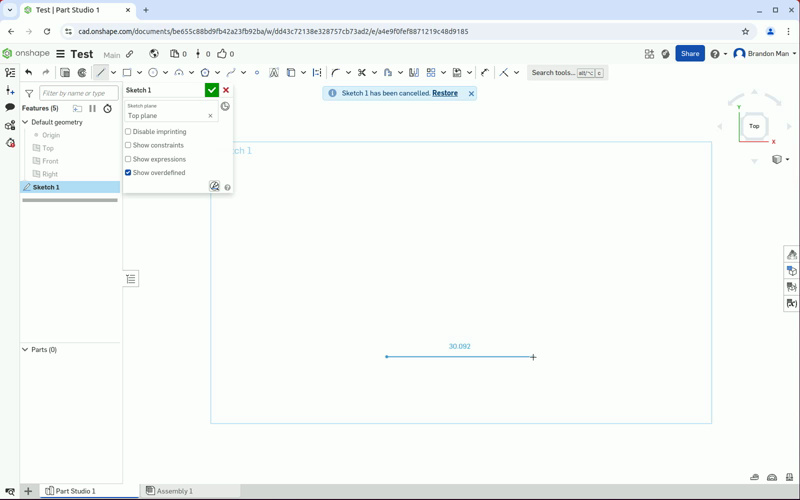
key_up(shift)
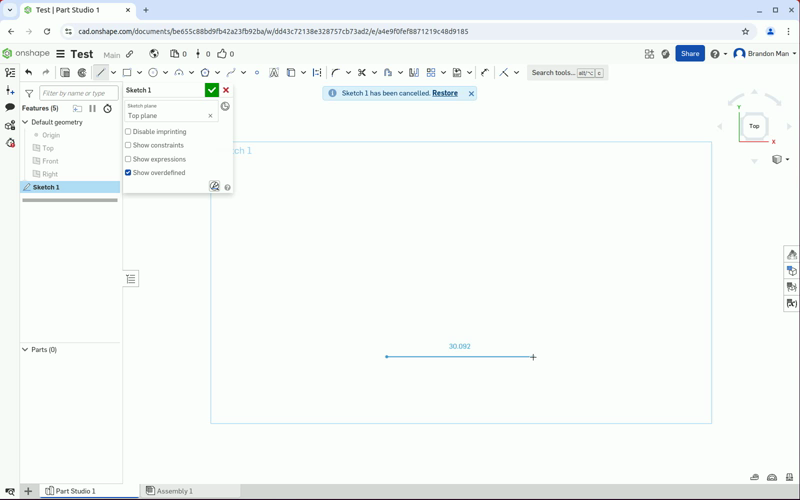
key_down(shift)
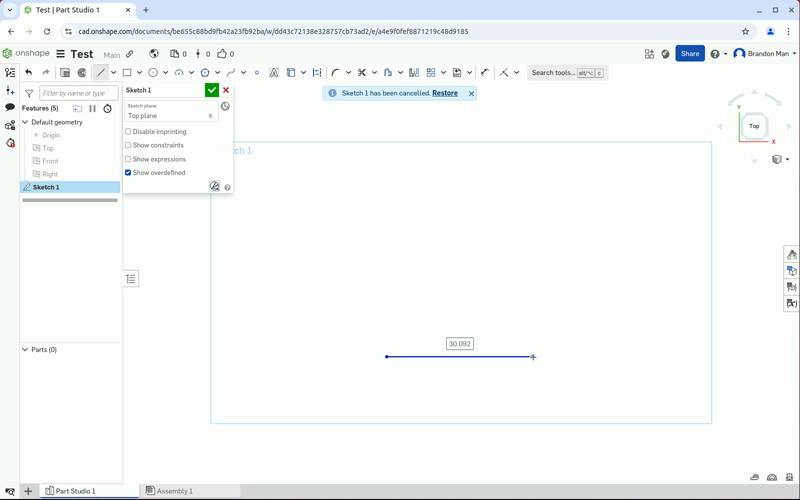
mouse_move(533, 210)
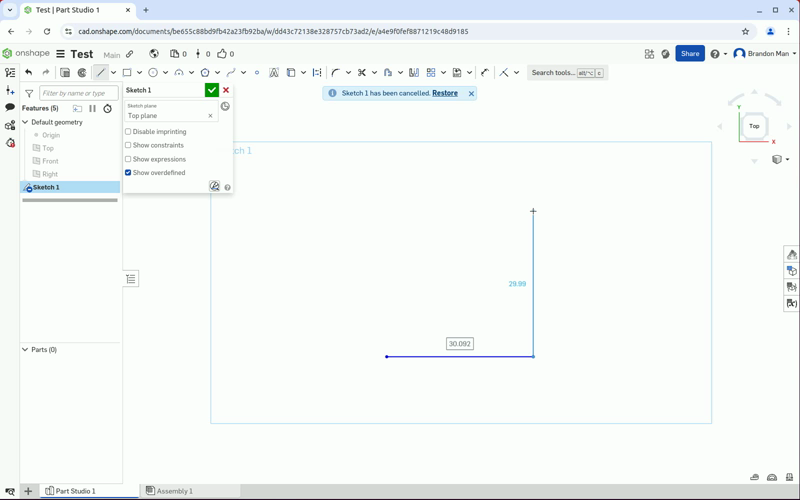
click(533, 210)
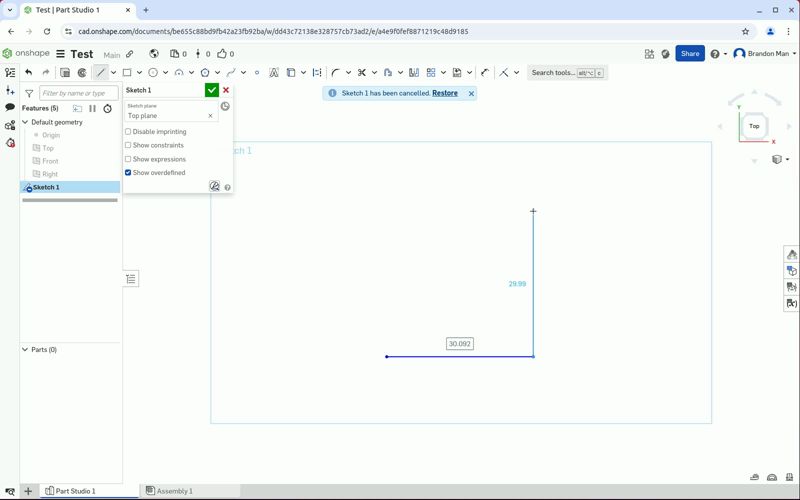
key_up(shift)
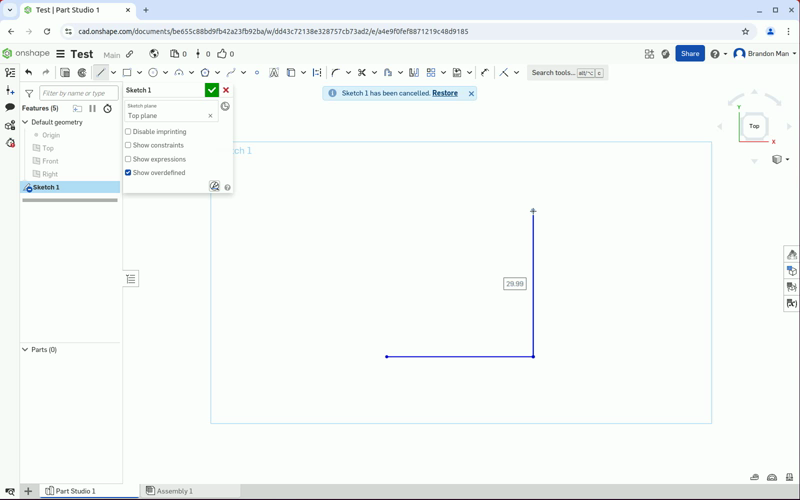
key_down(shift)
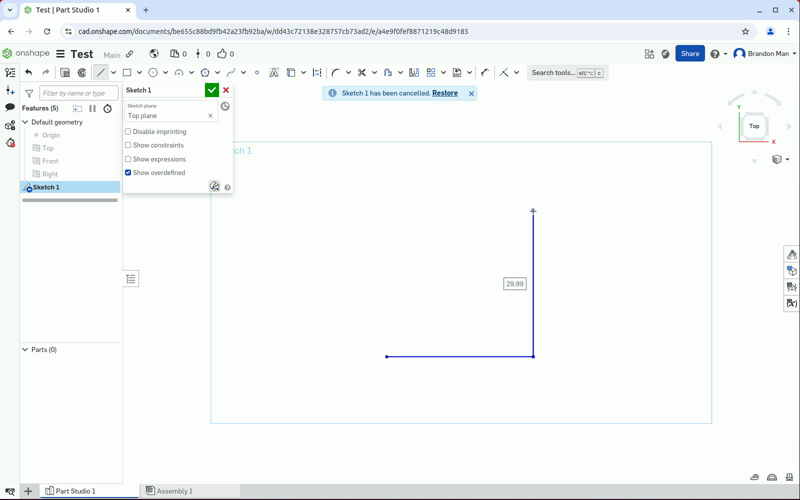
mouse_move(386, 210)
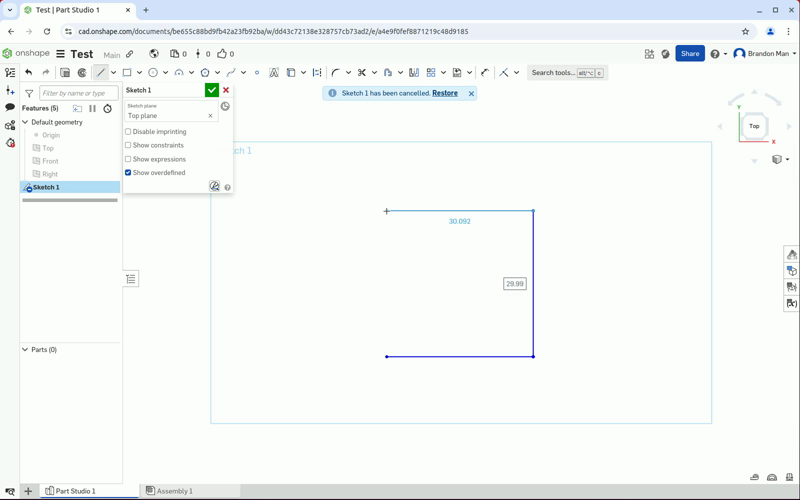
click(386, 210)
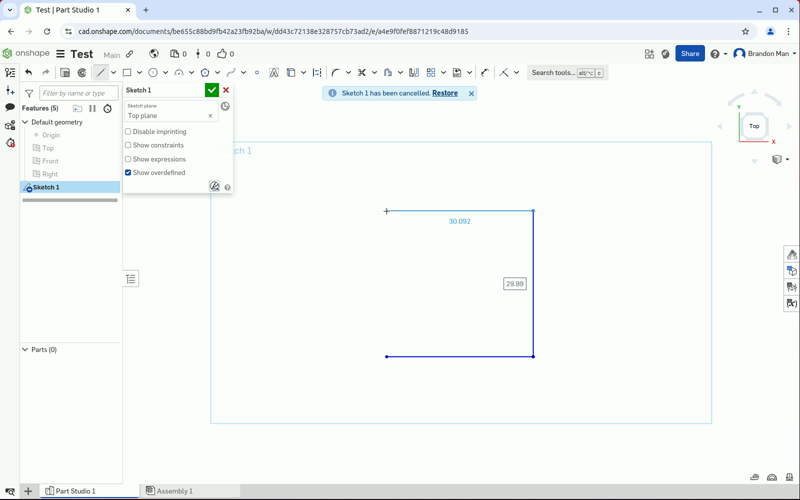
key_up(shift)
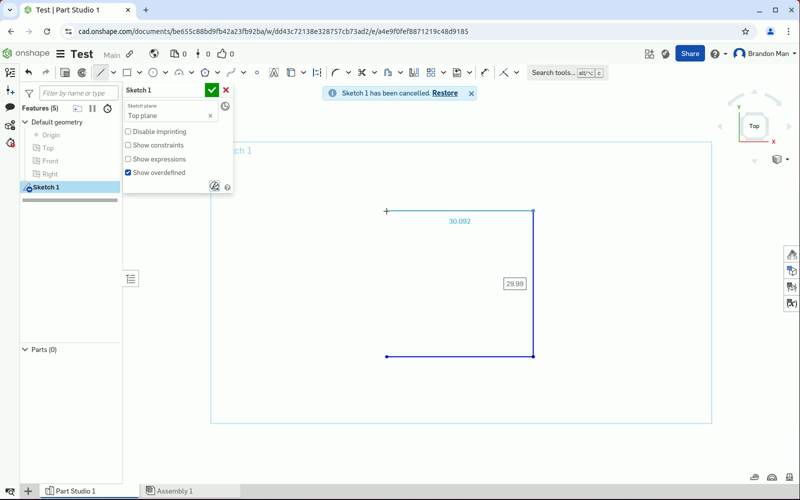
key_down(shift)
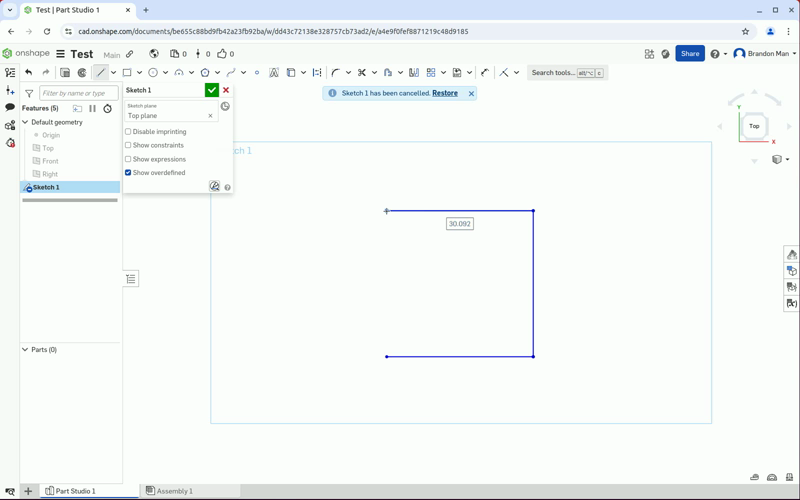
mouse_move(386, 356)
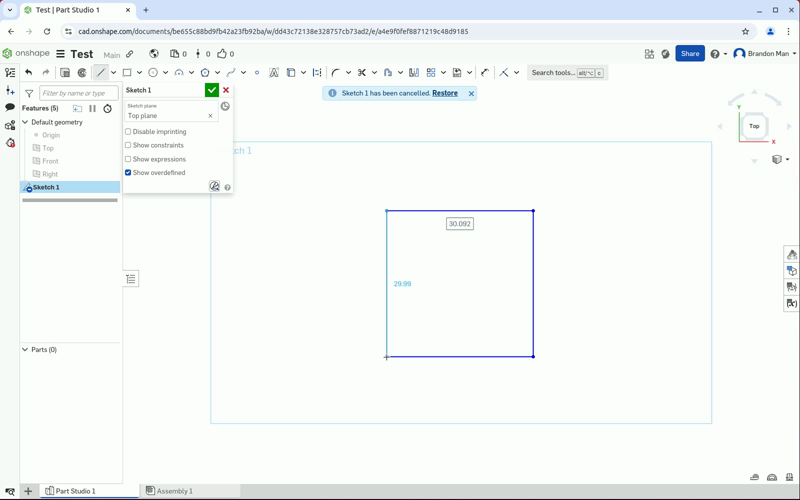
key_up(shift)
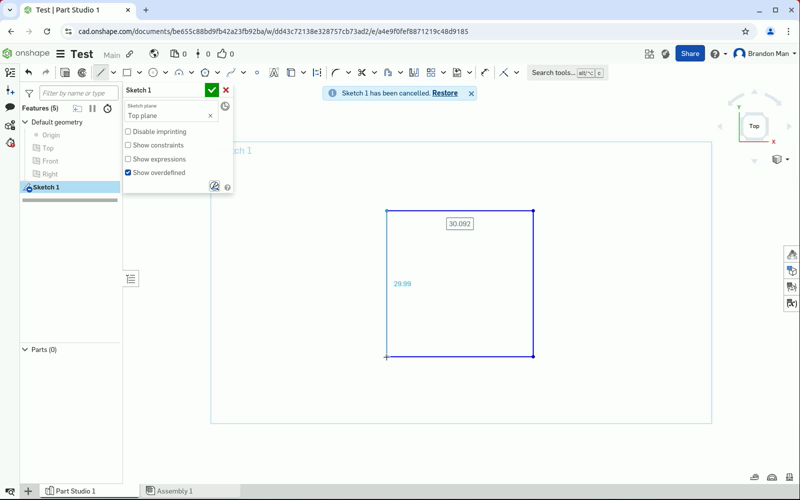
click(386, 356)
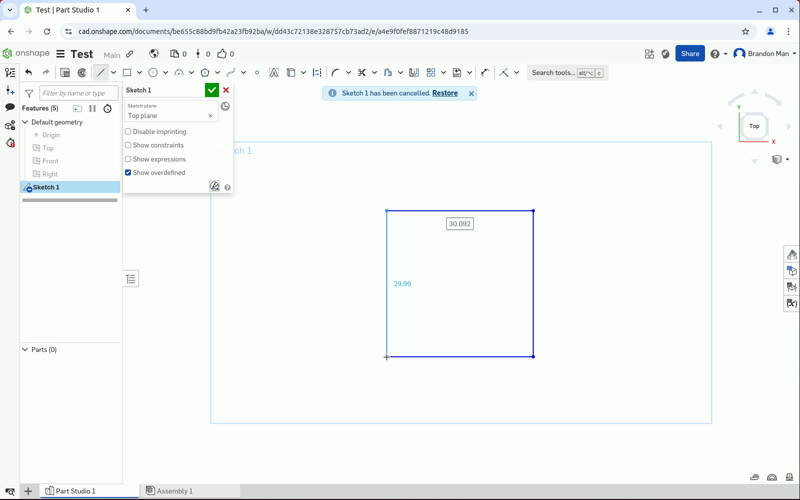
key(esc)
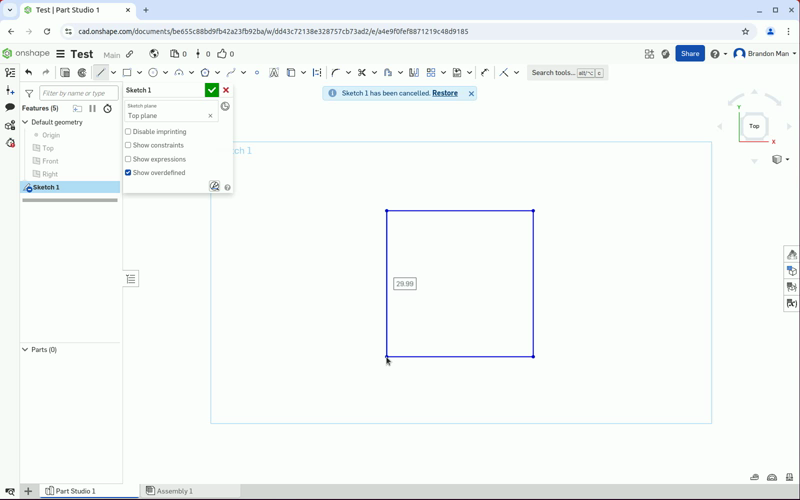
mouse_move(487, 339)
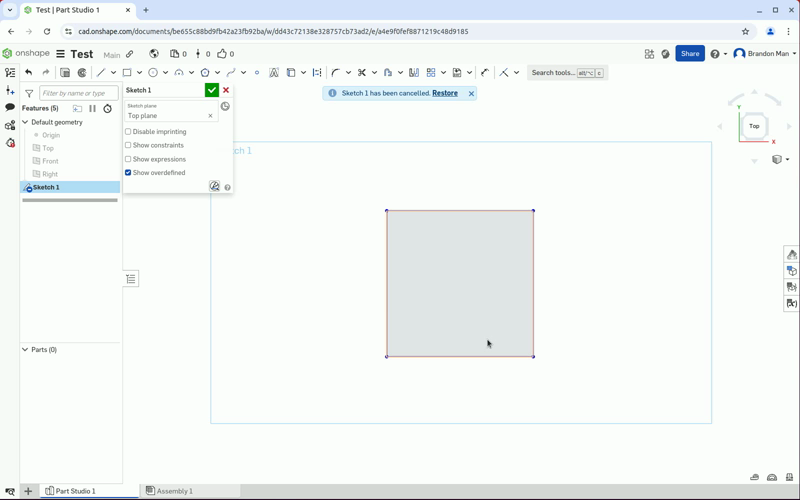
click(487, 339)
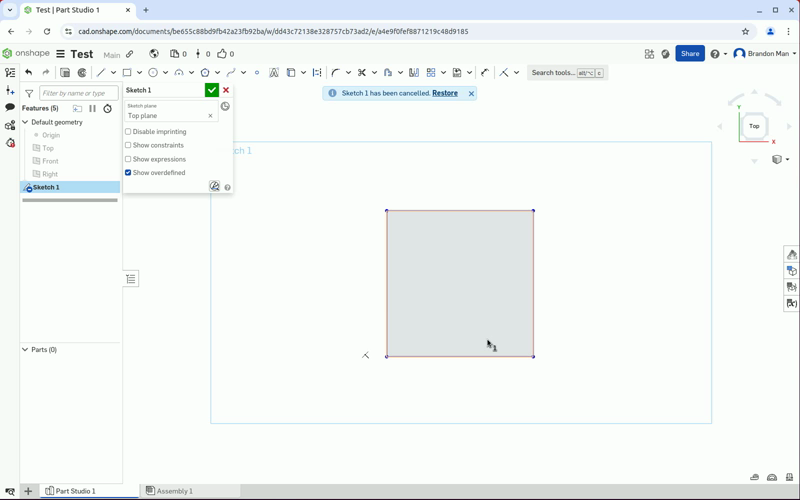
mouse_move(73, 352)
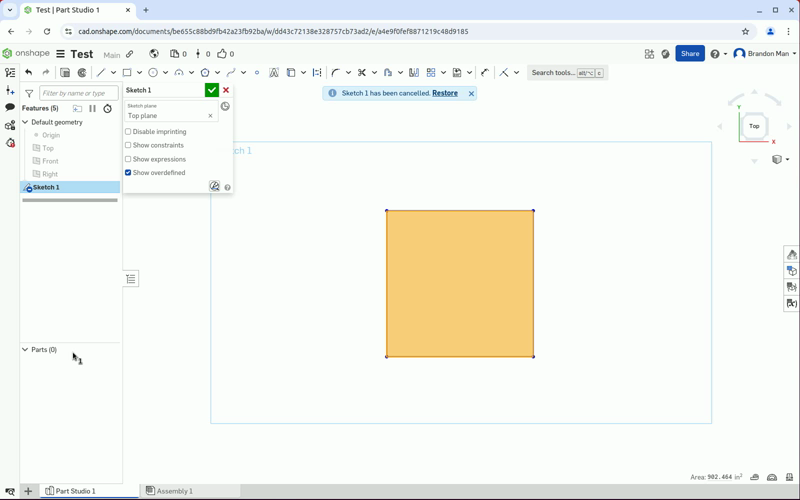
key(shift+y)
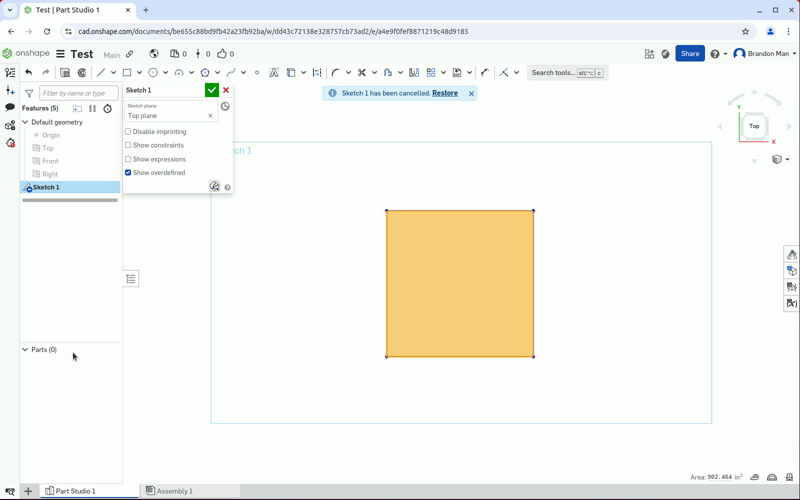
key(shift+e)
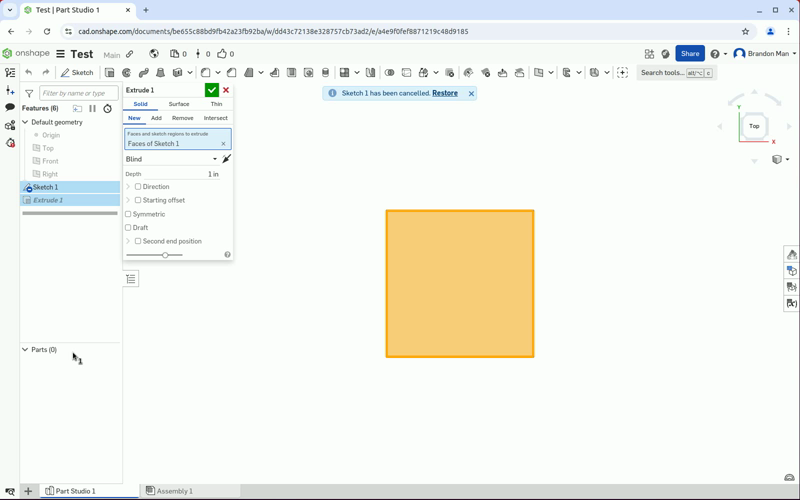
mouse_move(143, 106)
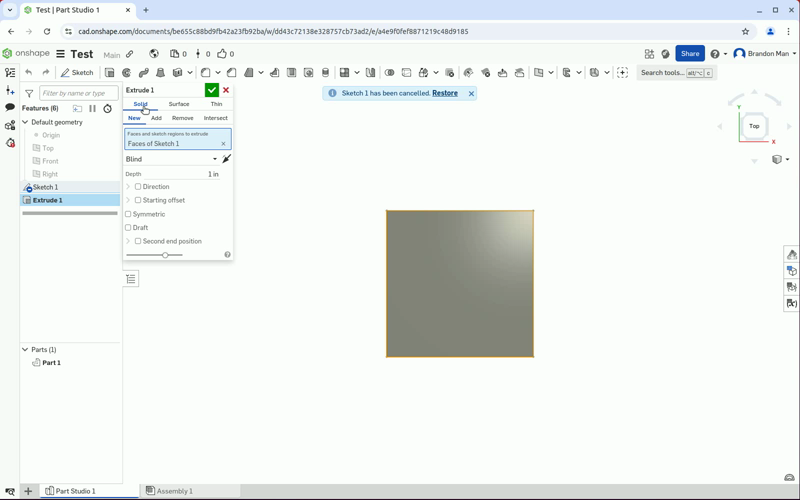
click(143, 106)
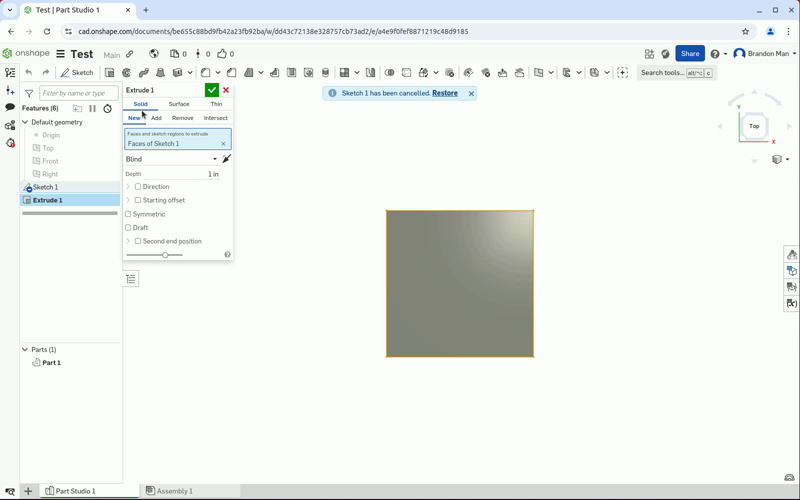
mouse_move(137, 120)
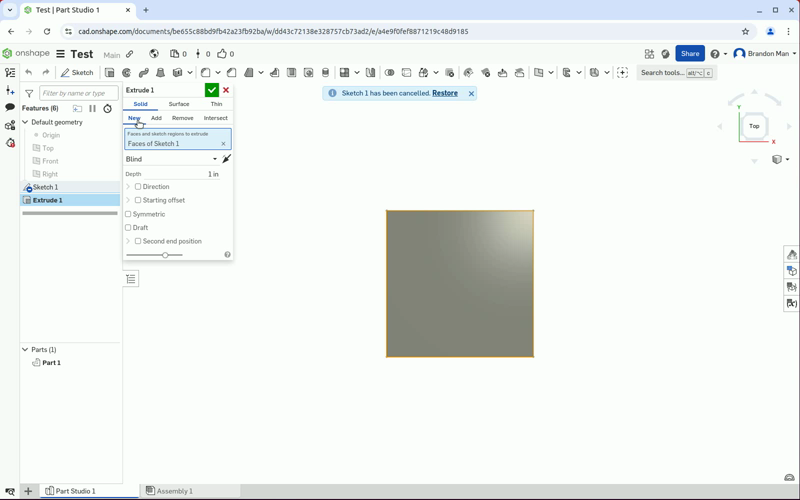
click(137, 120)
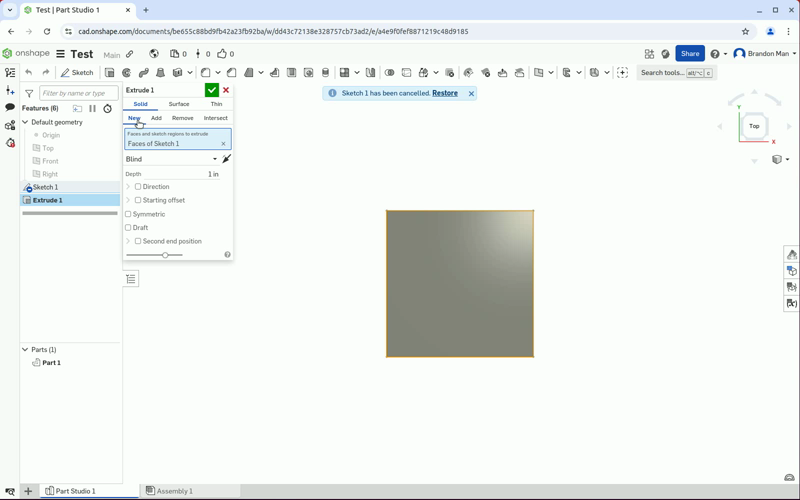
key(tab, 4)
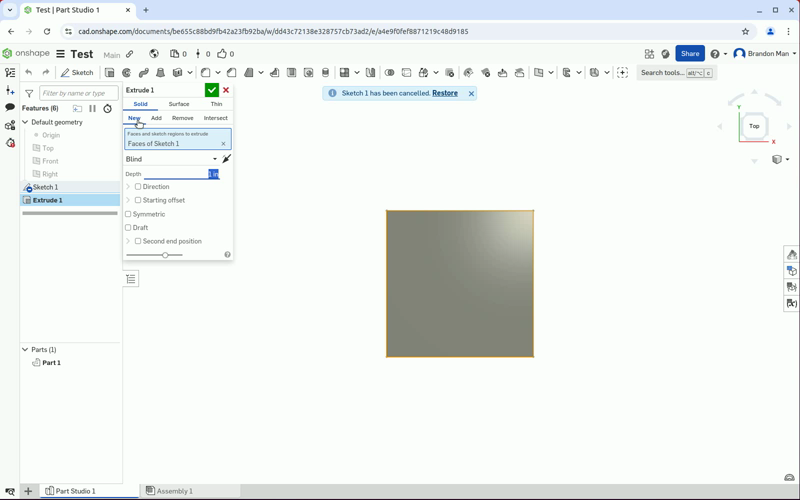
text(0.481)
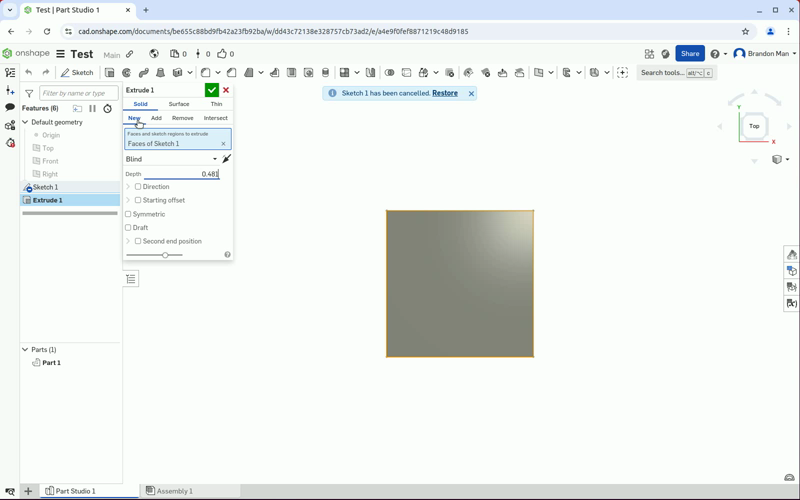
key(enter)
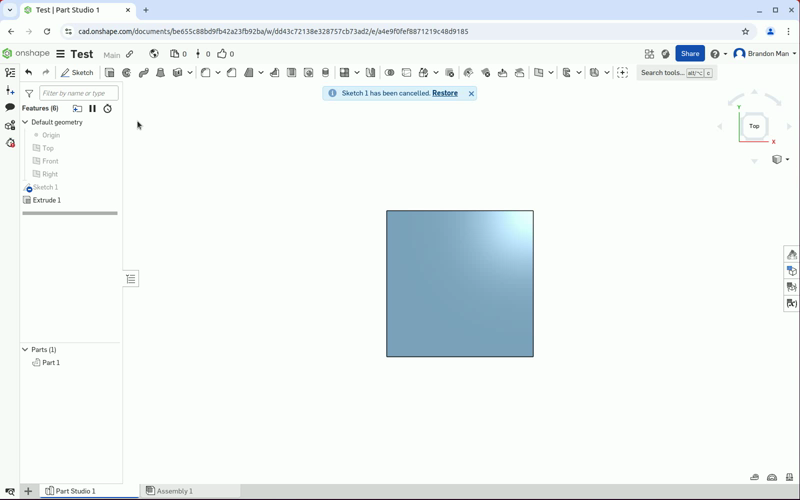
key(shift+h)
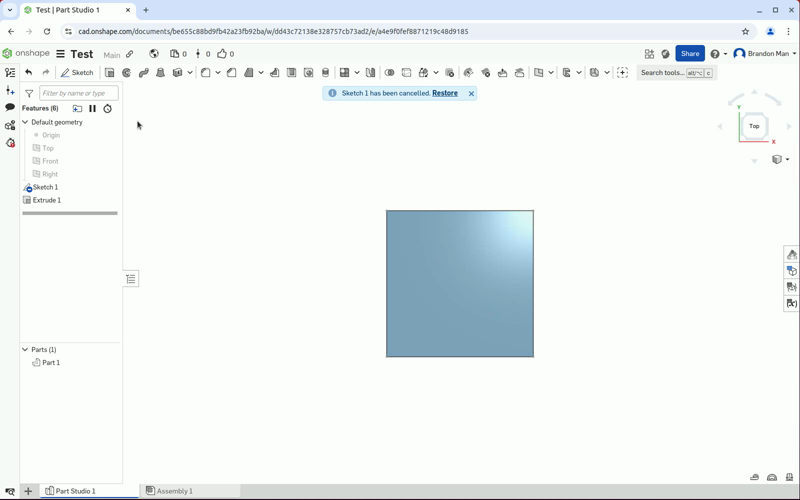
key(shift+h)
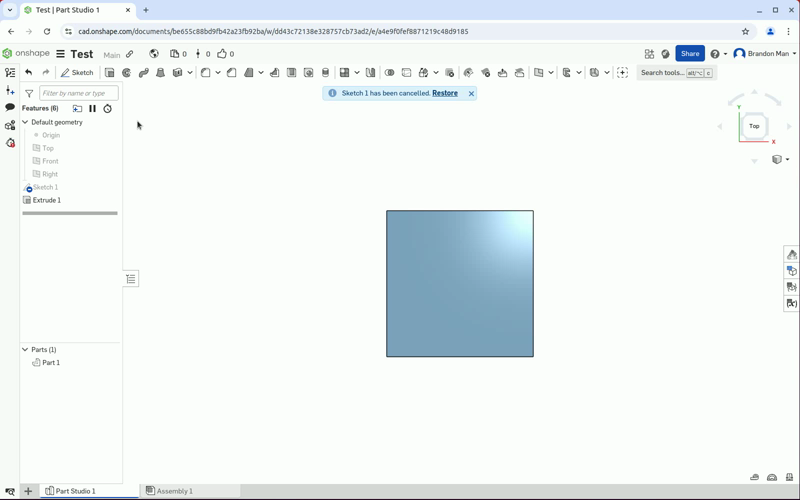
mouse_move(73, 189)
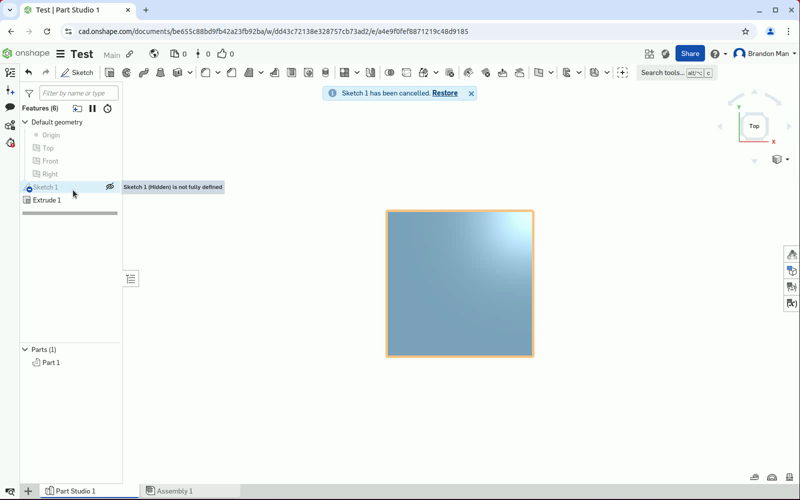
click(73, 189)
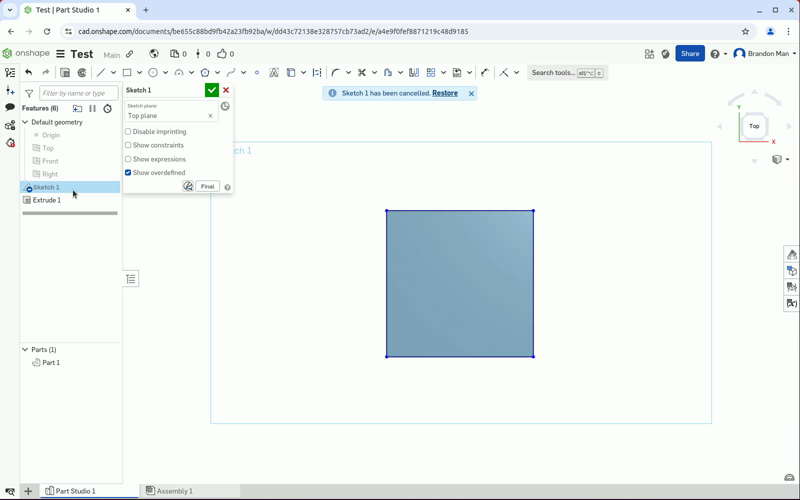
mouse_move(229, 92)
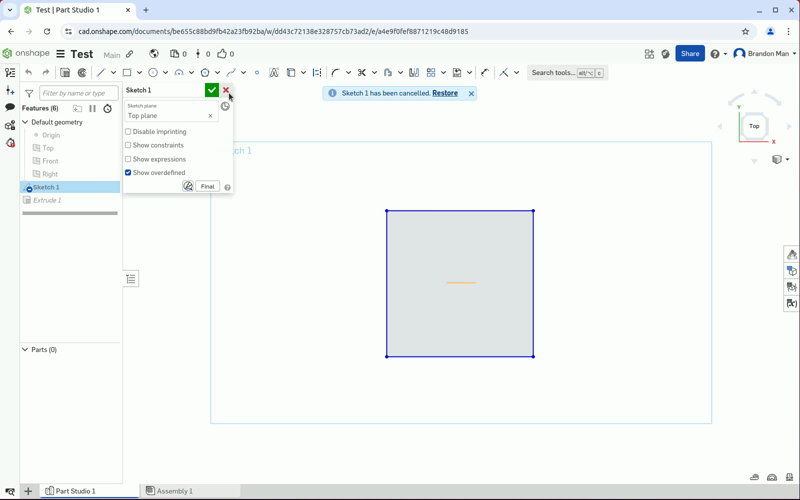
click(229, 92)
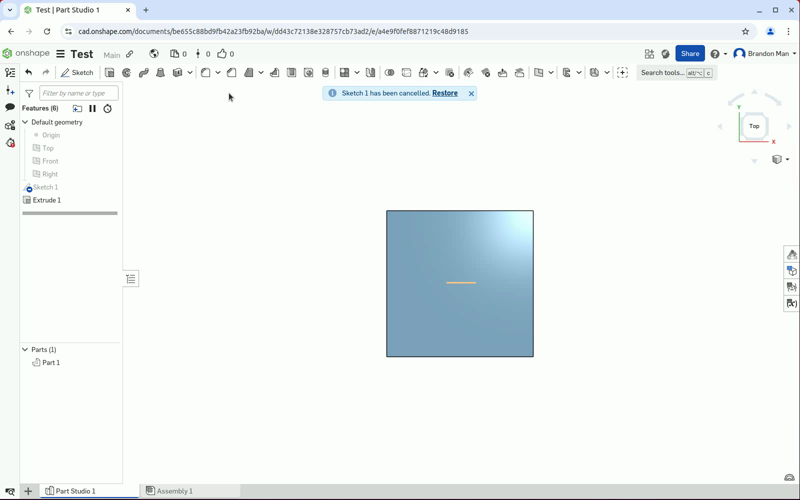
mouse_move(541, 75)
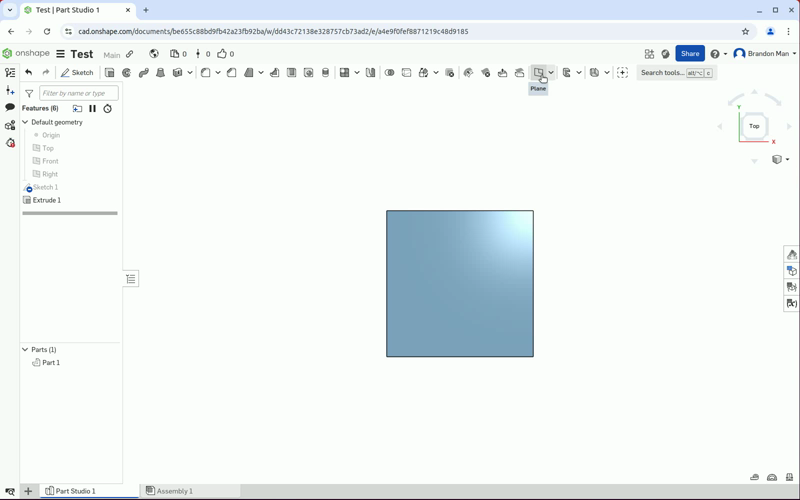
click(541, 75)
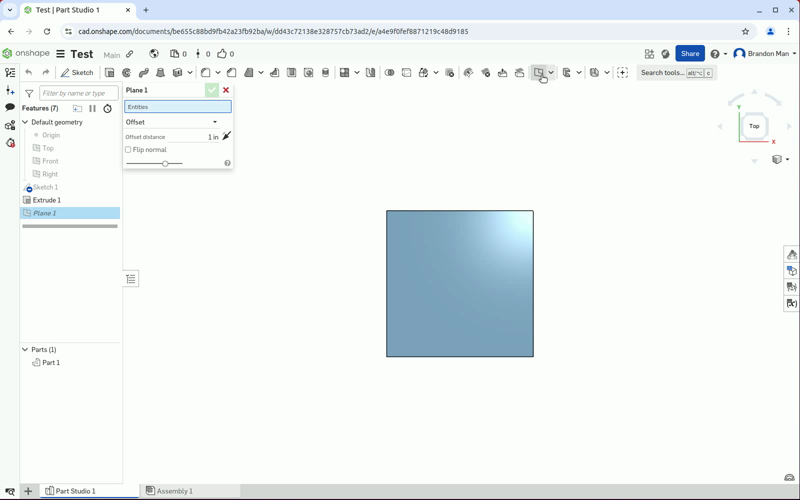
mouse_move(73, 150)
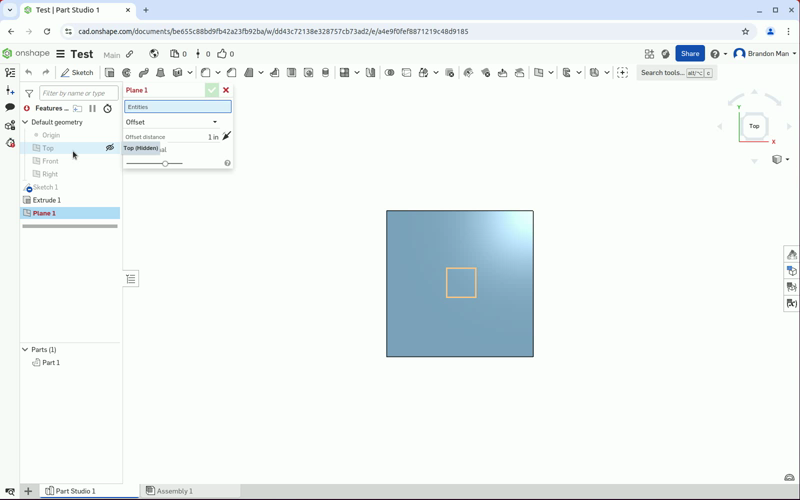
click(73, 150)
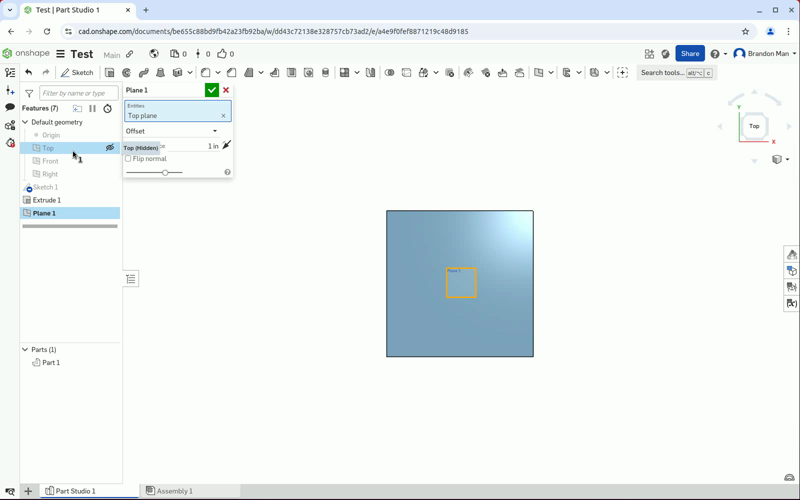
key(tab, 2)
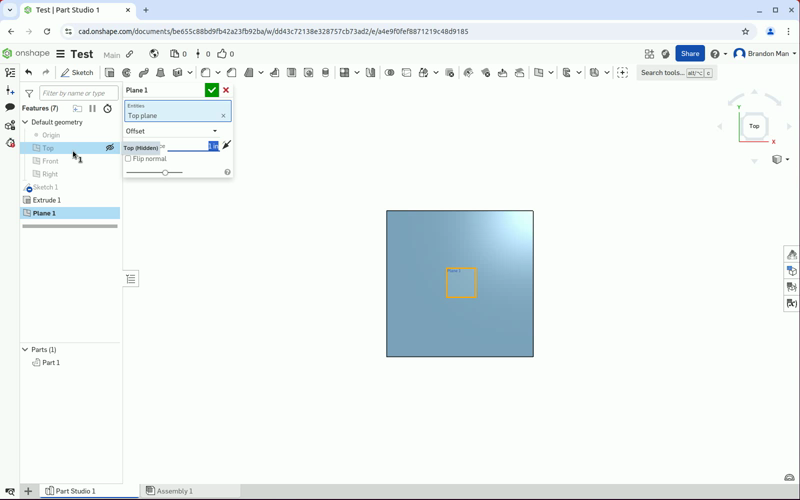
text(0.493)
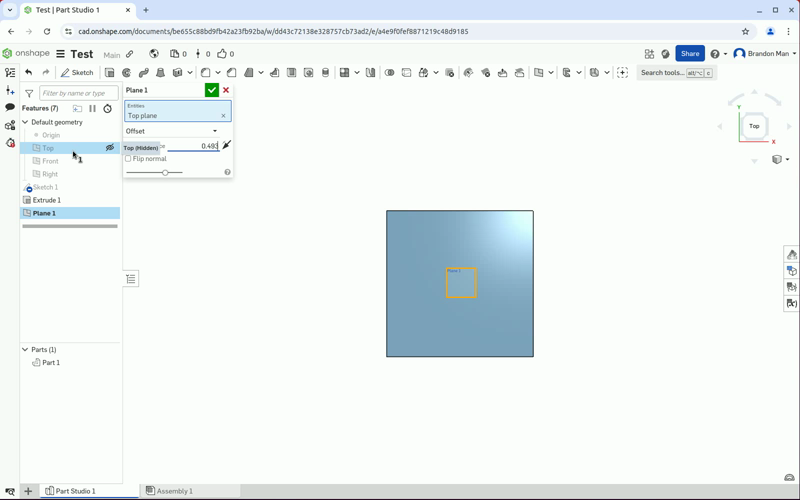
key(enter, 2)
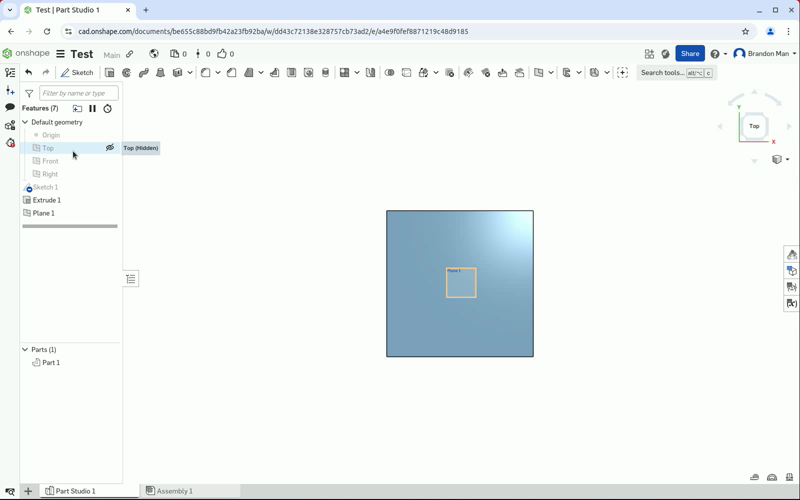
key(shift+s)
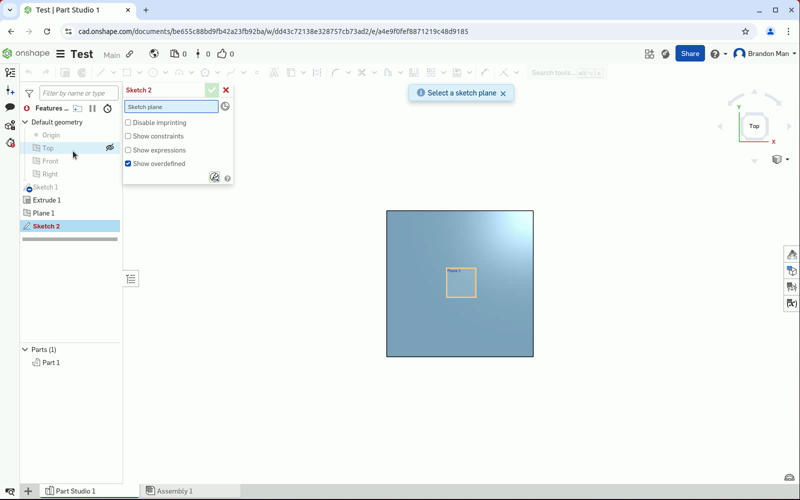
mouse_move(73, 215)
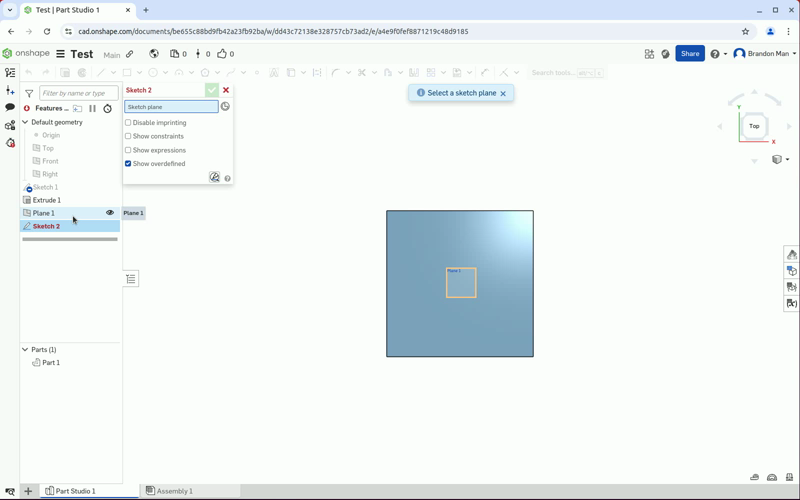
click(73, 215)
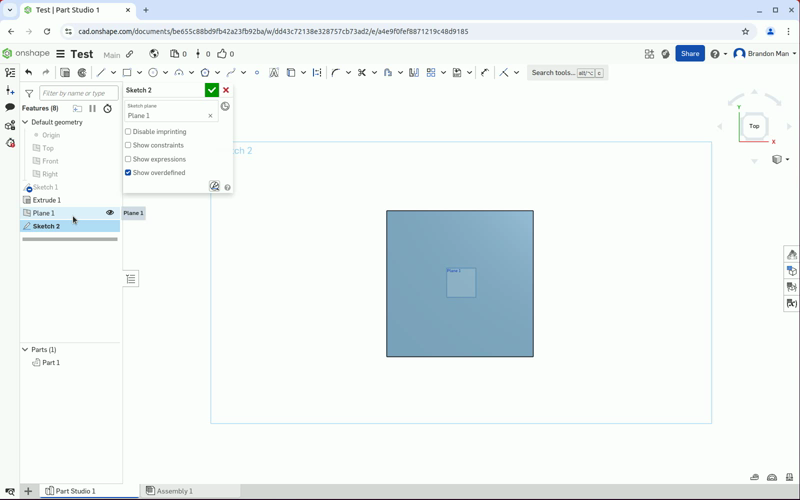
mouse_move(73, 352)
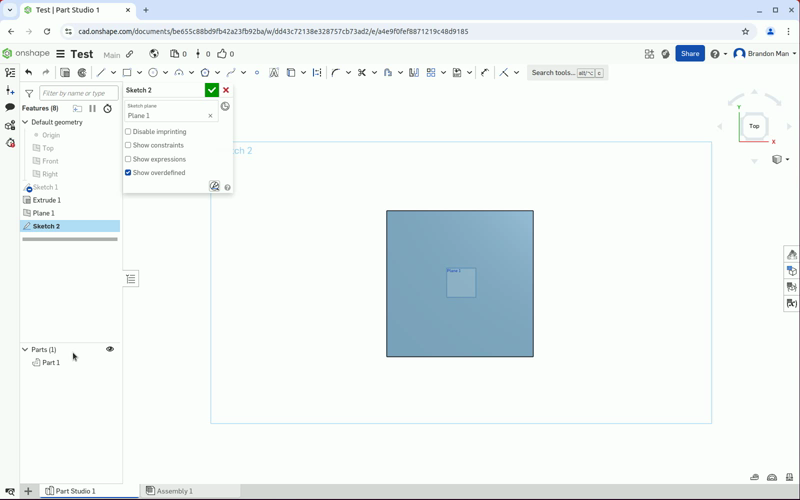
key(y)
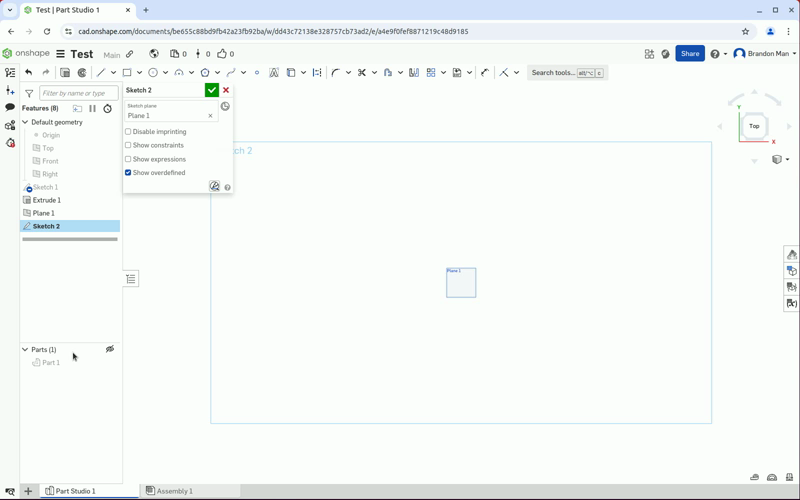
key(l)
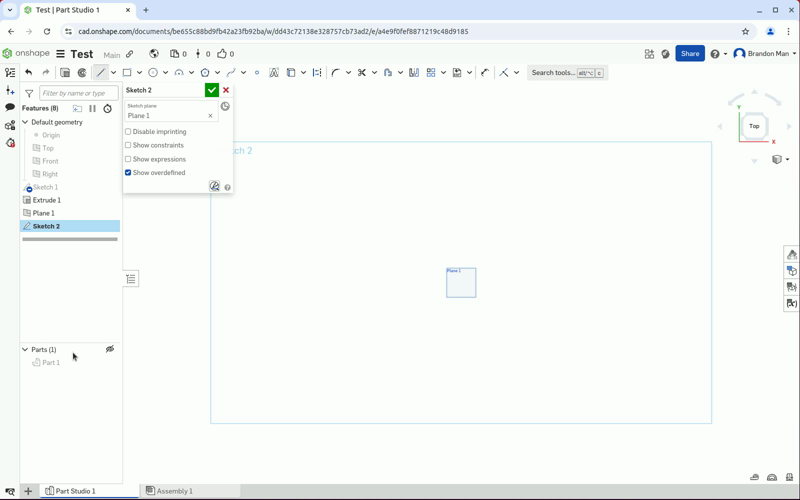
key_down(shift)
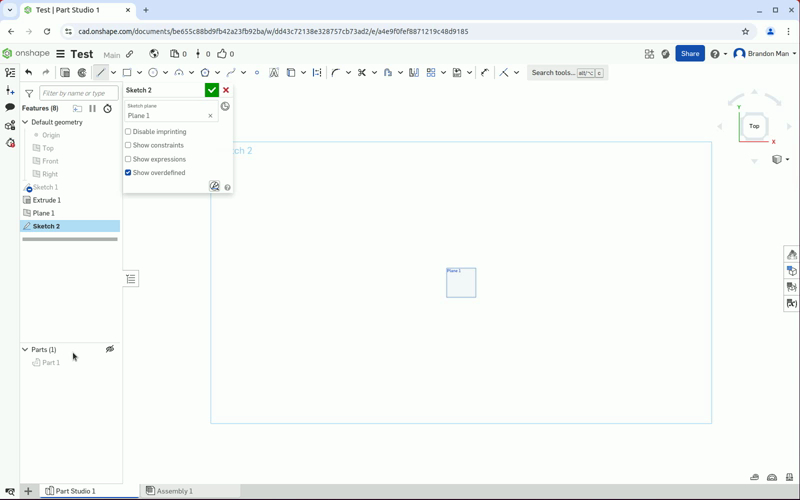
mouse_move(386, 356)
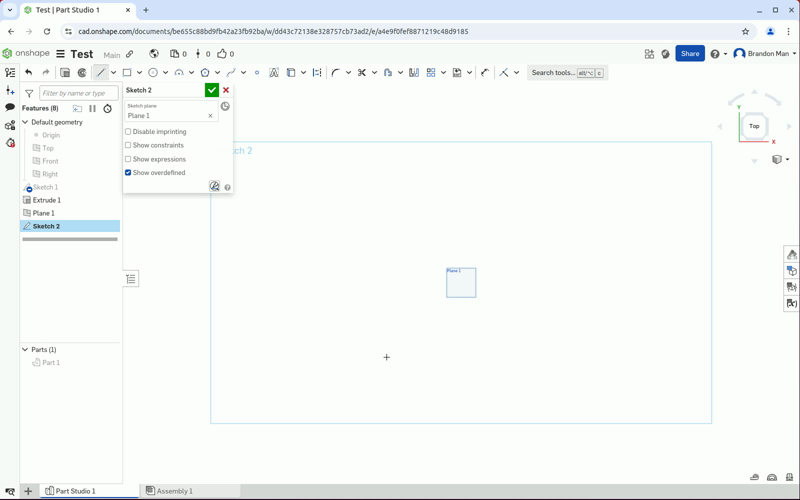
click(386, 356)
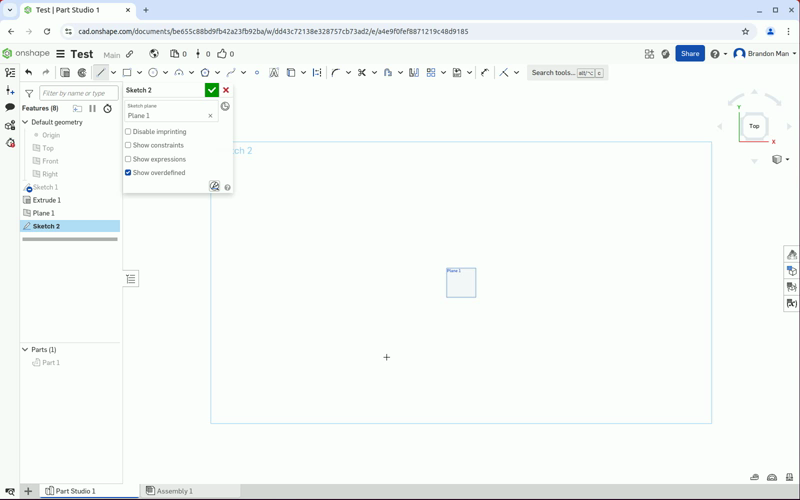
key_up(shift)
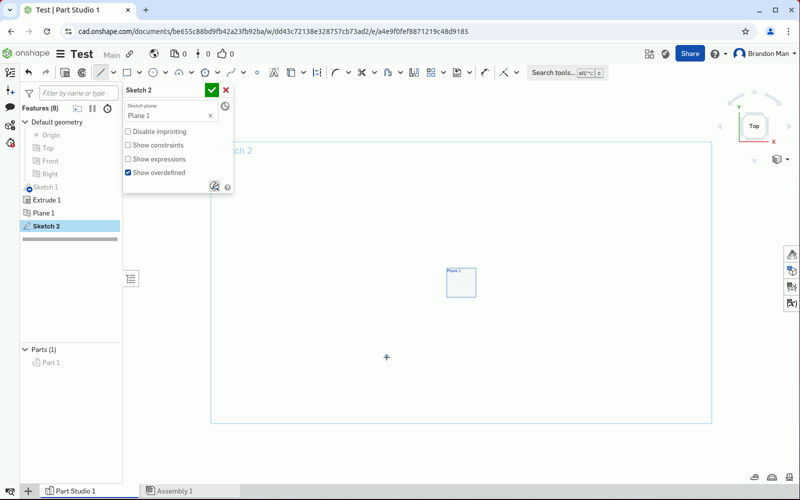
key_down(shift)
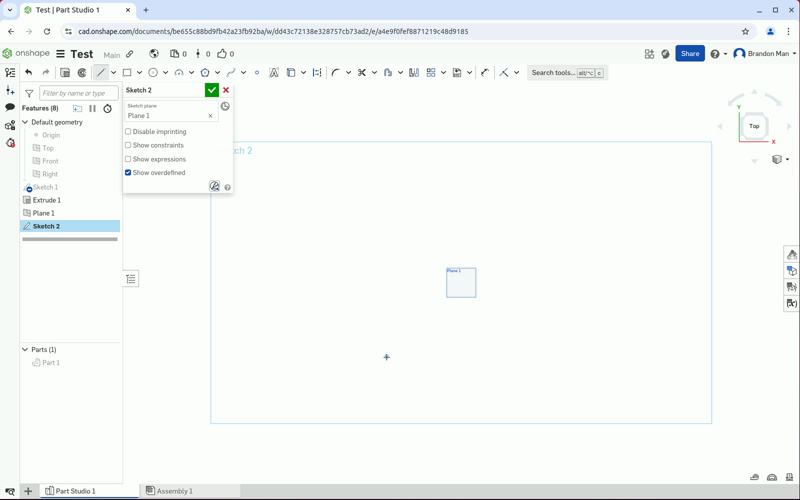
mouse_move(533, 356)
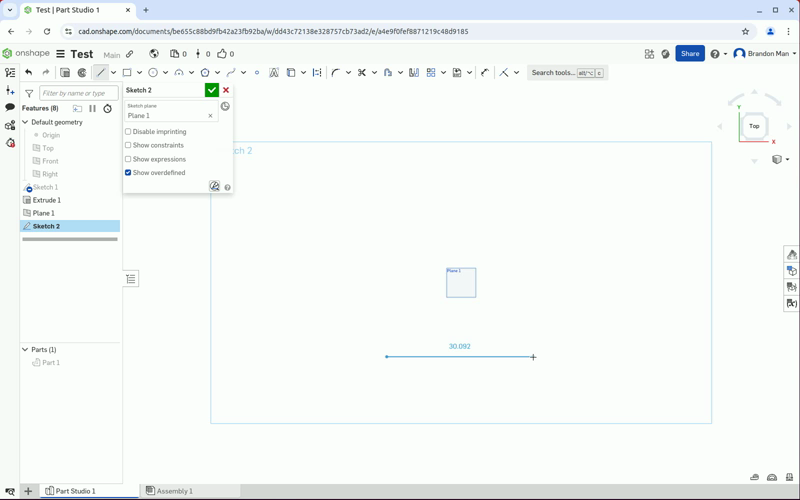
click(533, 356)
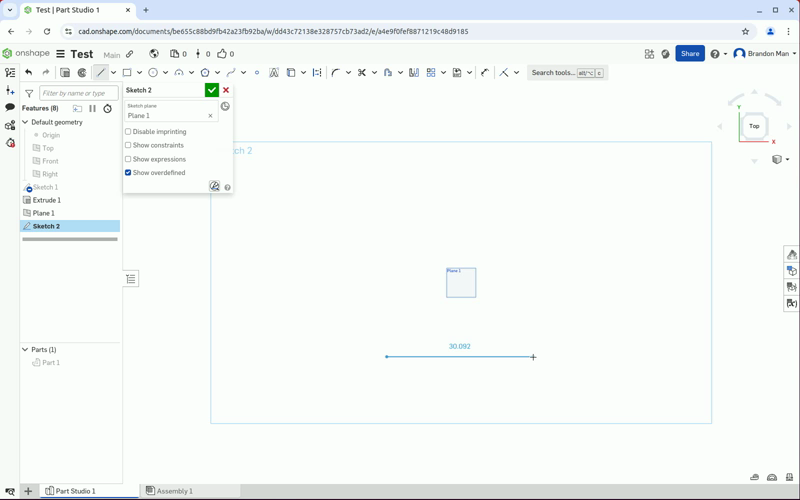
key_up(shift)
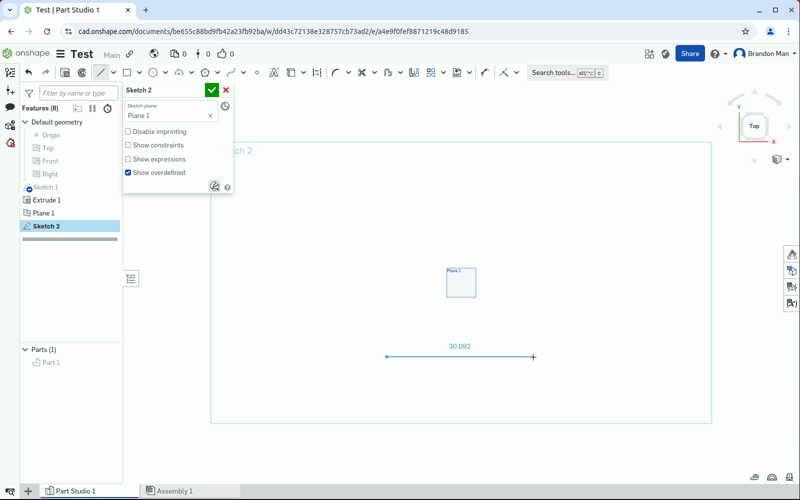
key_down(shift)
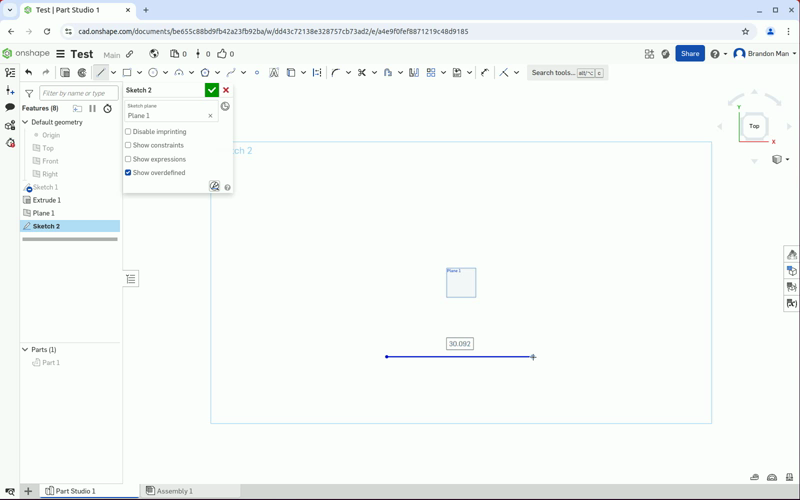
mouse_move(533, 210)
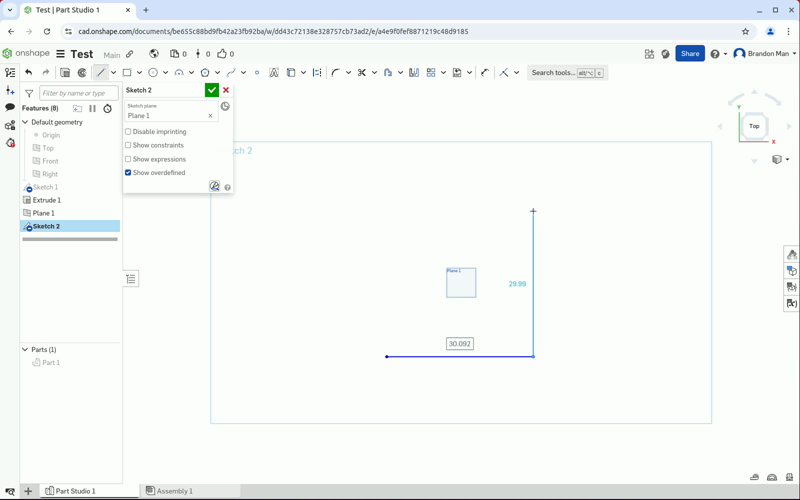
click(533, 210)
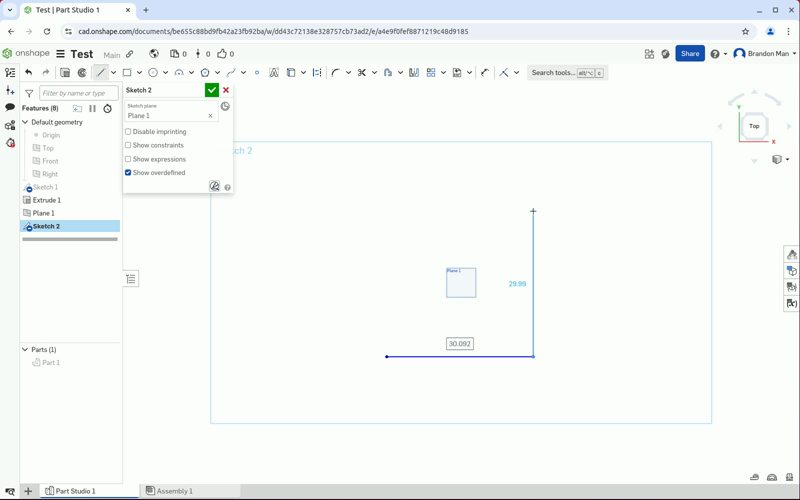
key_up(shift)
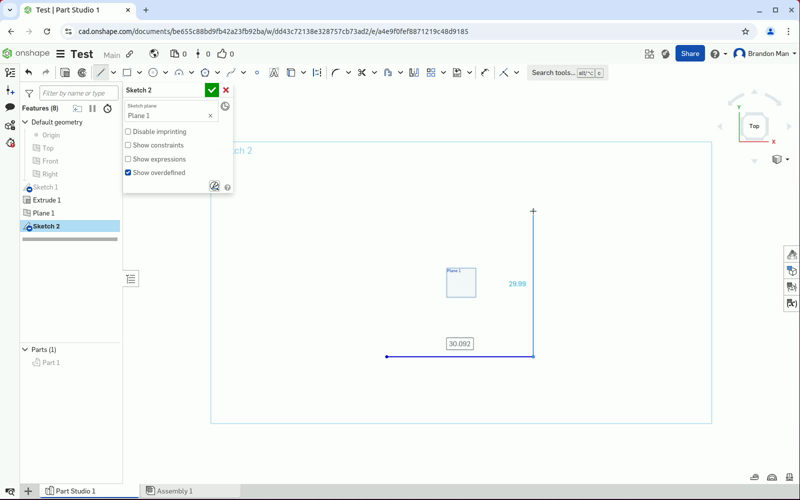
key_down(shift)
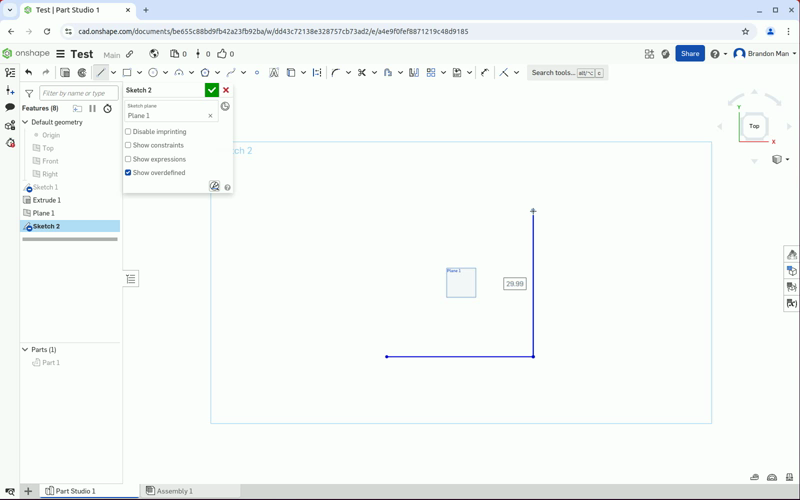
mouse_move(386, 210)
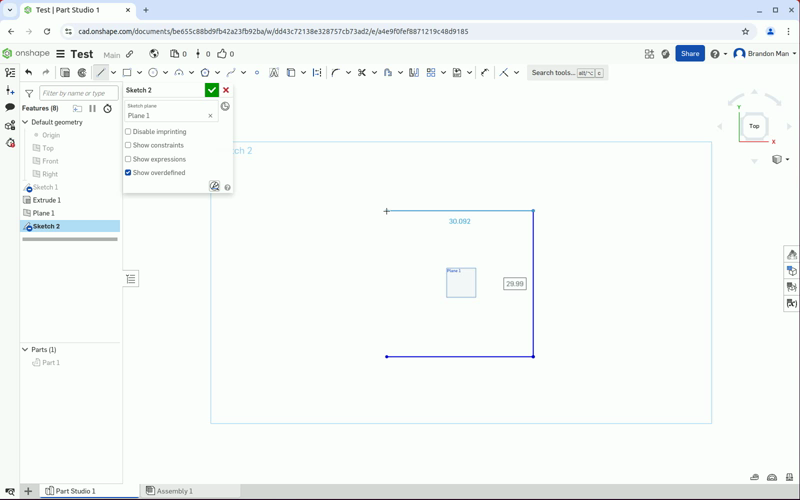
click(386, 210)
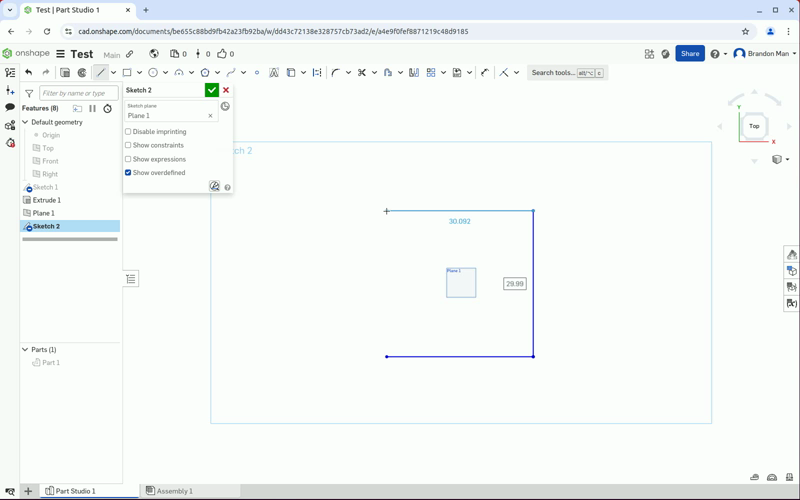
key_up(shift)
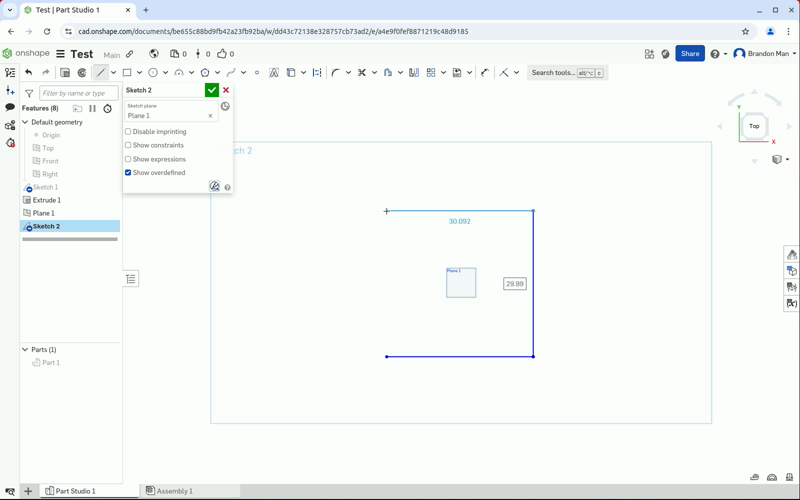
key_down(shift)
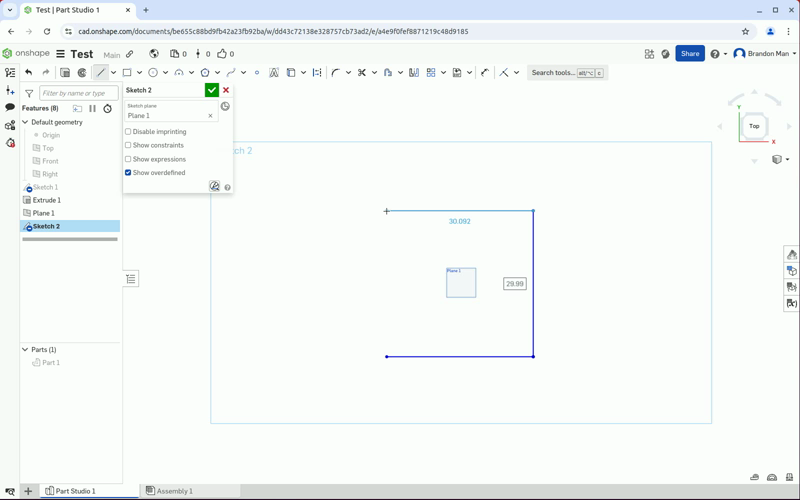
mouse_move(386, 356)
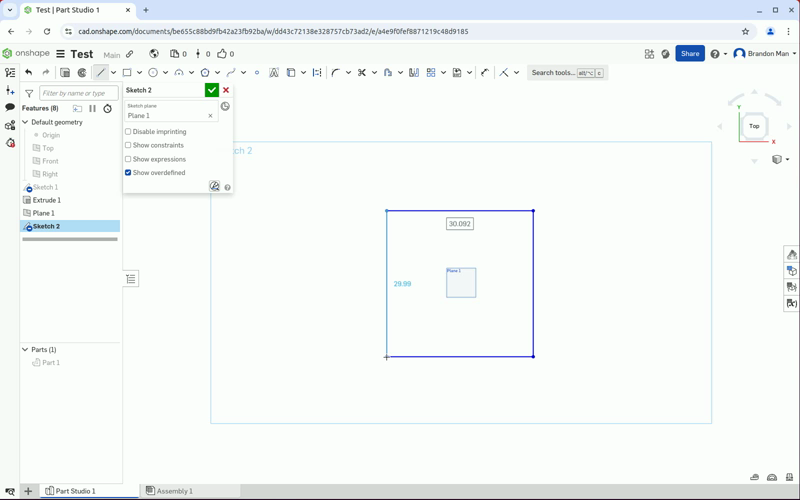
key_up(shift)
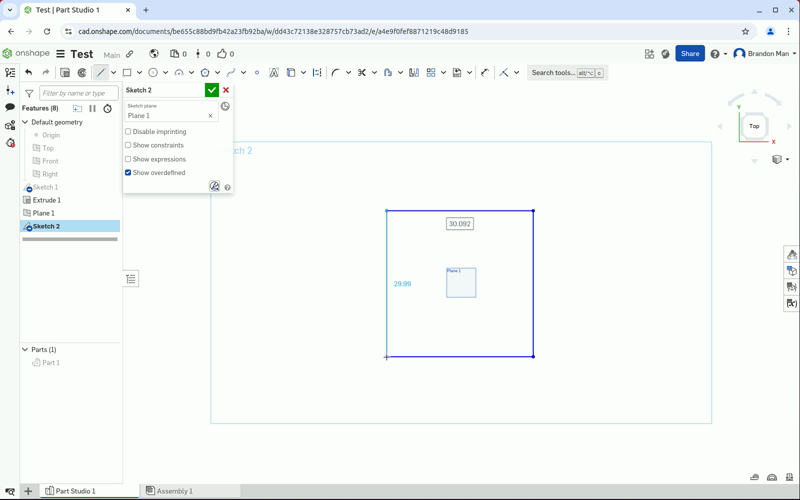
click(386, 356)
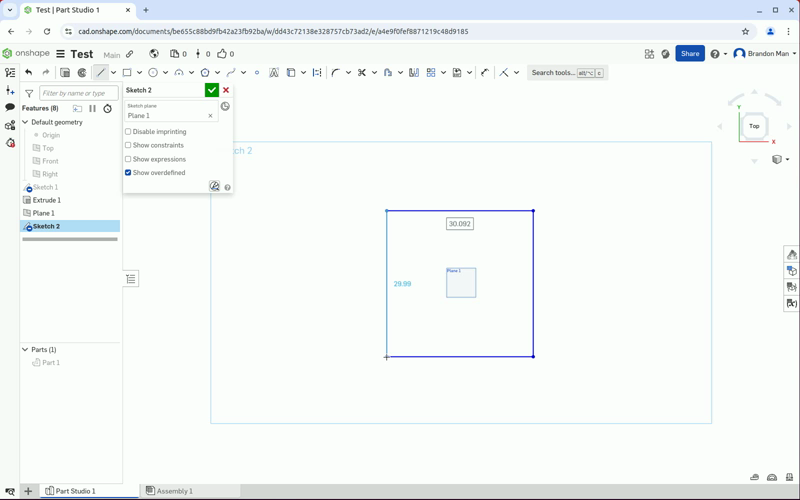
key(esc)
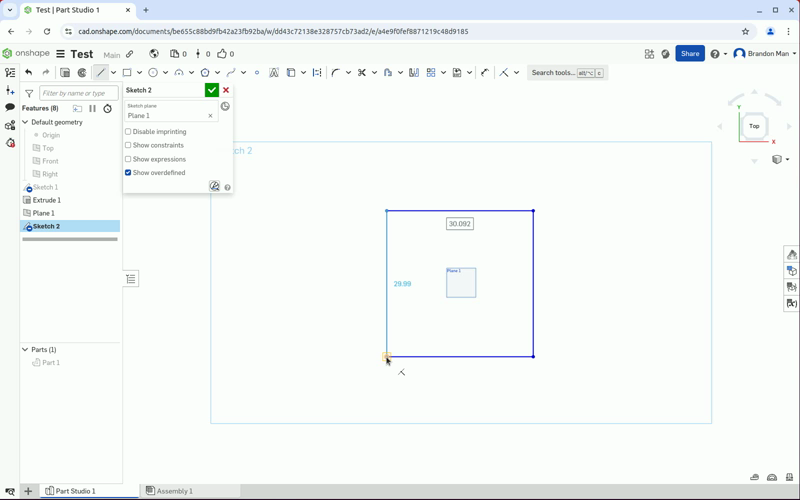
key(l)
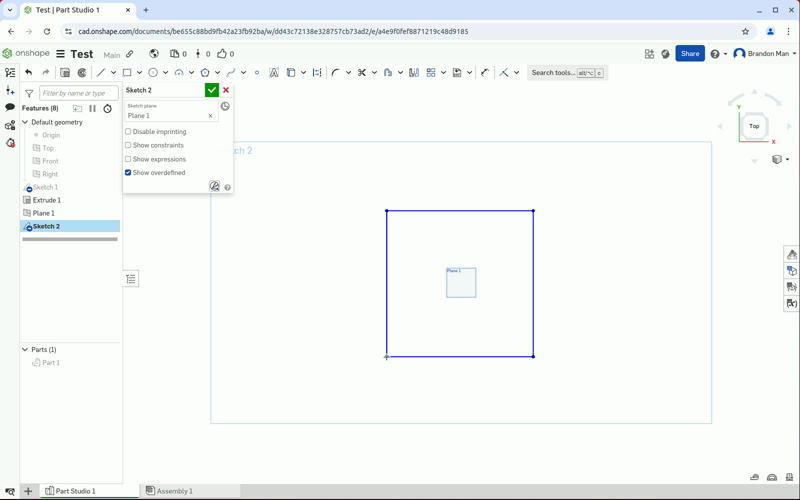
key_down(shift)
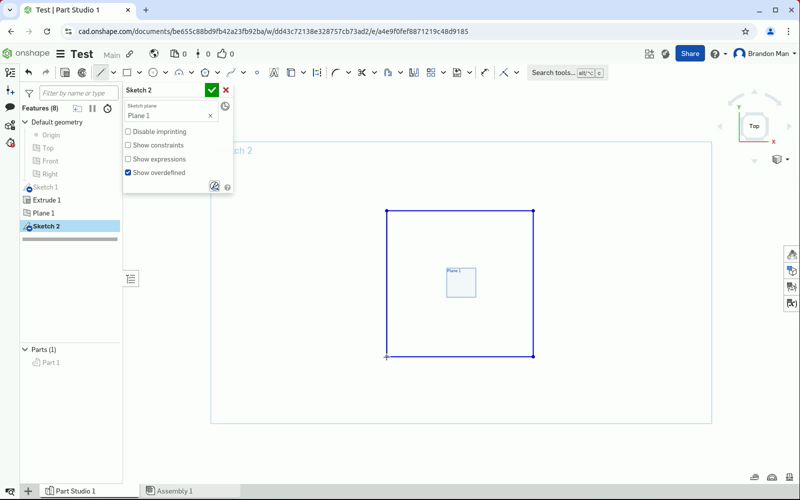
mouse_move(388, 355)
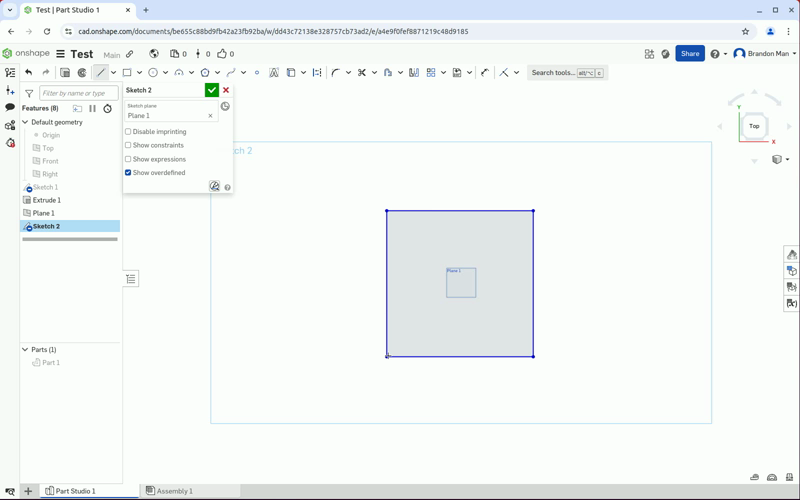
scroll(6)
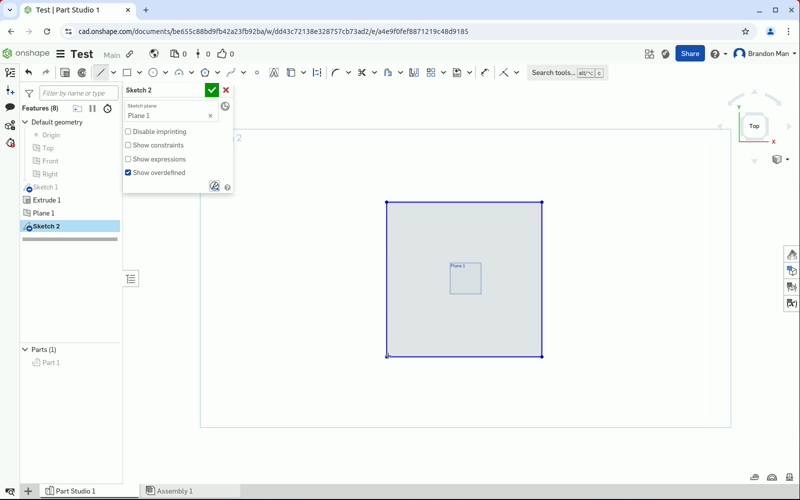
scroll(6)
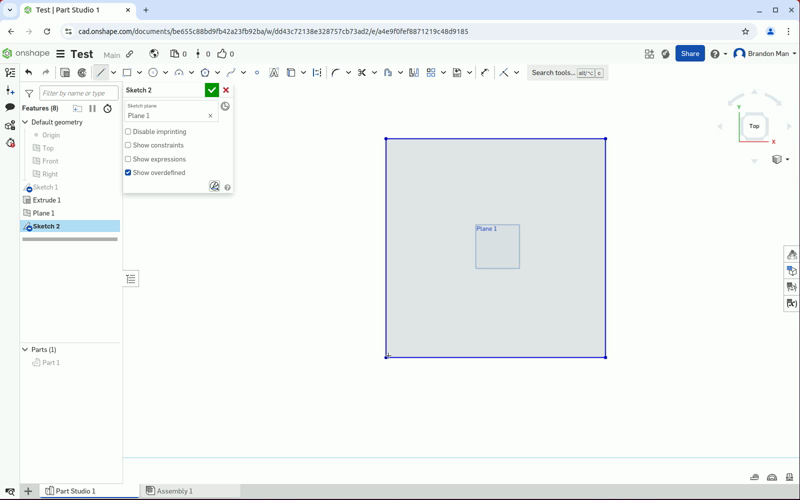
scroll(6)
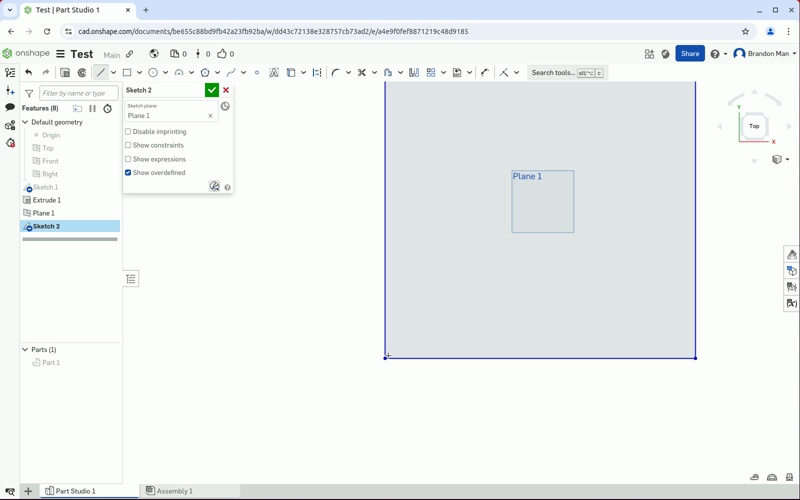
scroll(6)
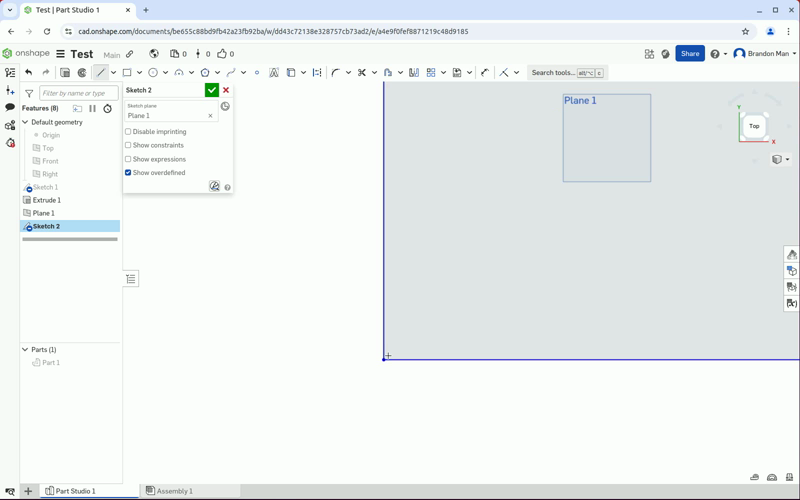
scroll(6)
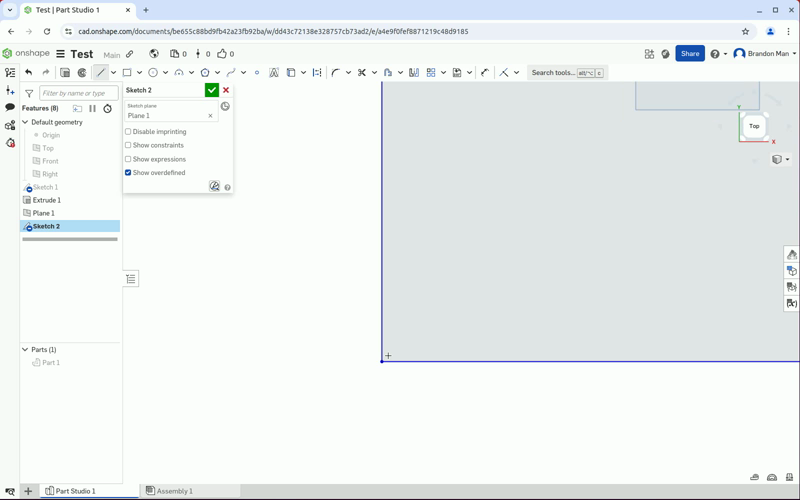
scroll(6)
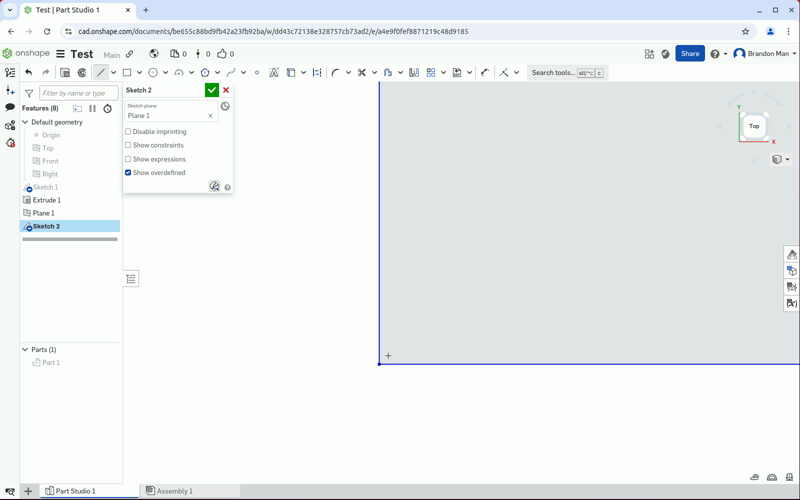
scroll(6)
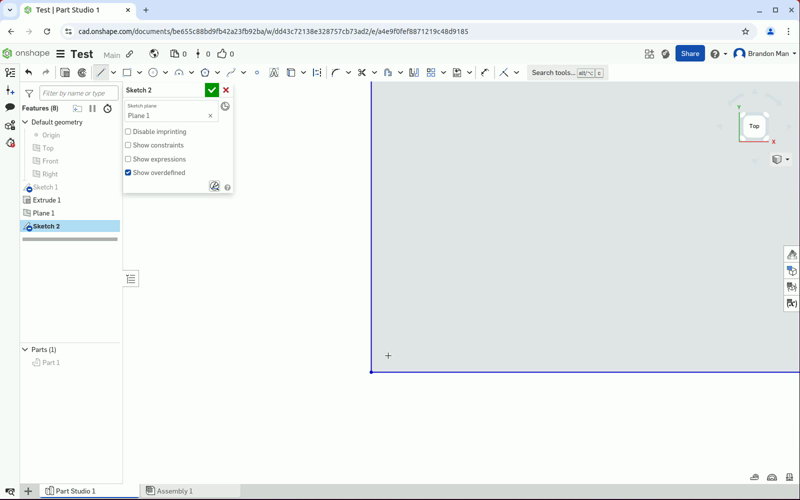
click(388, 355)
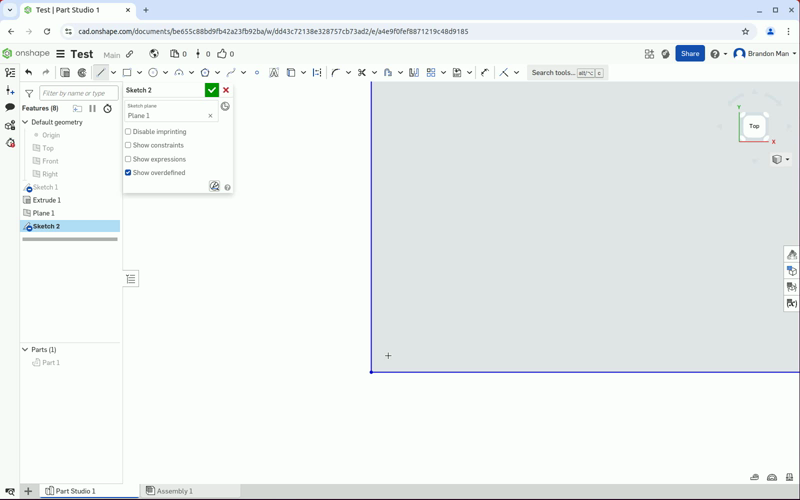
scroll(-6)
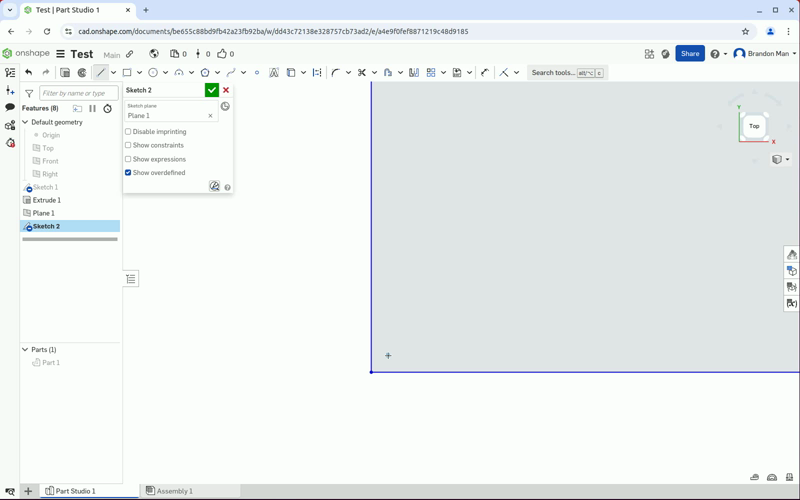
scroll(-6)
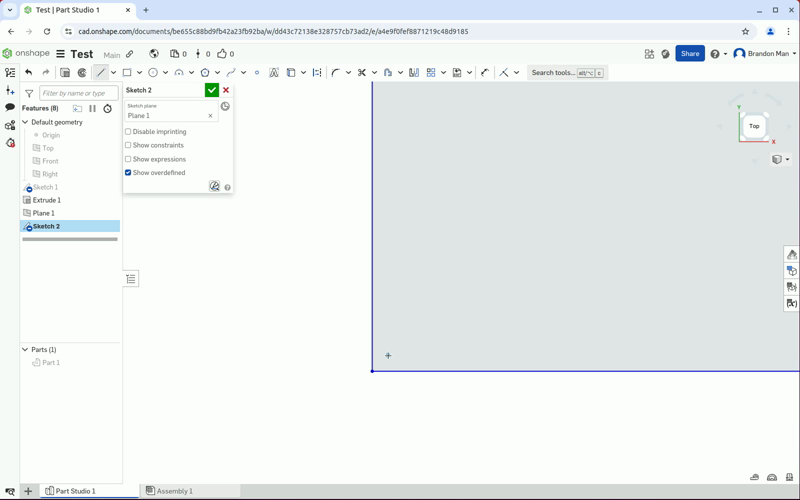
scroll(-6)
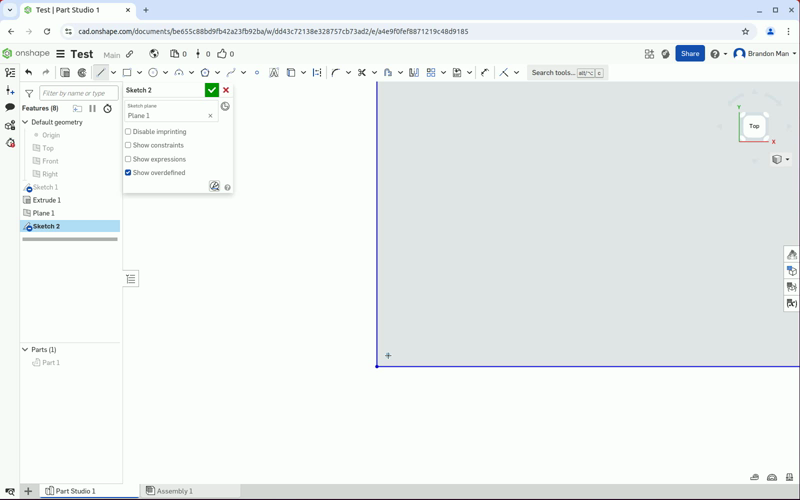
scroll(-6)
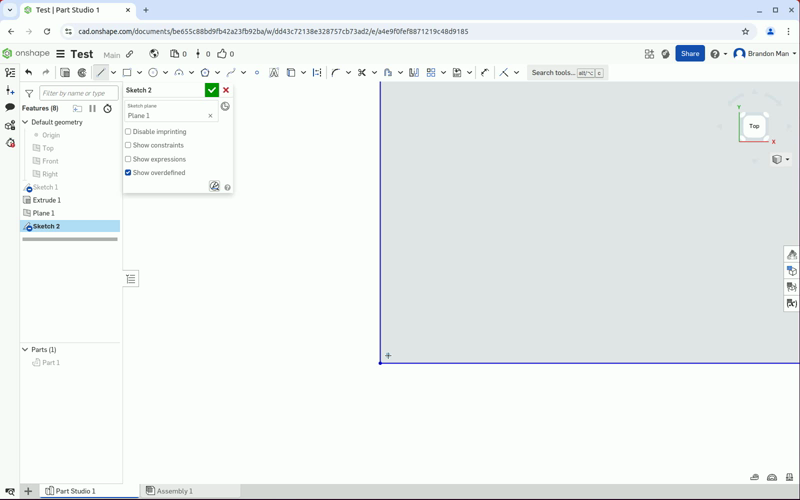
scroll(-6)
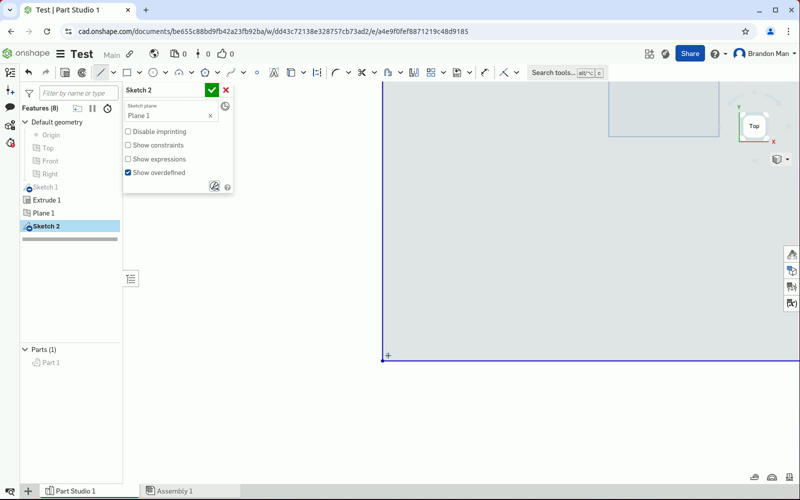
scroll(-6)
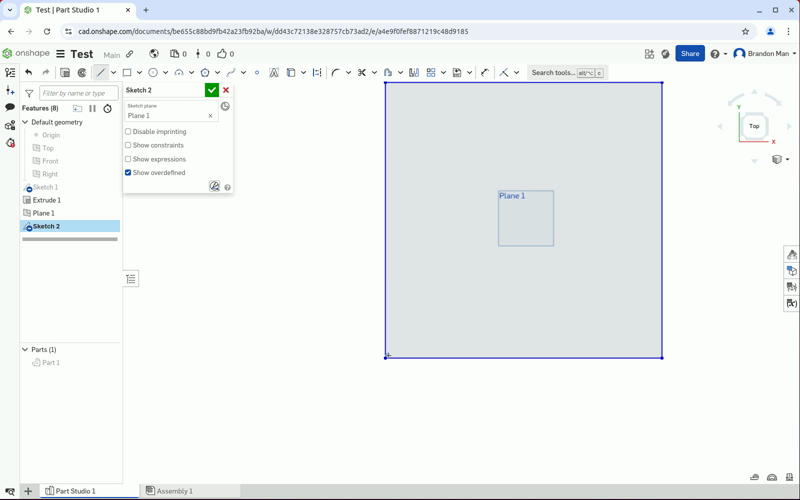
scroll(-6)
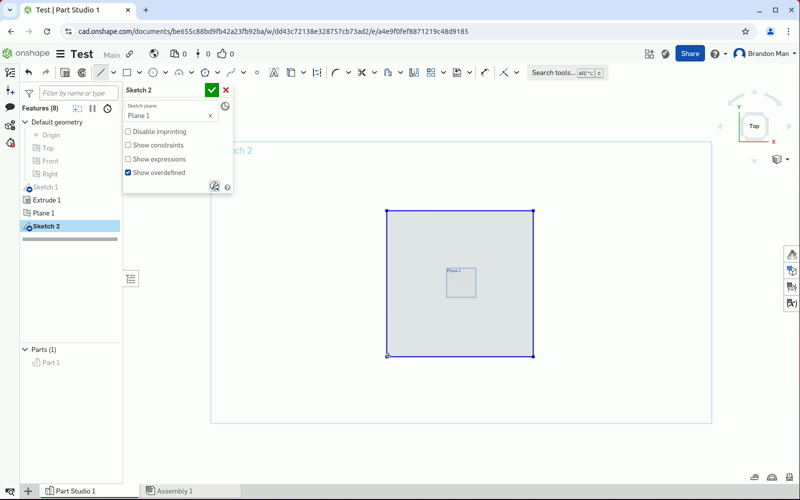
key_up(shift)
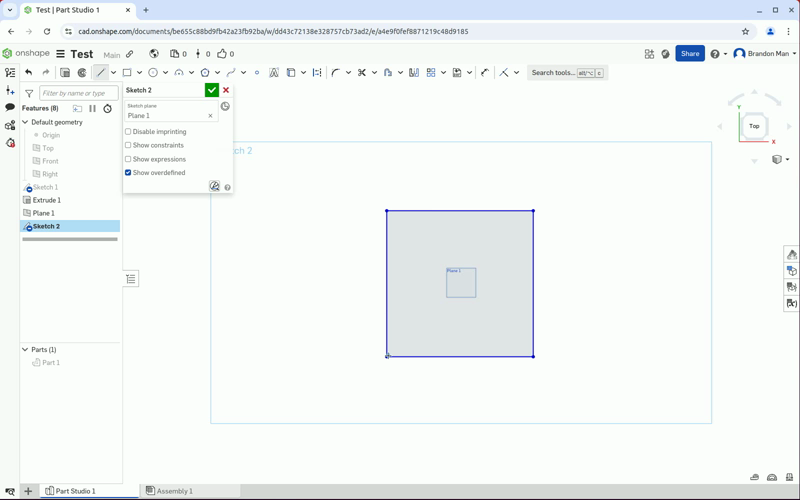
key_down(shift)
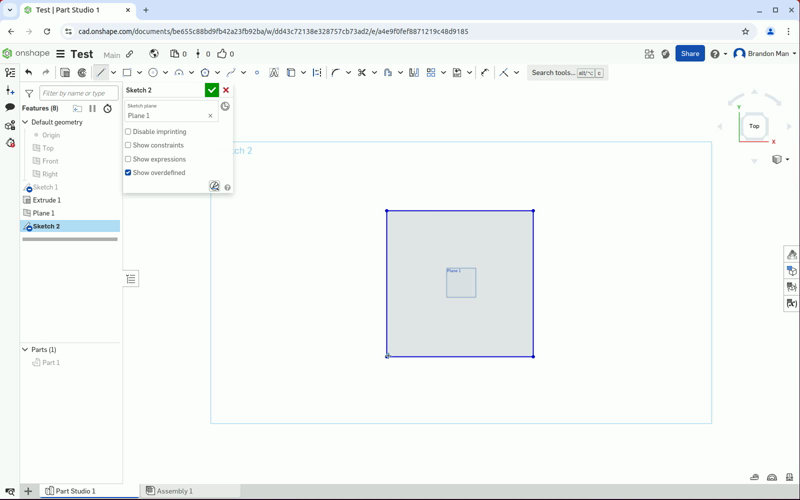
mouse_move(531, 355)
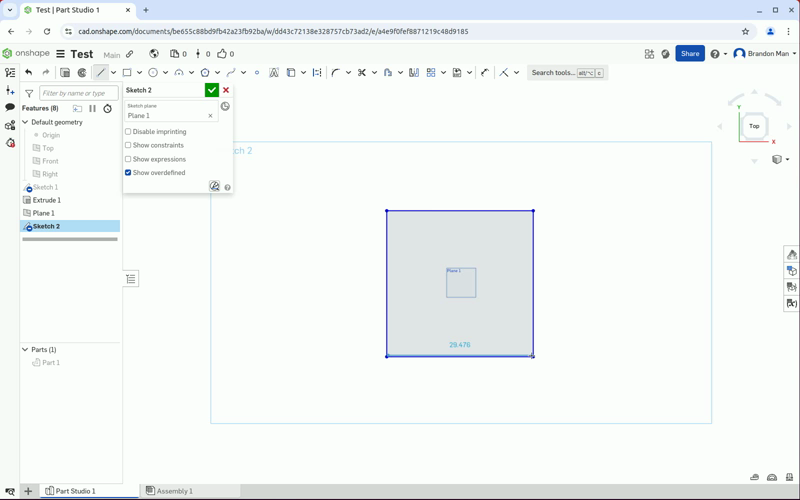
scroll(6)
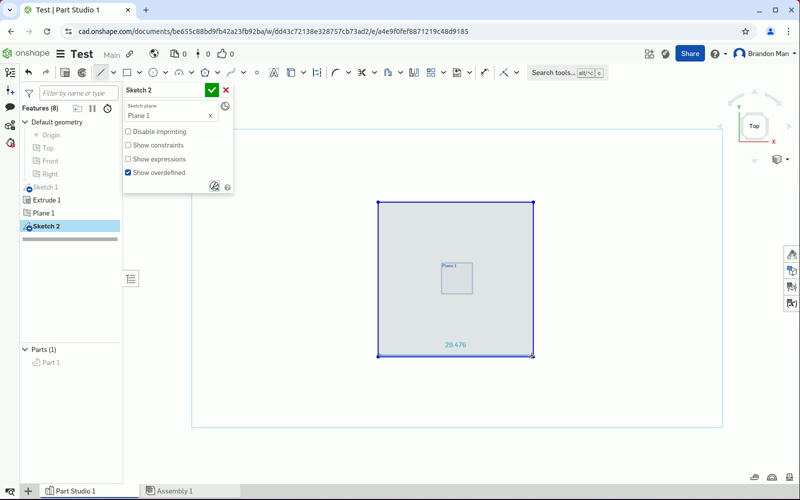
scroll(6)
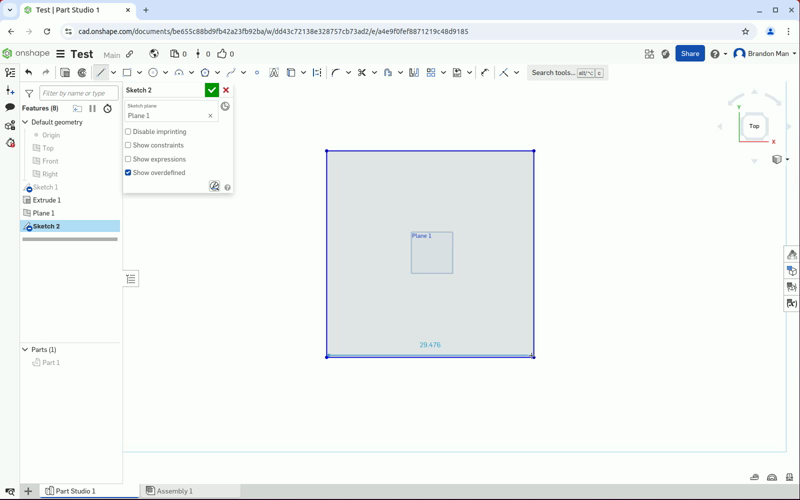
scroll(6)
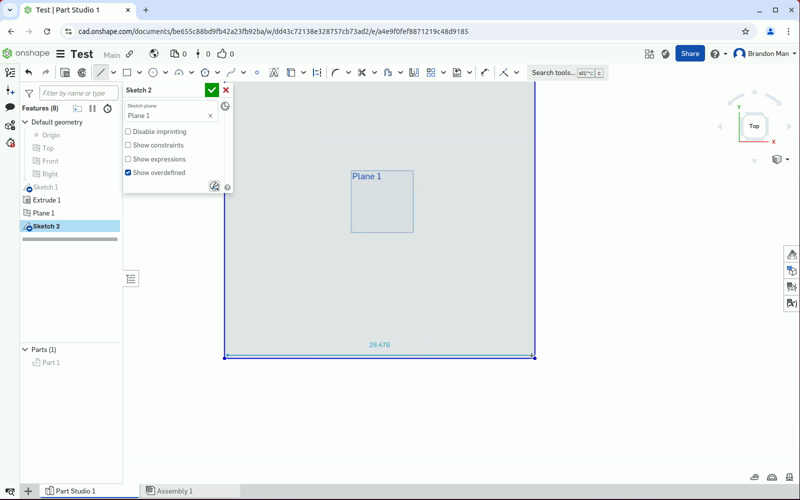
scroll(6)
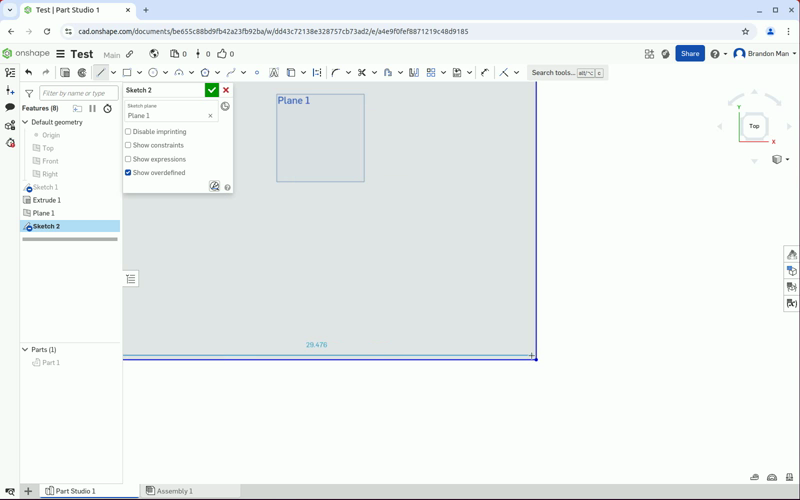
scroll(6)
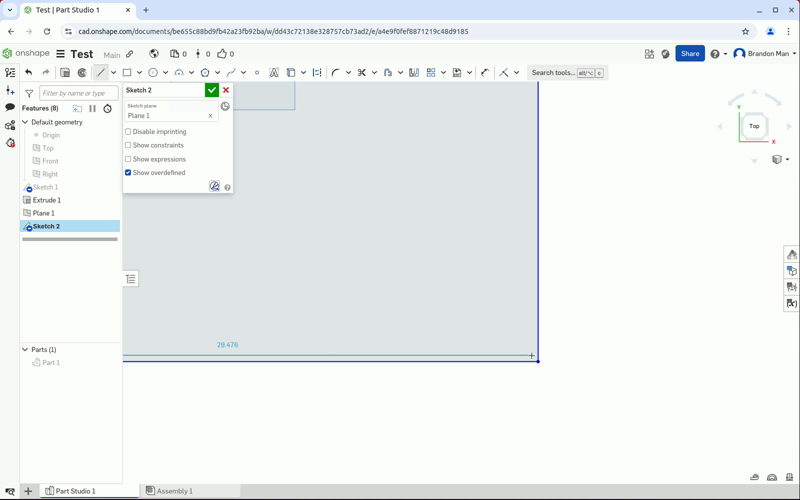
scroll(6)
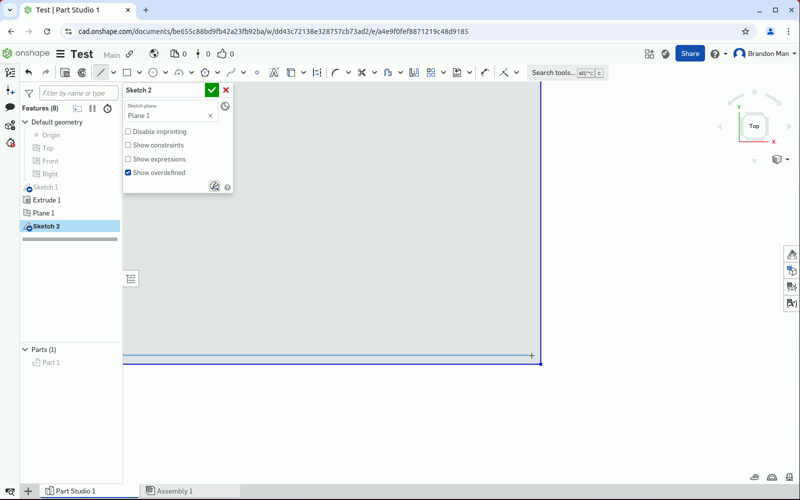
scroll(6)
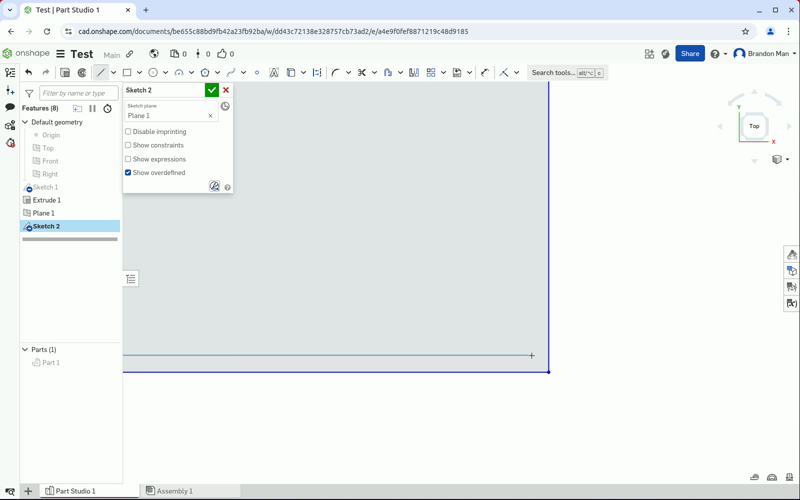
click(531, 355)
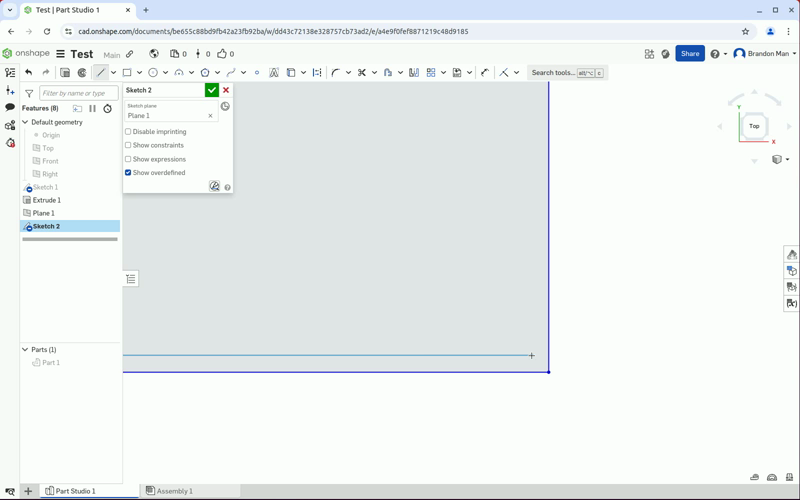
scroll(-6)
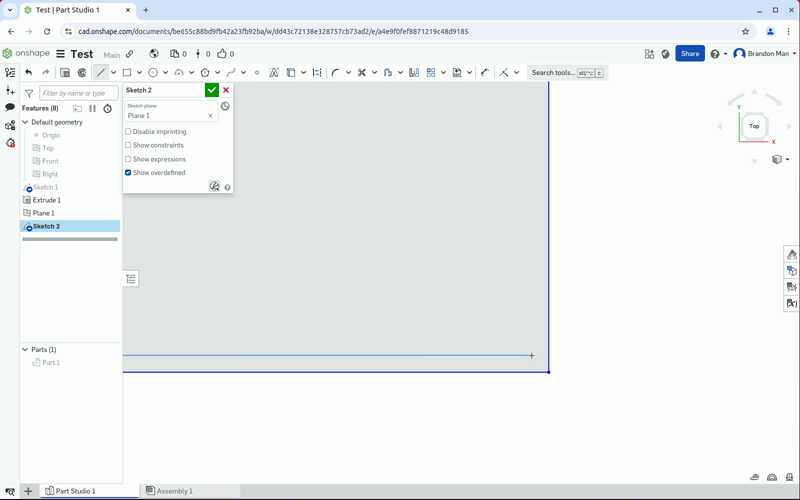
scroll(-6)
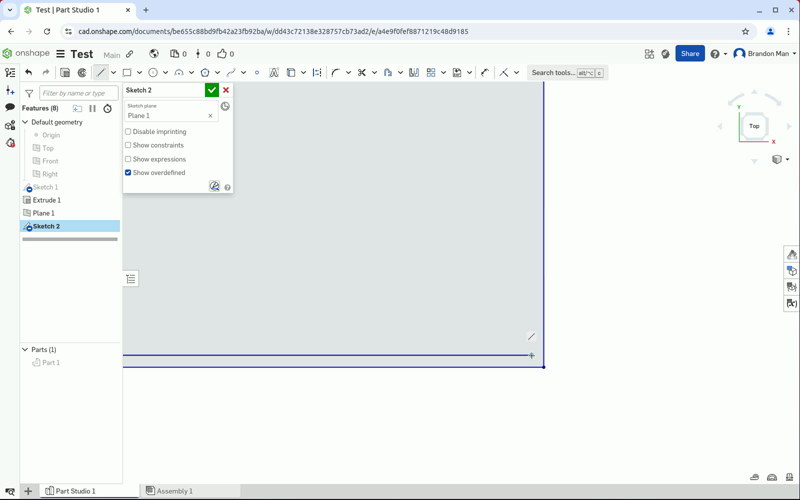
scroll(-6)
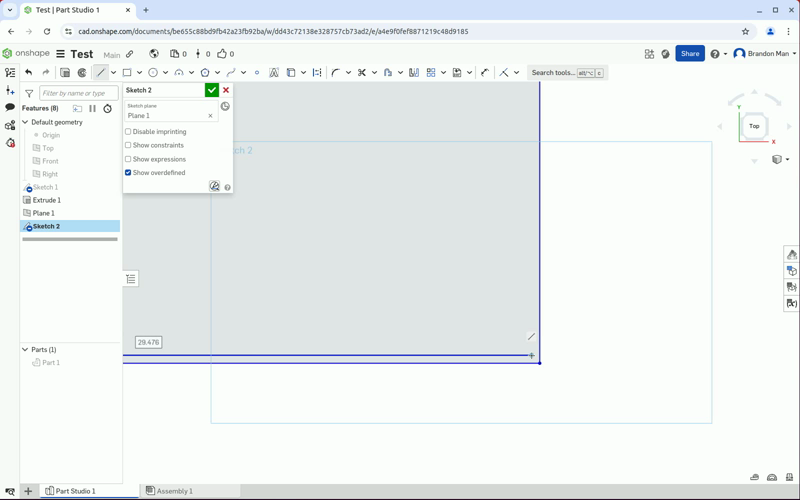
scroll(-6)
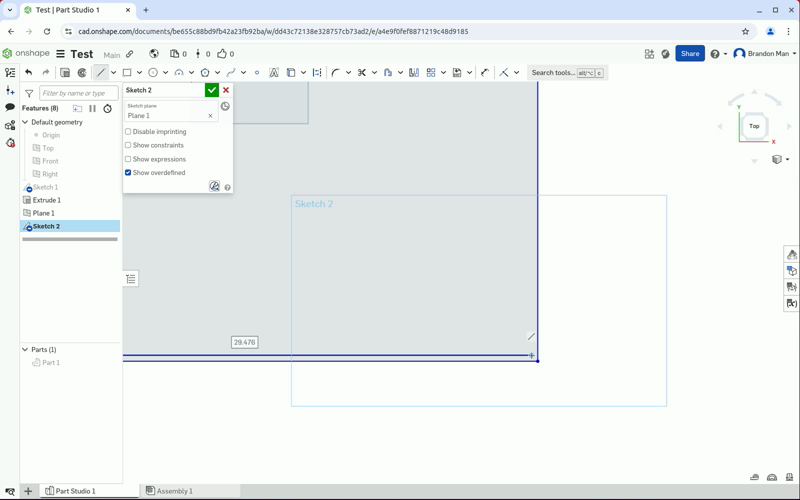
scroll(-6)
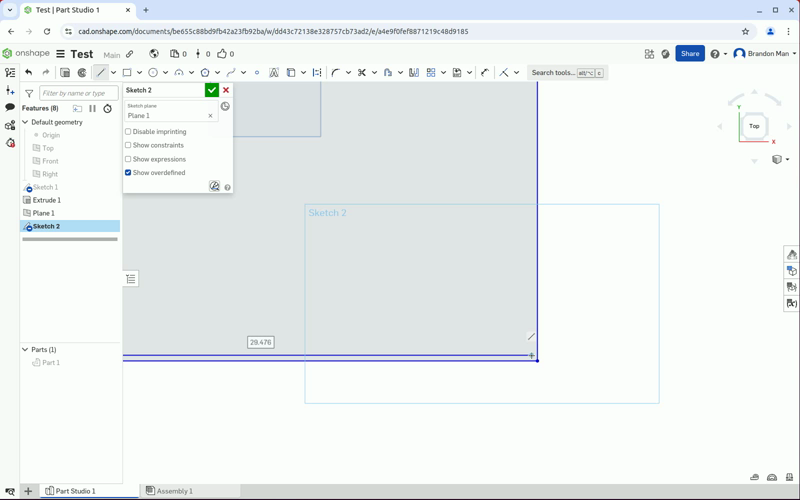
scroll(-6)
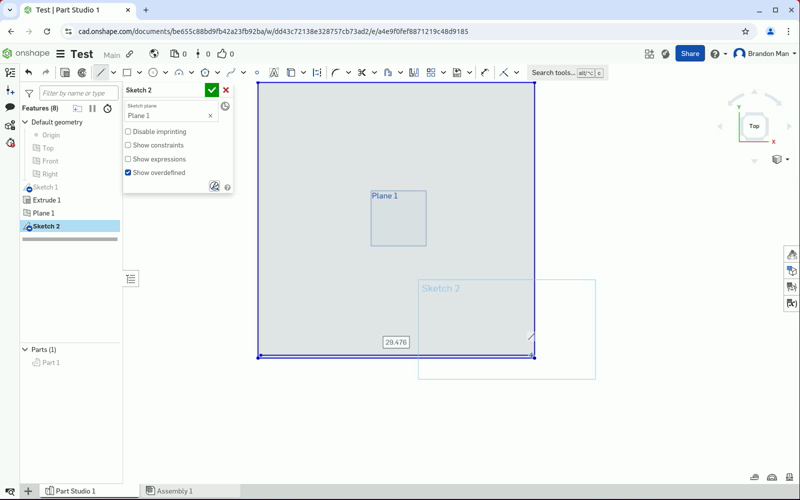
scroll(-6)
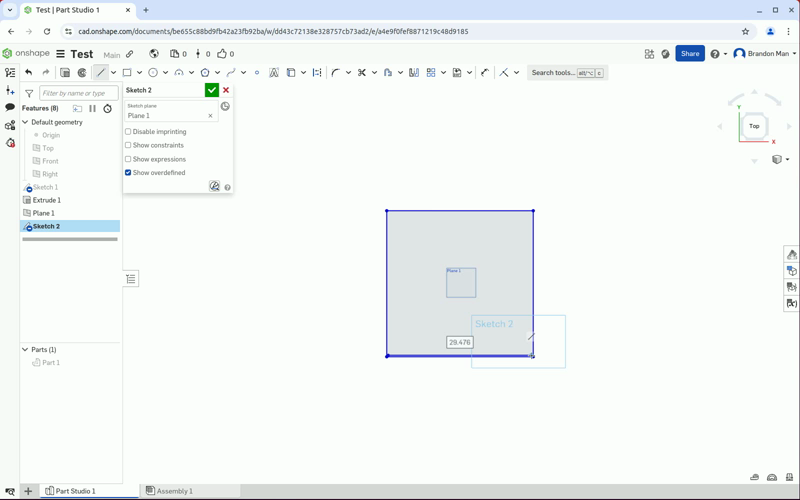
key_up(shift)
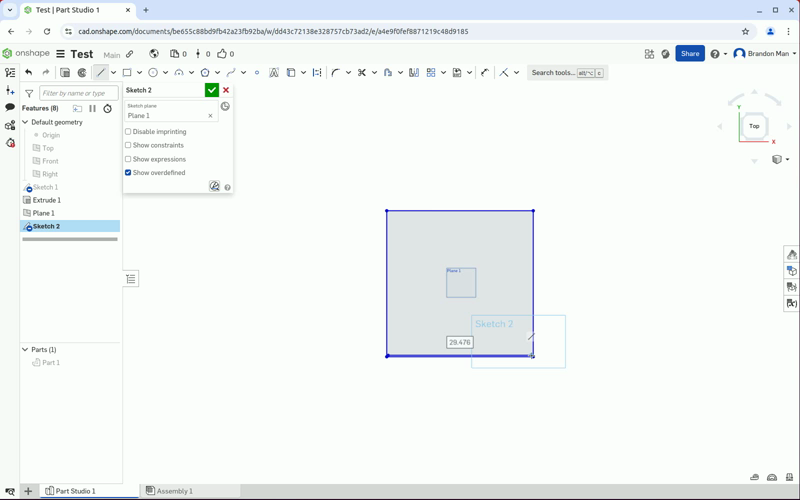
key_down(shift)
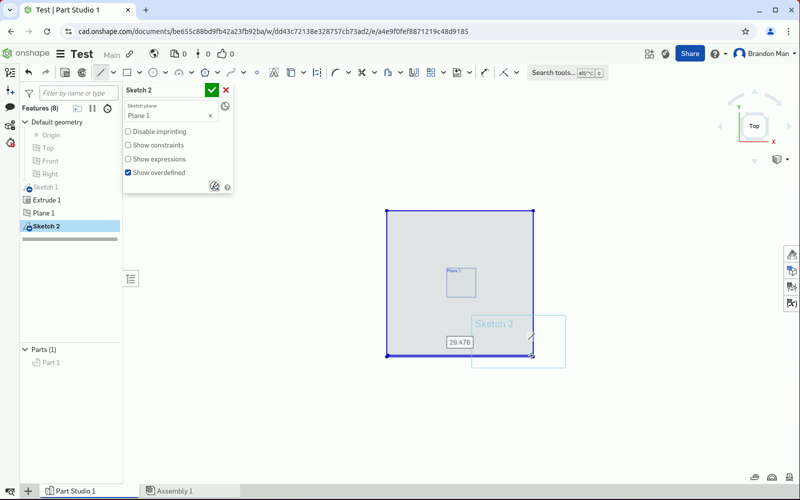
mouse_move(531, 212)
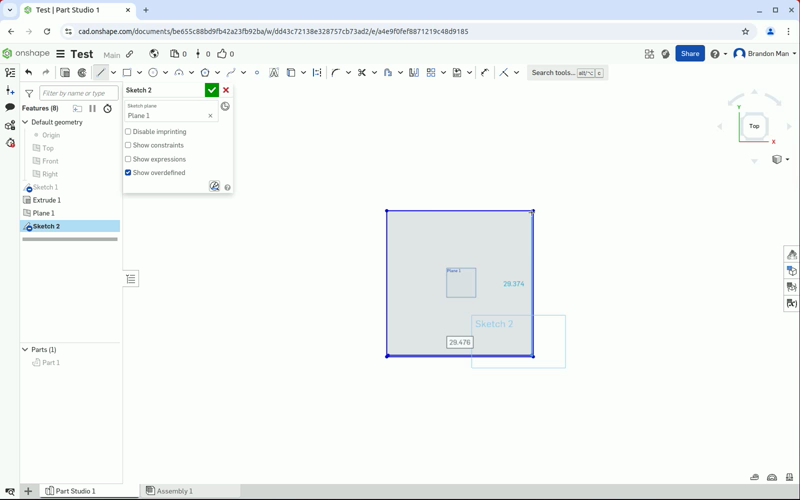
scroll(6)
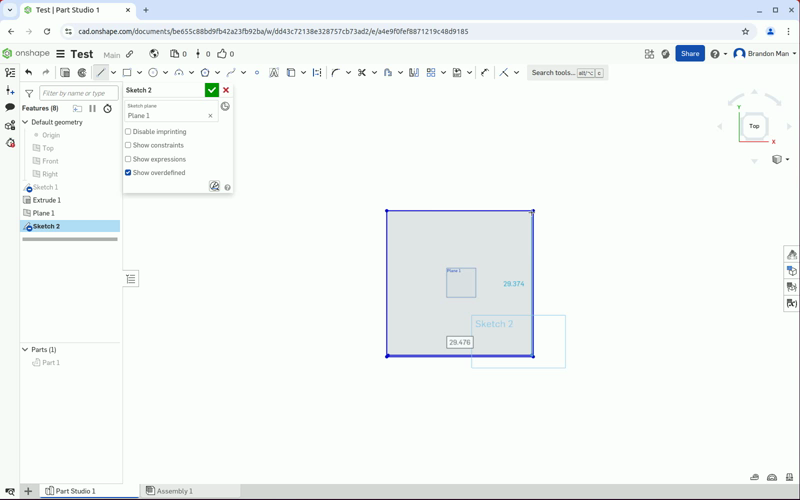
scroll(6)
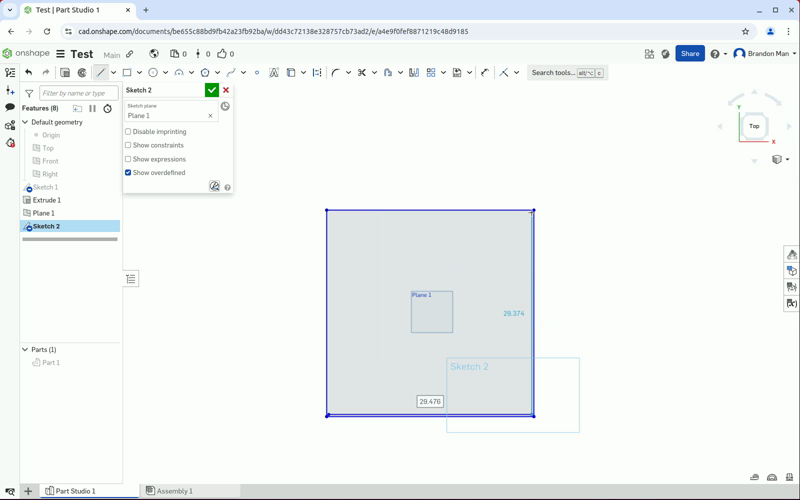
scroll(6)
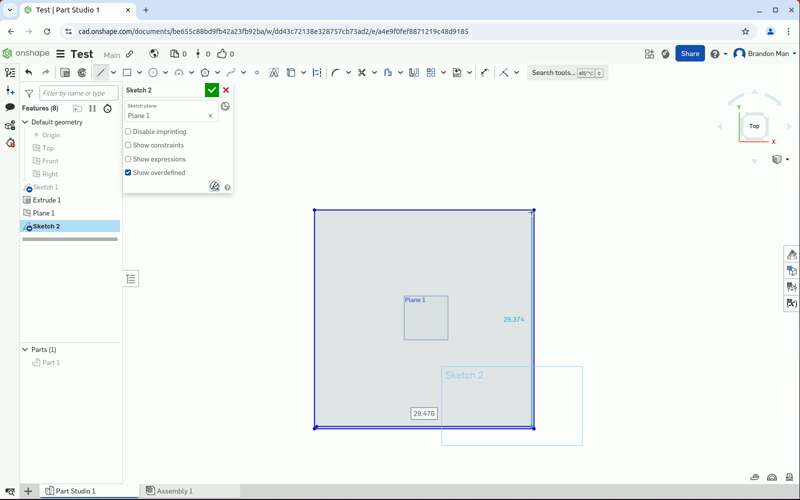
scroll(6)
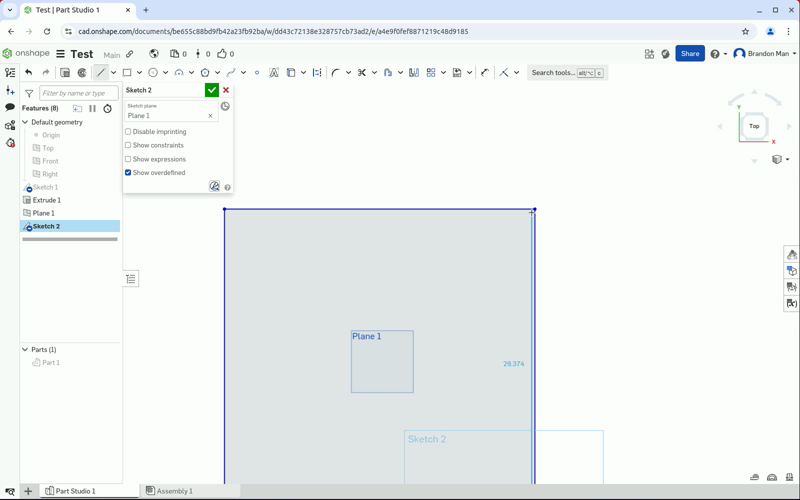
scroll(6)
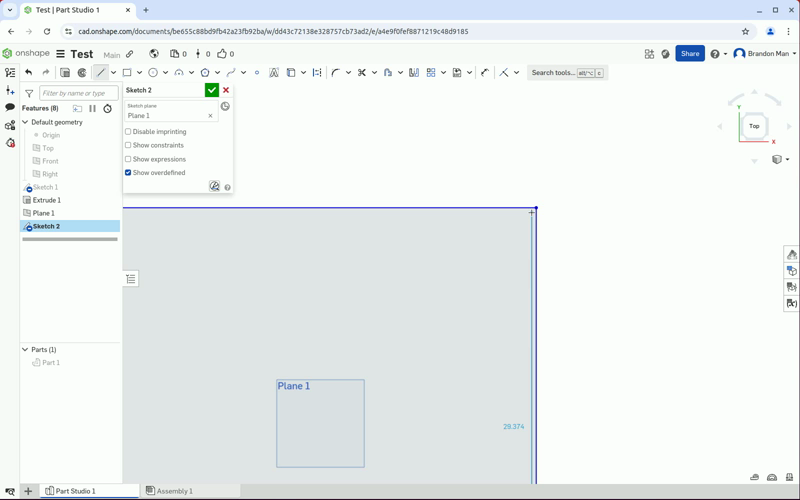
scroll(6)
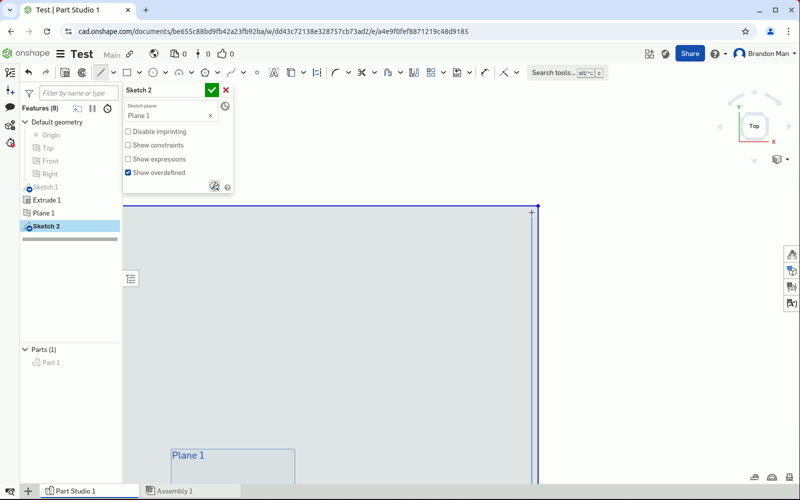
scroll(6)
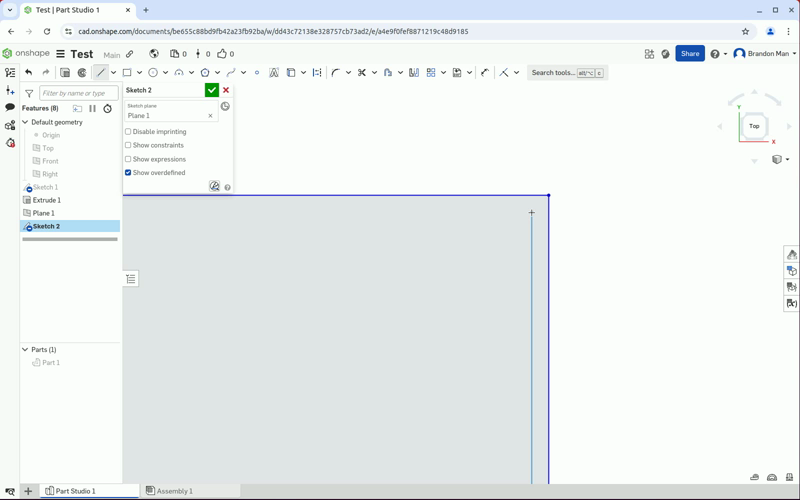
click(531, 212)
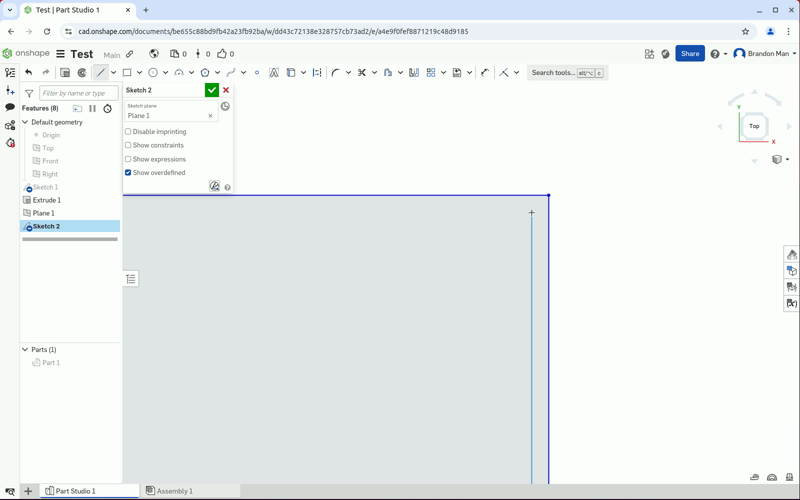
scroll(-6)
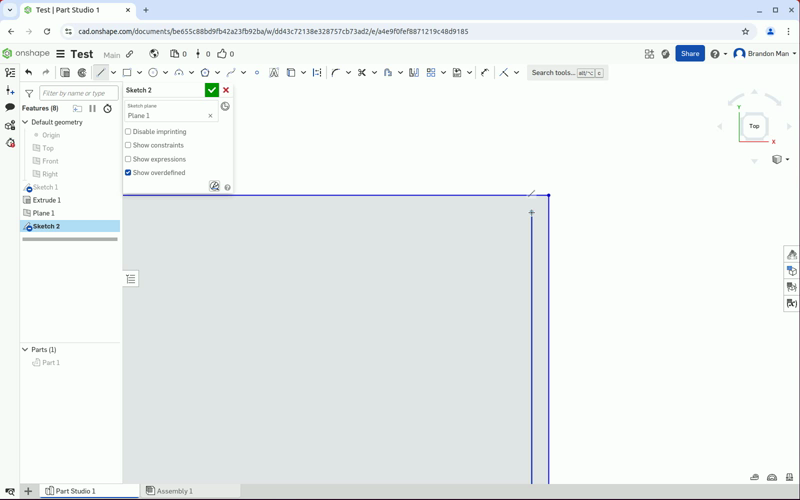
scroll(-6)
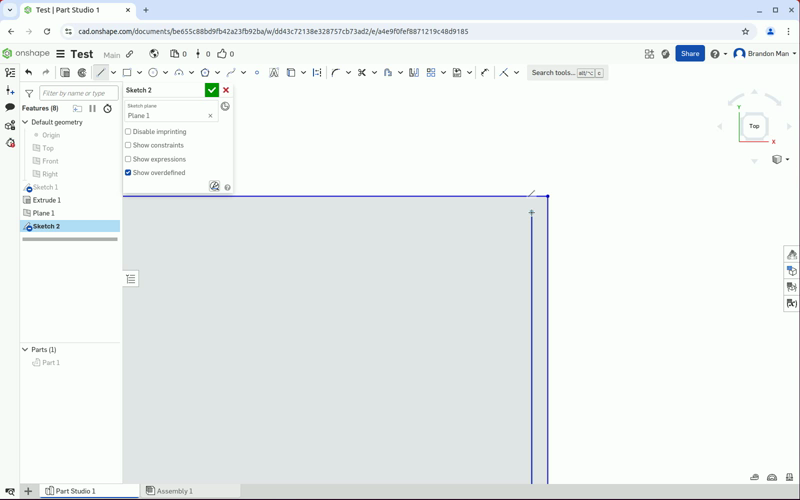
scroll(-6)
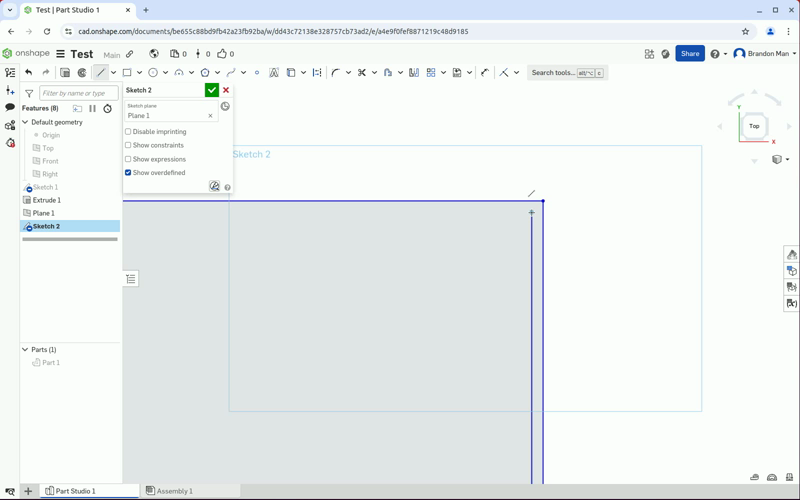
scroll(-6)
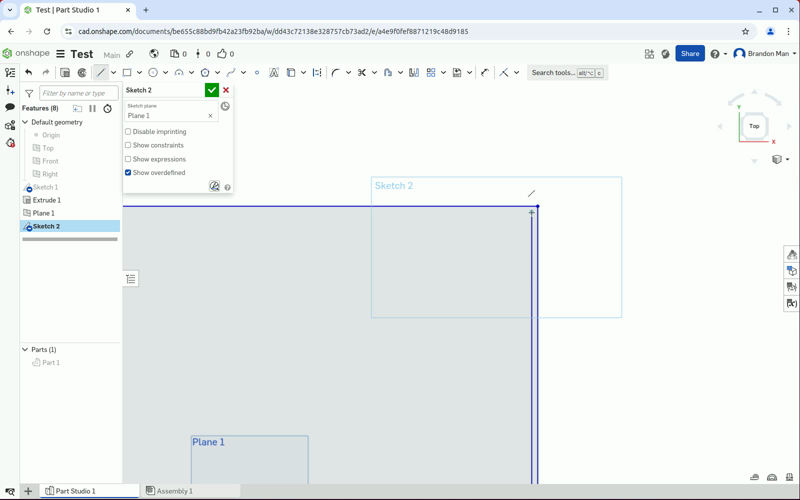
scroll(-6)
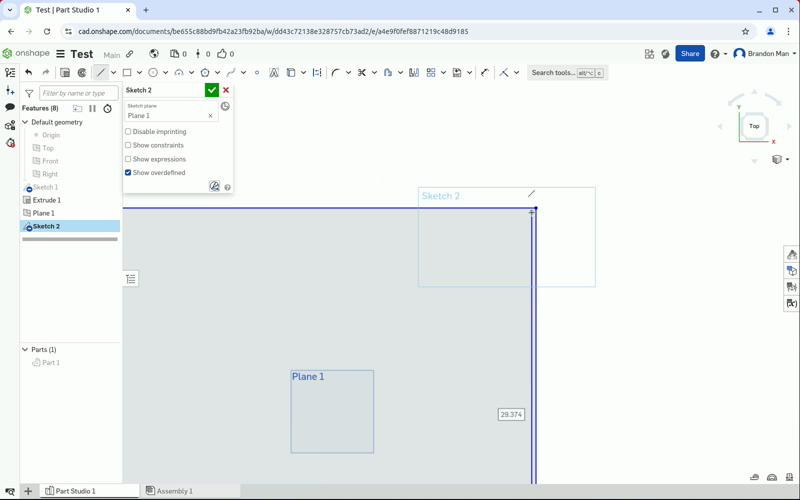
scroll(-6)
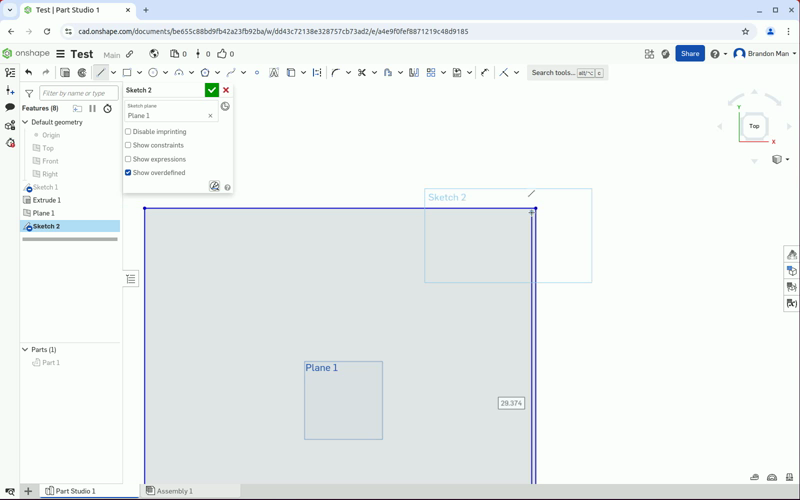
scroll(-6)
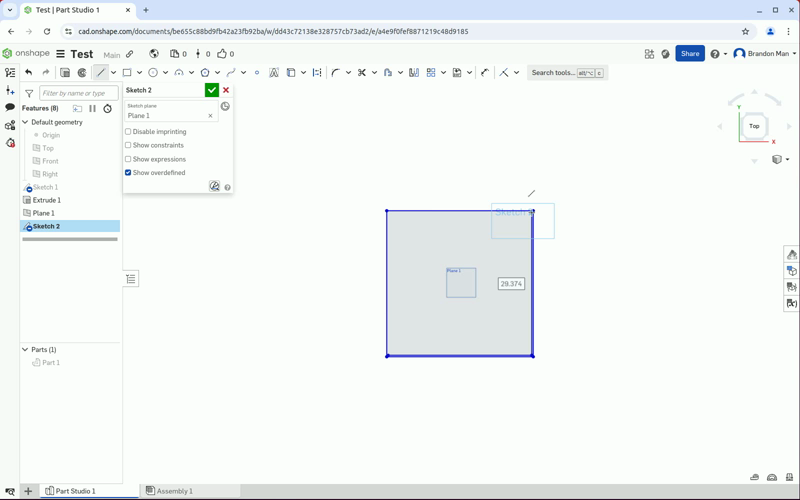
key_up(shift)
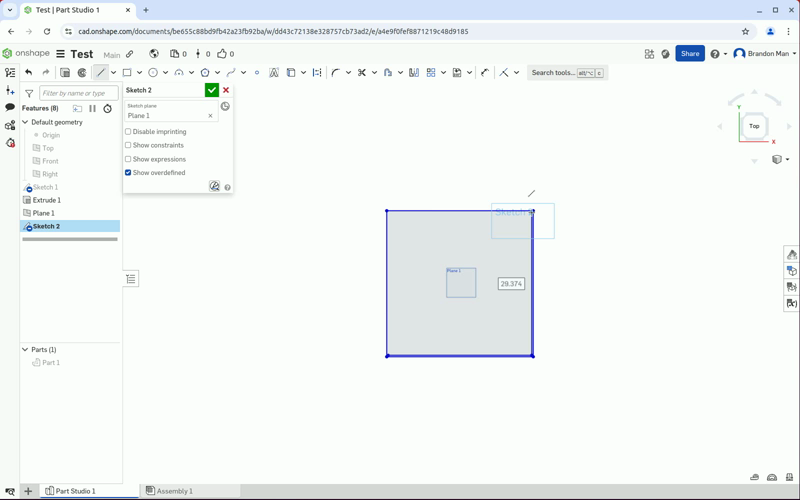
key_down(shift)
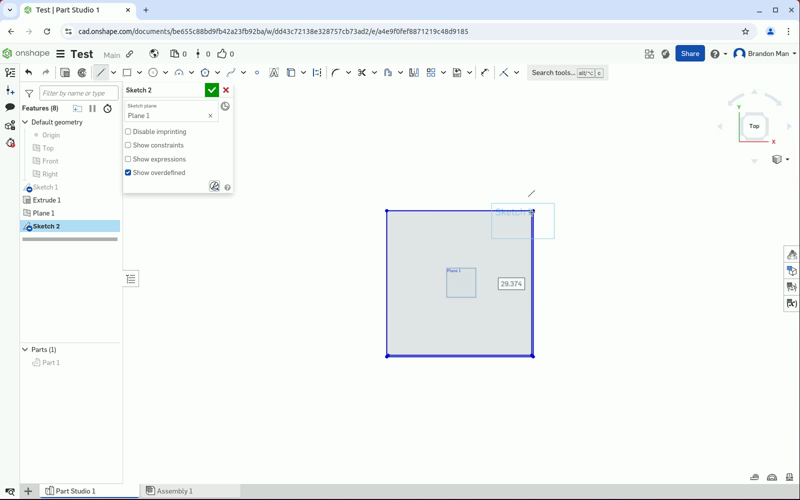
mouse_move(388, 212)
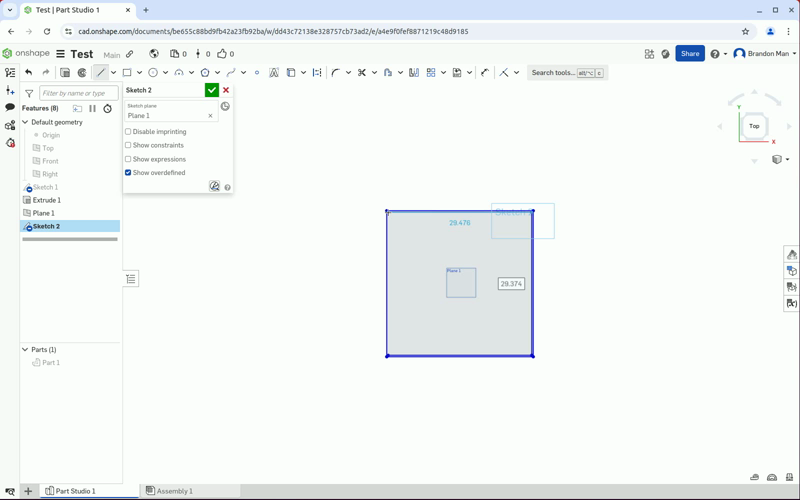
scroll(6)
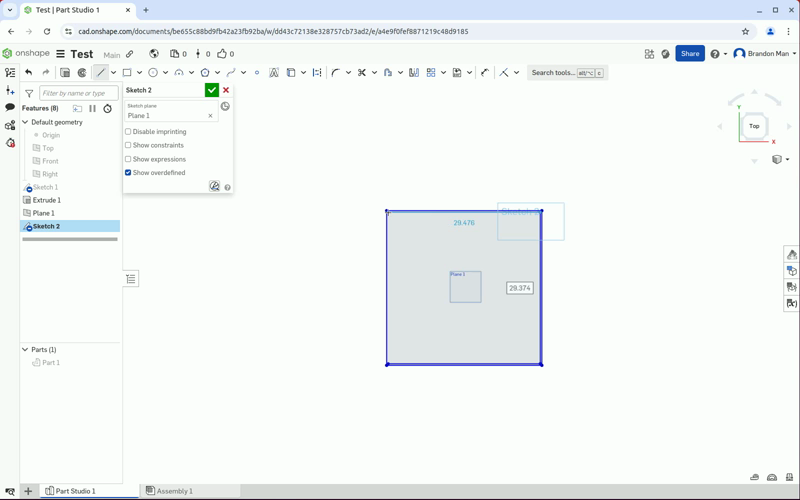
scroll(6)
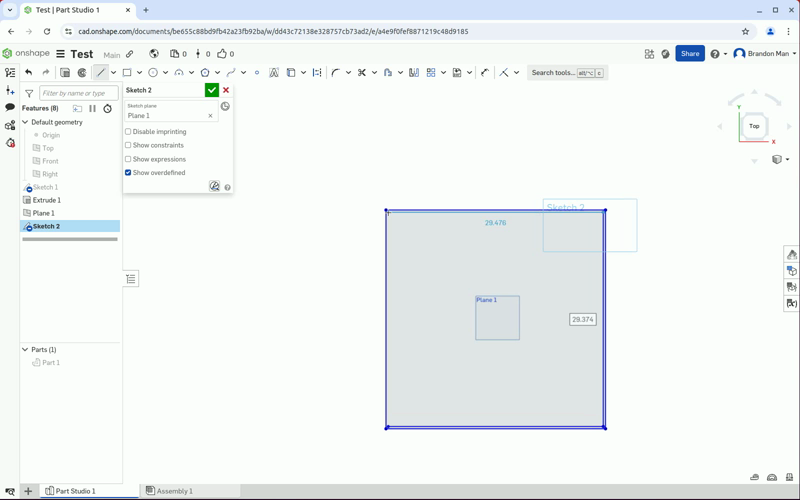
scroll(6)
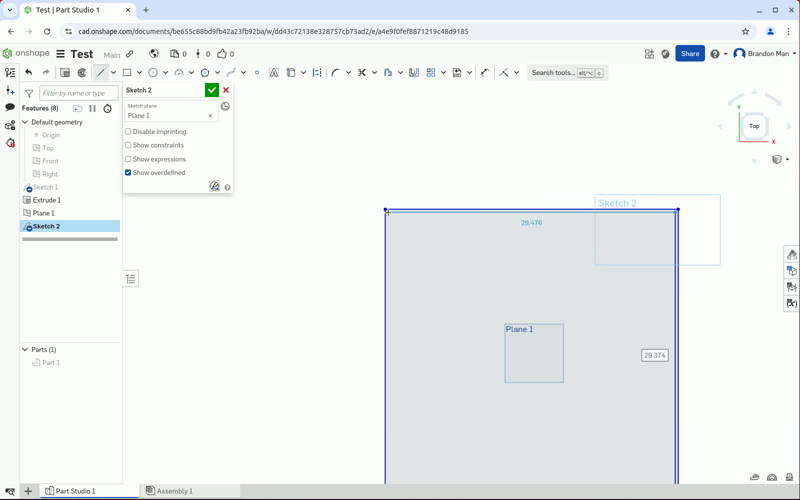
scroll(6)
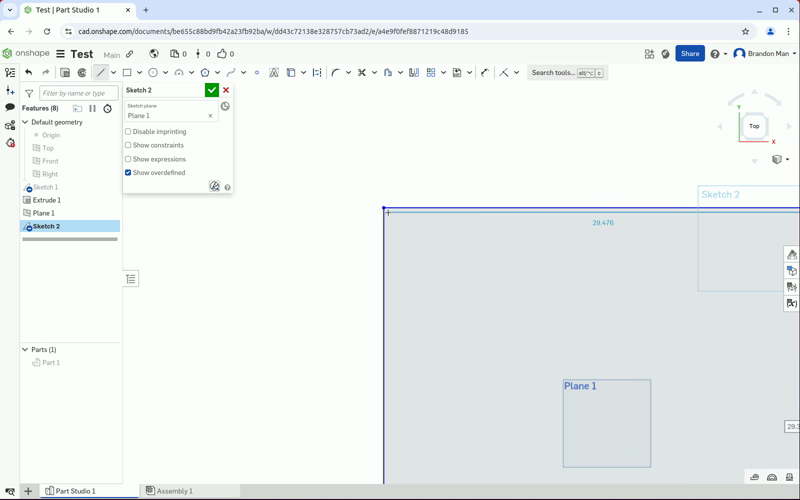
scroll(6)
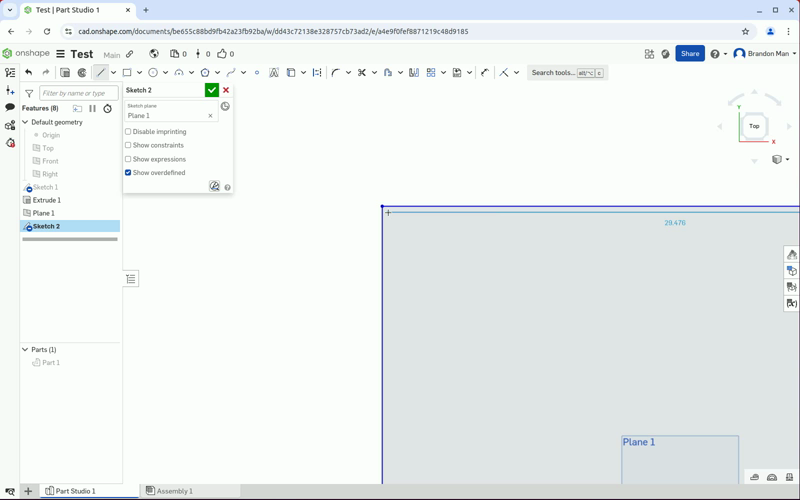
scroll(6)
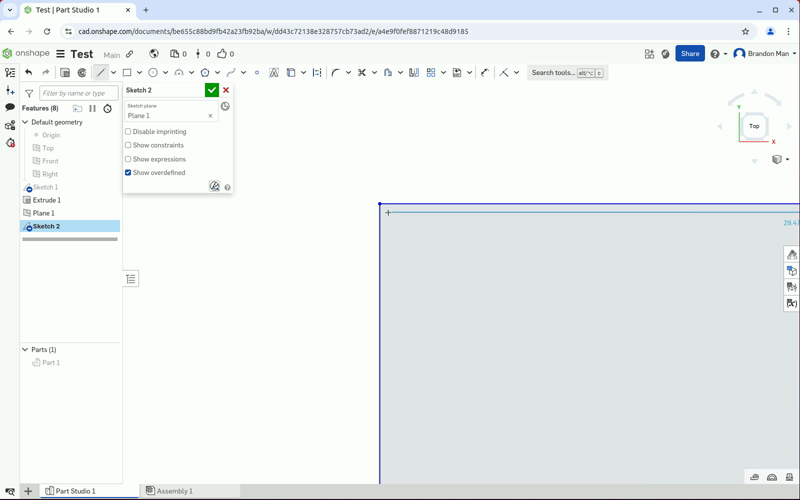
scroll(6)
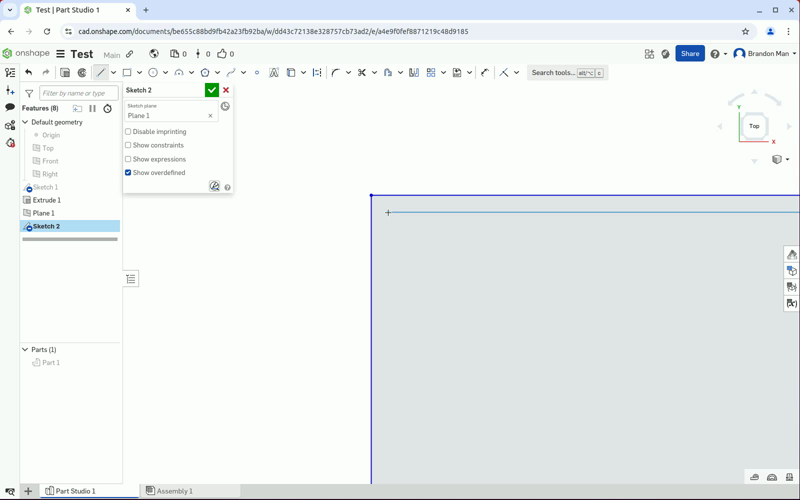
click(388, 212)
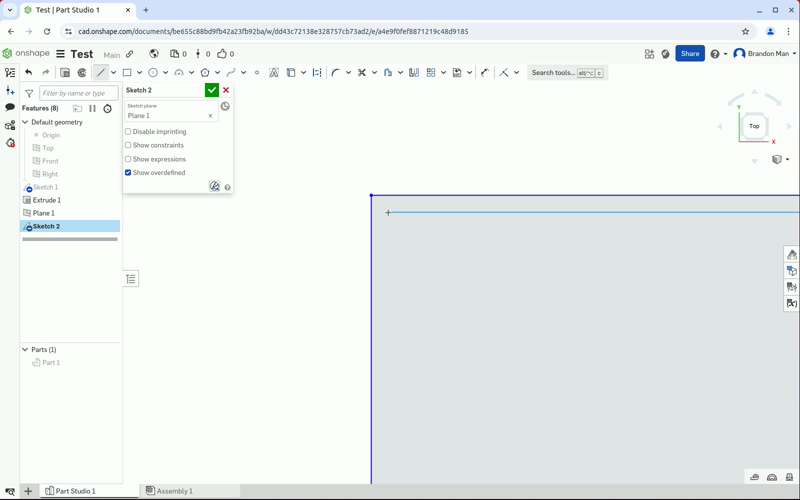
scroll(-6)
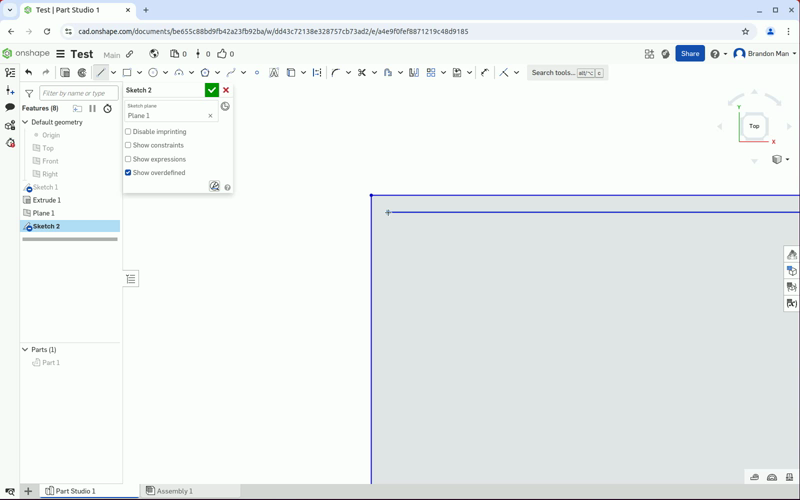
scroll(-6)
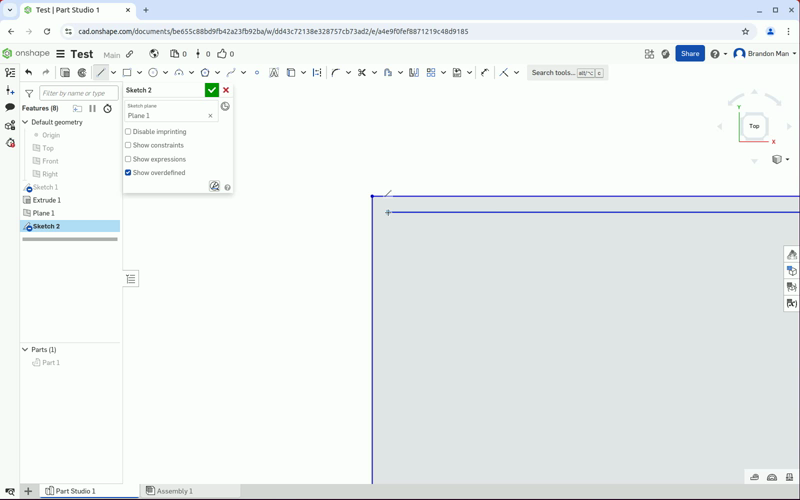
scroll(-6)
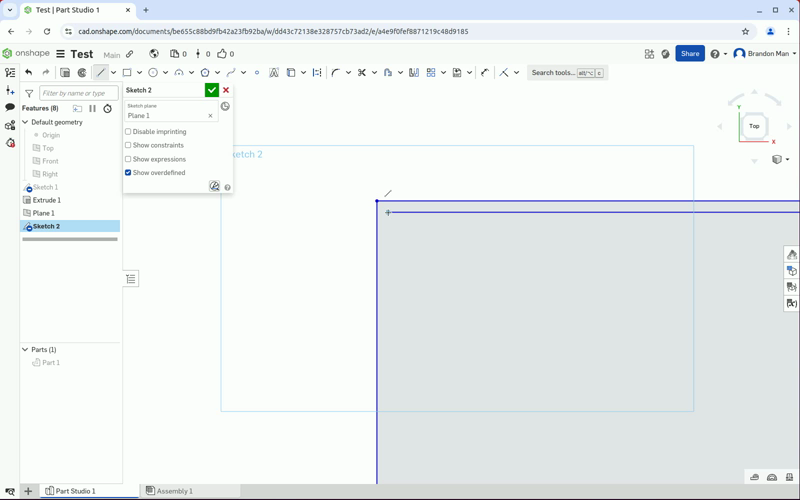
scroll(-6)
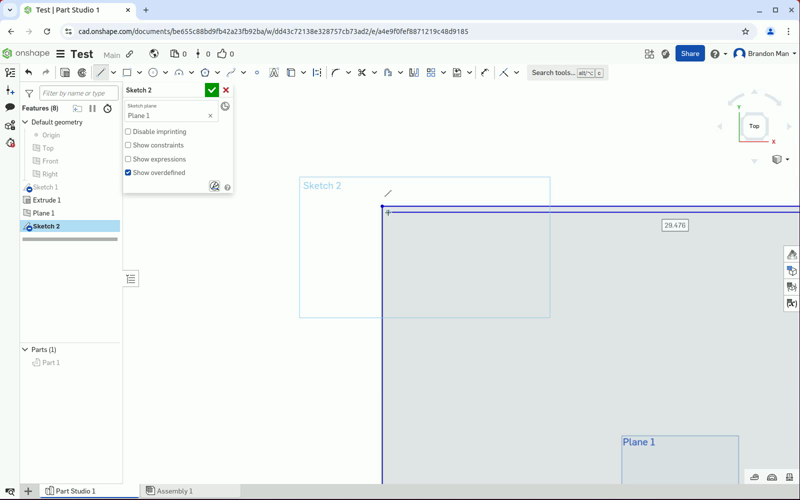
scroll(-6)
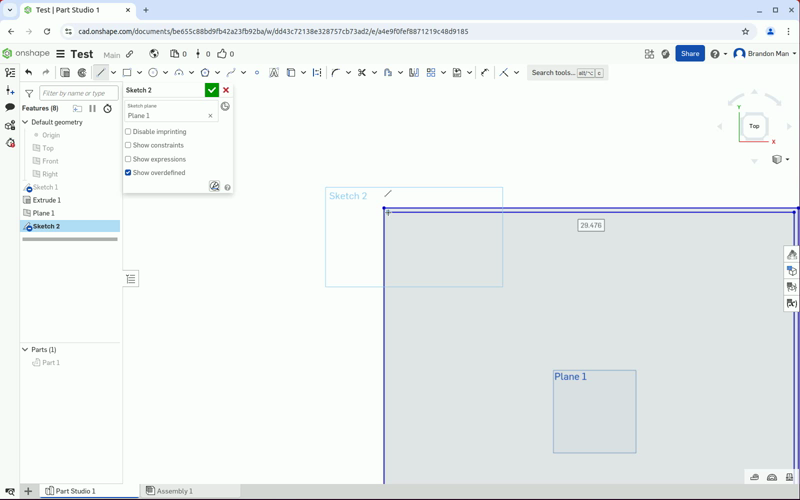
scroll(-6)
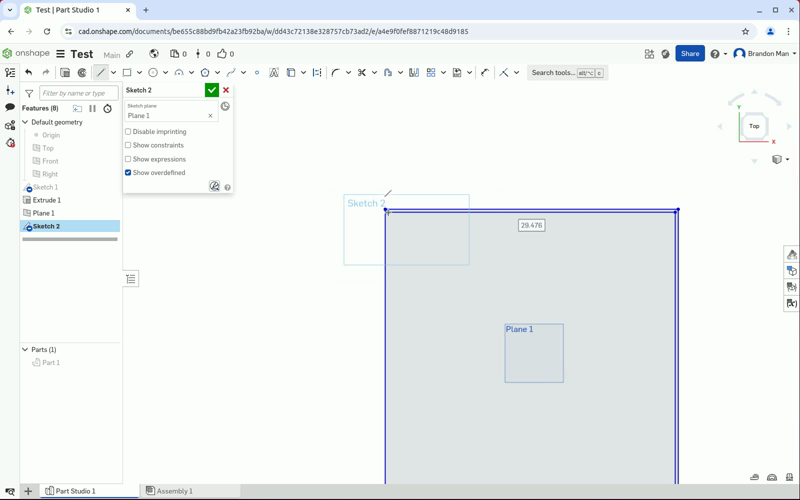
scroll(-6)
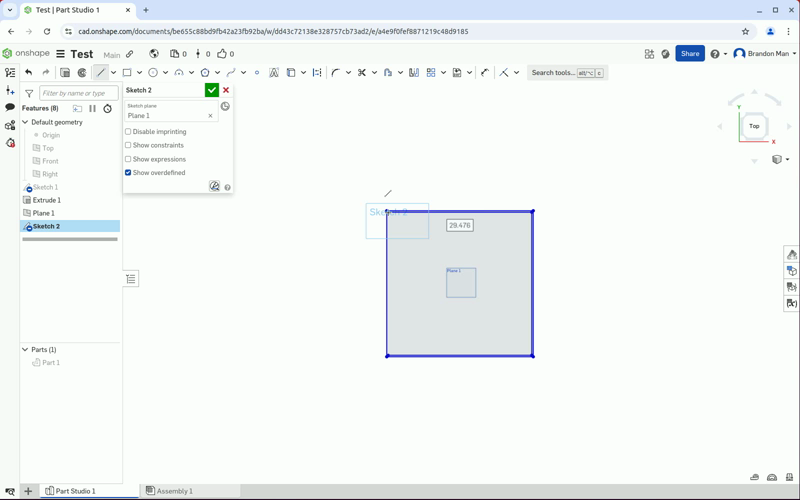
key_up(shift)
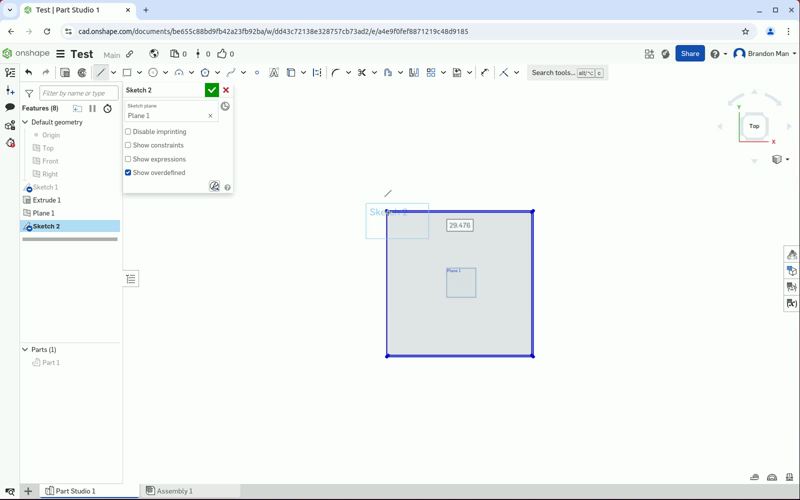
key_down(shift)
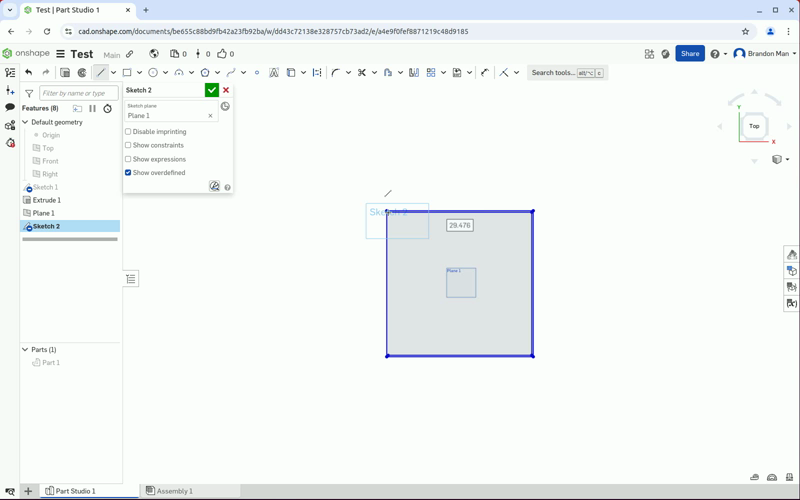
mouse_move(388, 355)
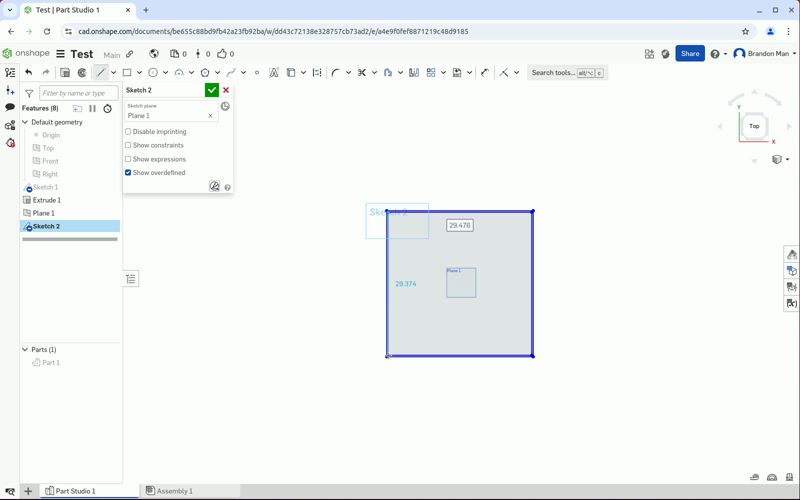
scroll(6)
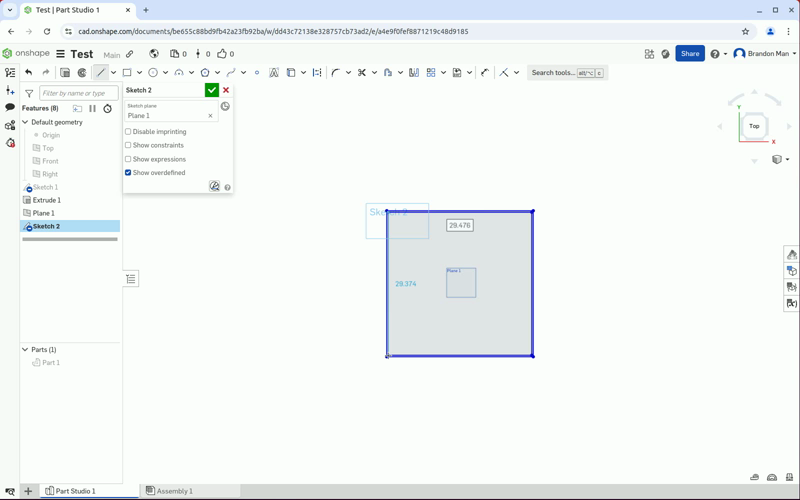
scroll(6)
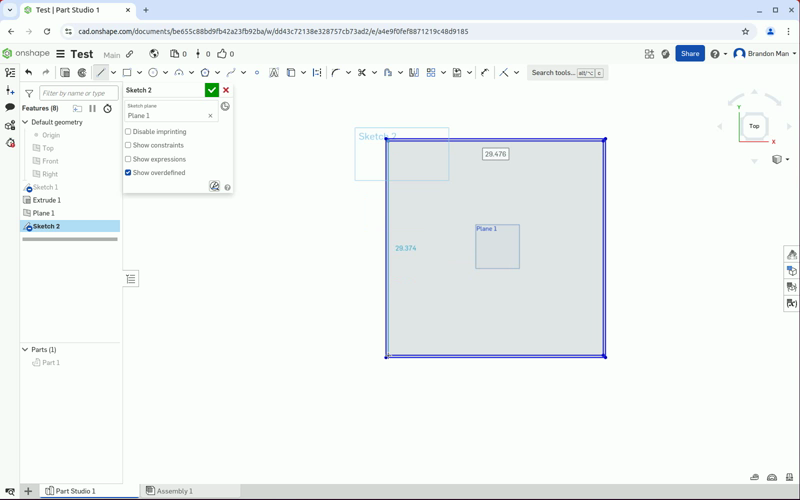
scroll(6)
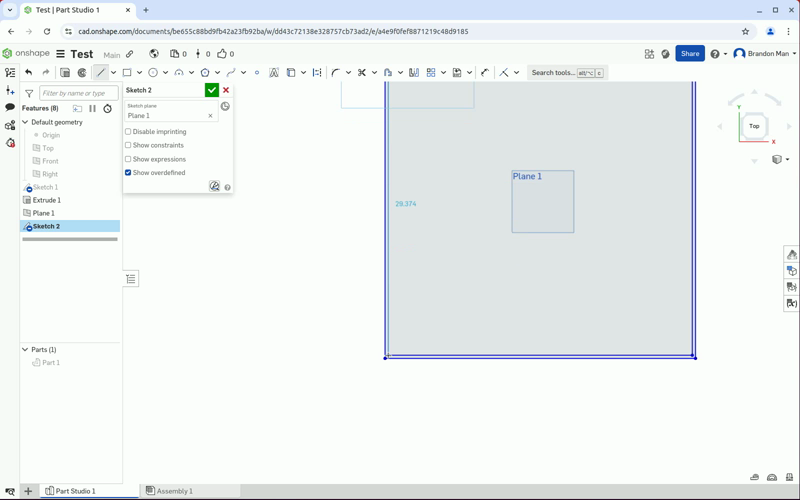
scroll(6)
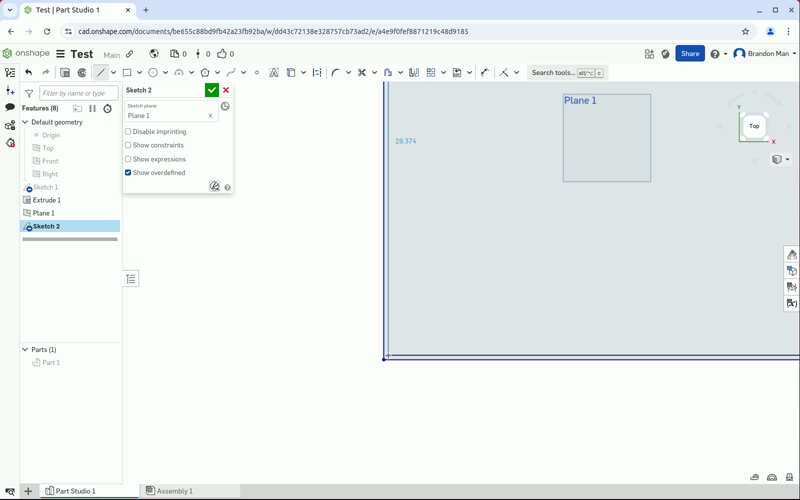
scroll(6)
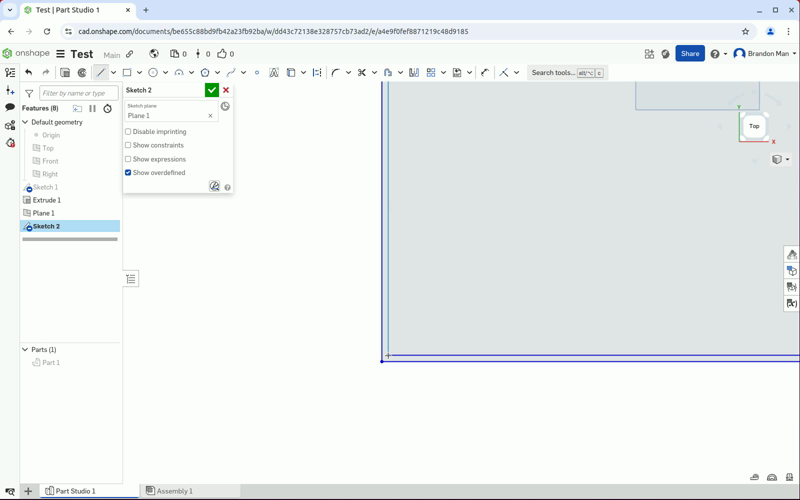
scroll(6)
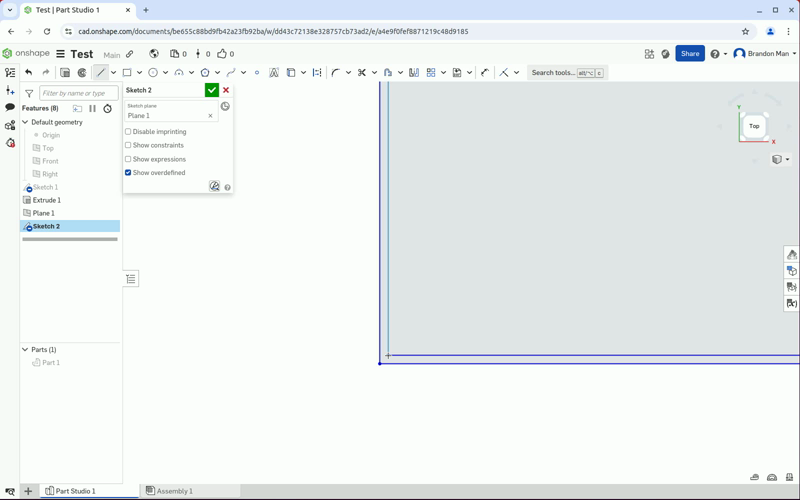
scroll(6)
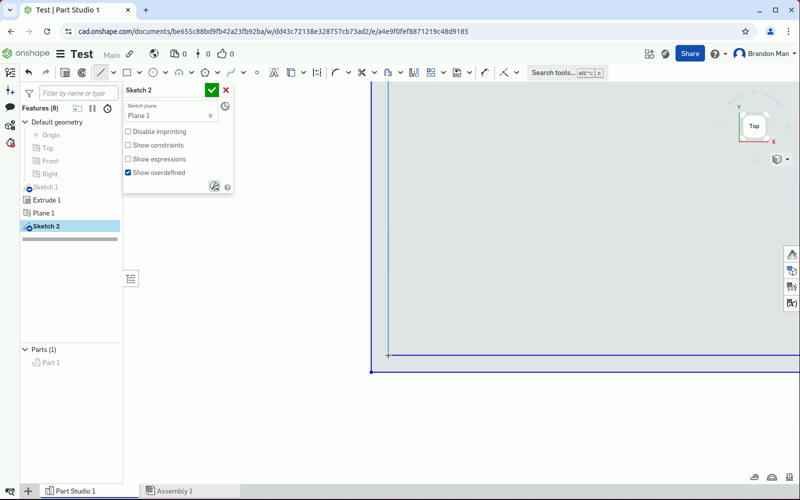
key_up(shift)
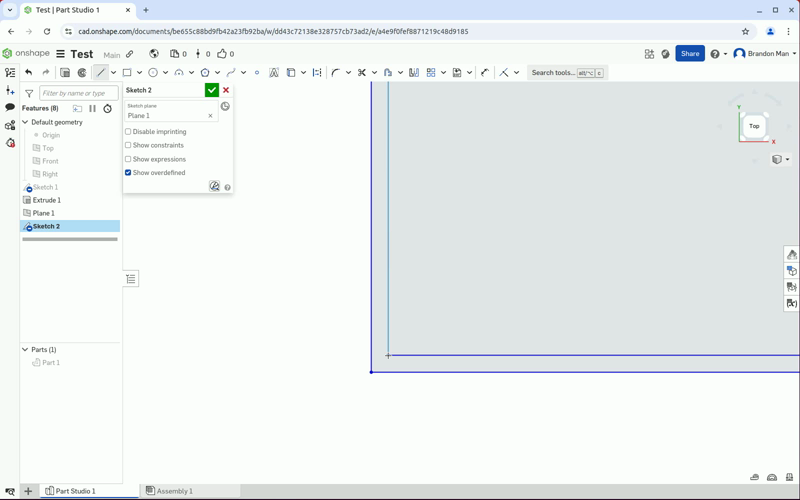
click(388, 355)
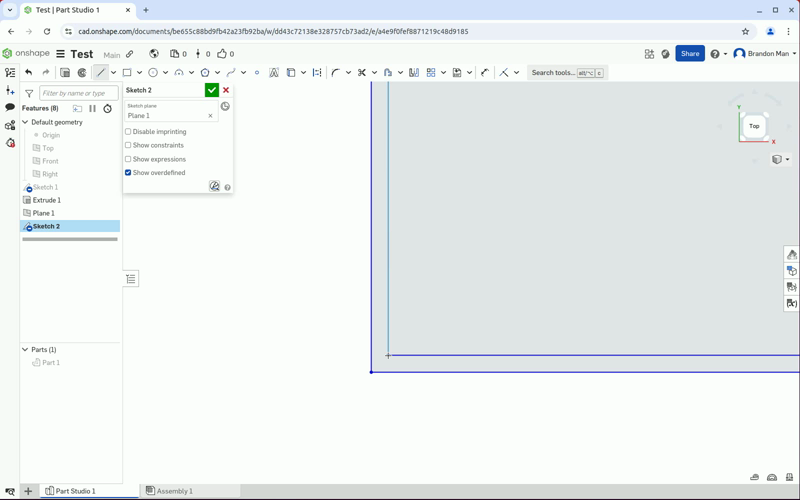
scroll(-6)
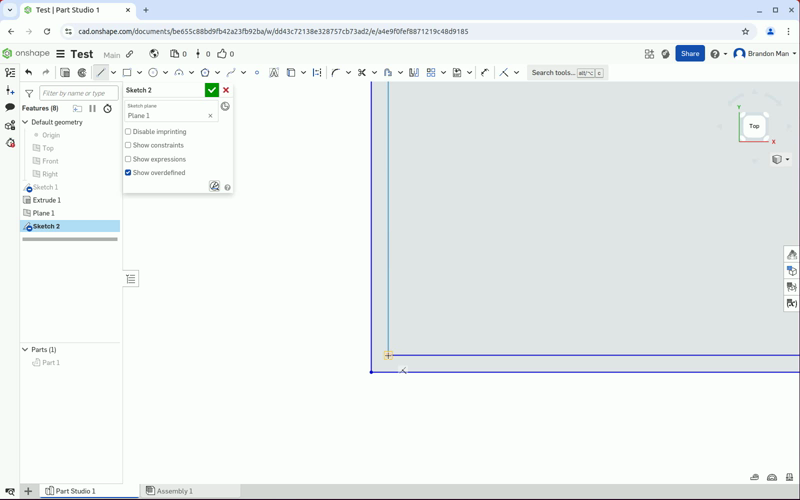
scroll(-6)
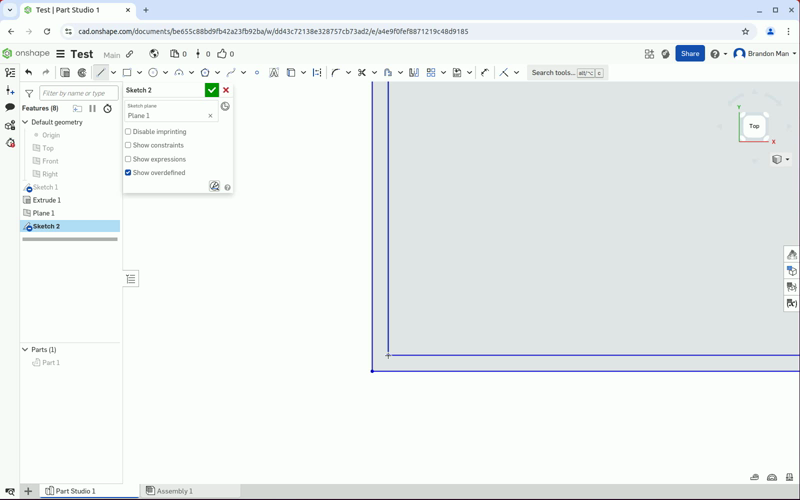
scroll(-6)
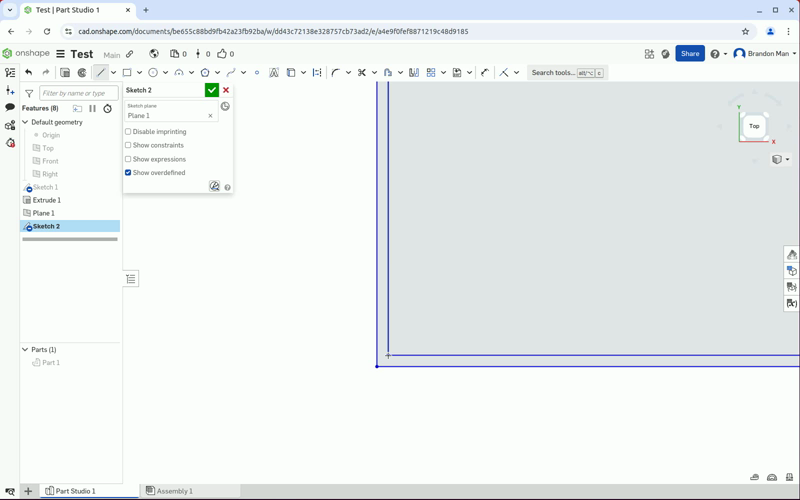
scroll(-6)
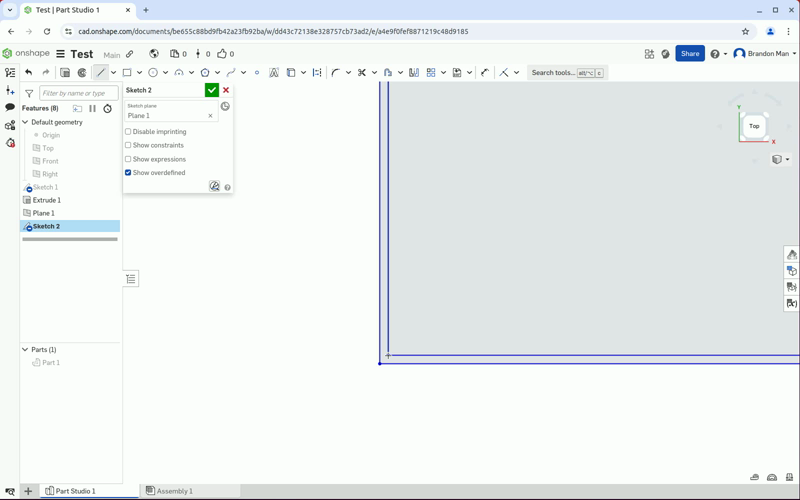
scroll(-6)
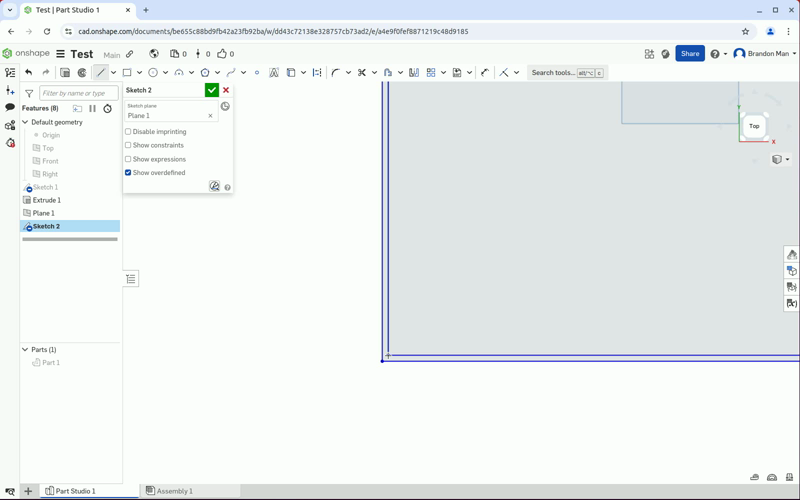
scroll(-6)
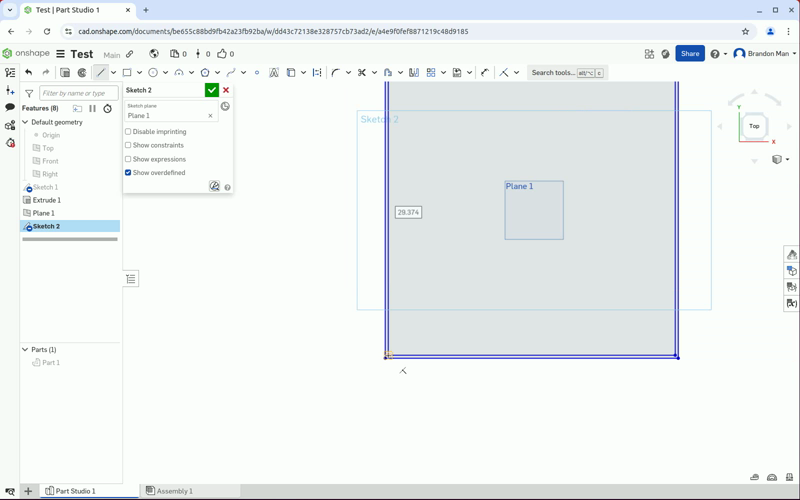
scroll(-6)
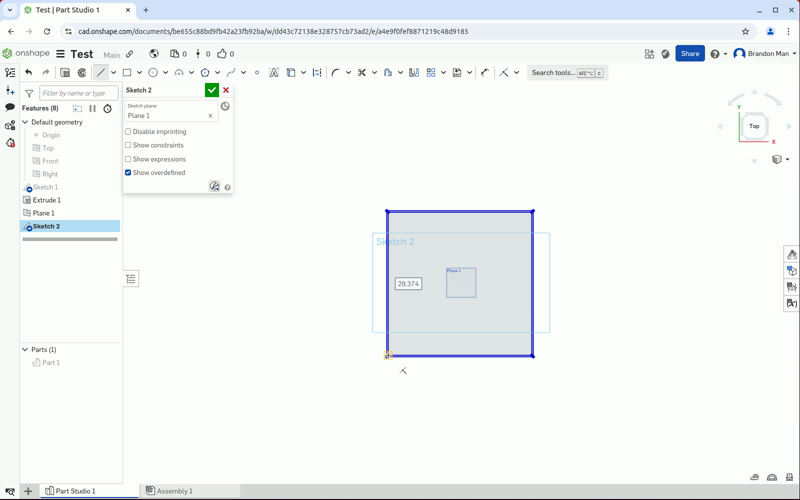
key(esc)
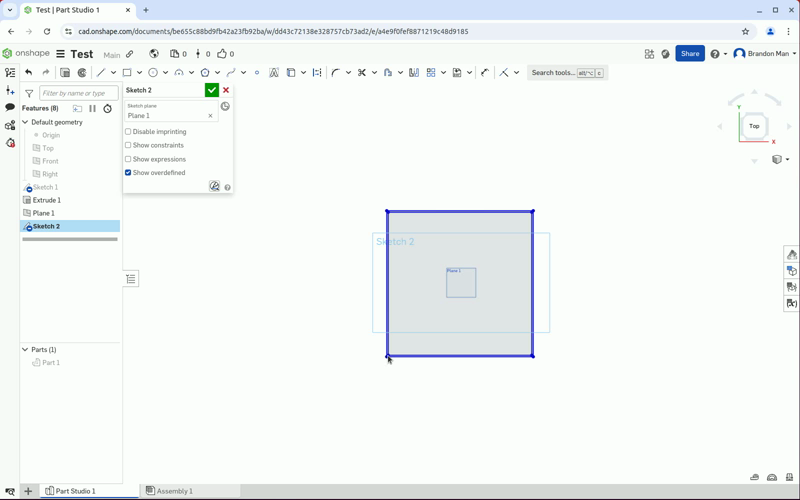
mouse_move(469, 355)
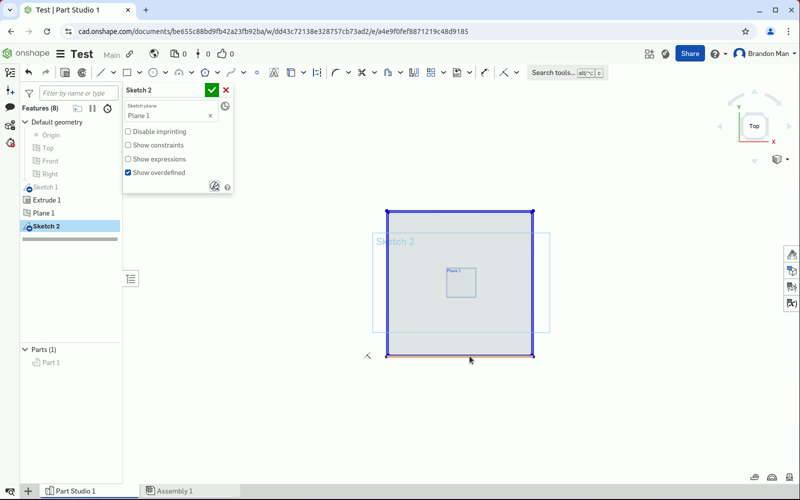
scroll(6)
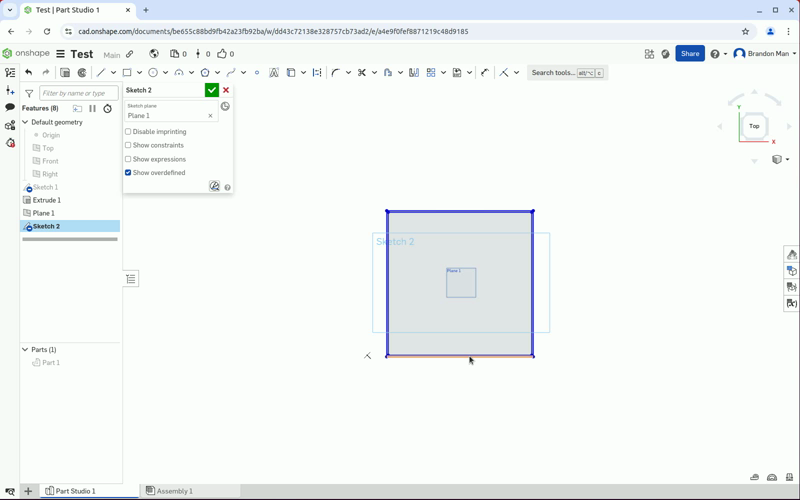
scroll(6)
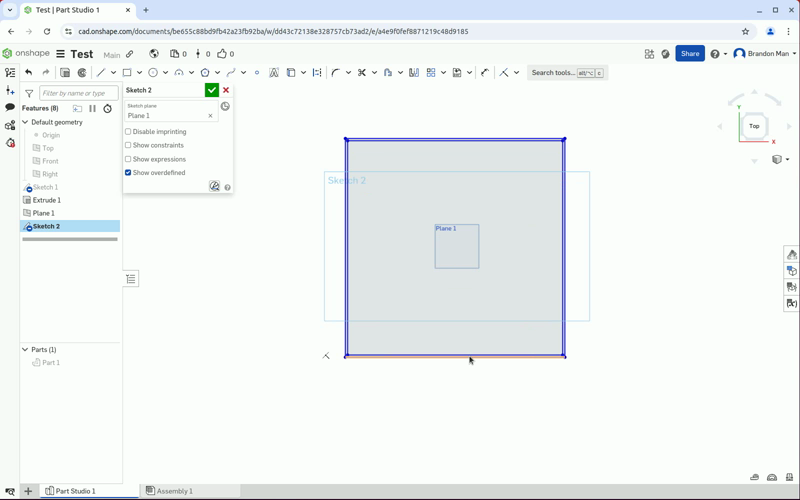
scroll(6)
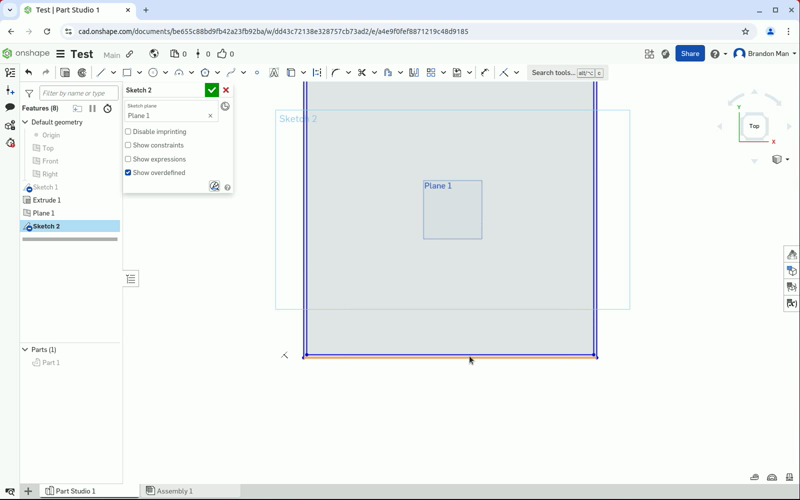
scroll(6)
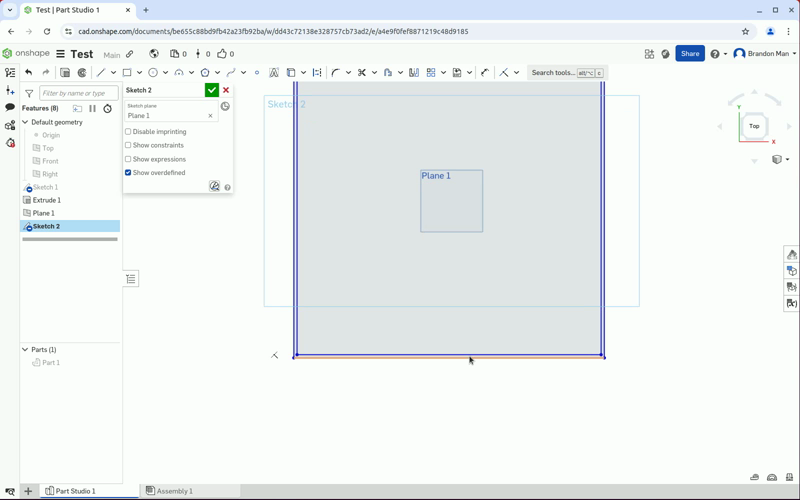
scroll(6)
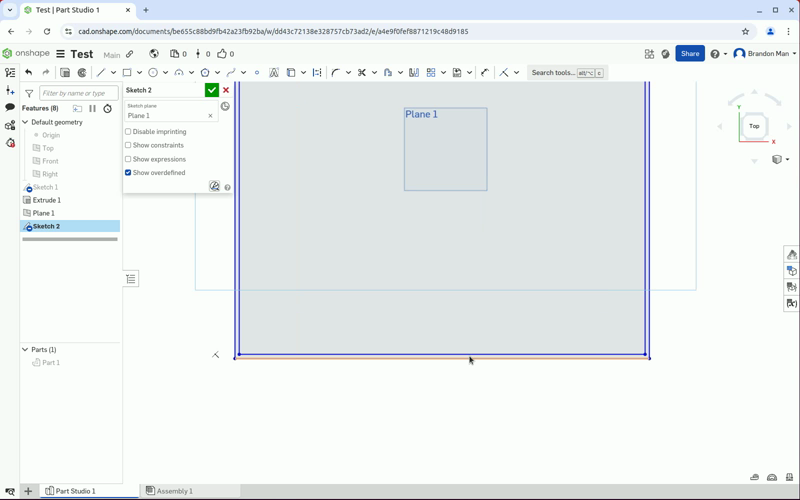
scroll(6)
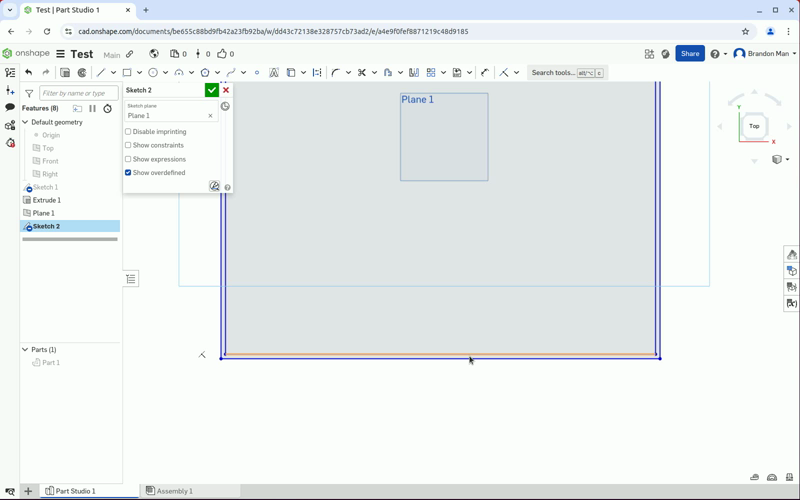
scroll(6)
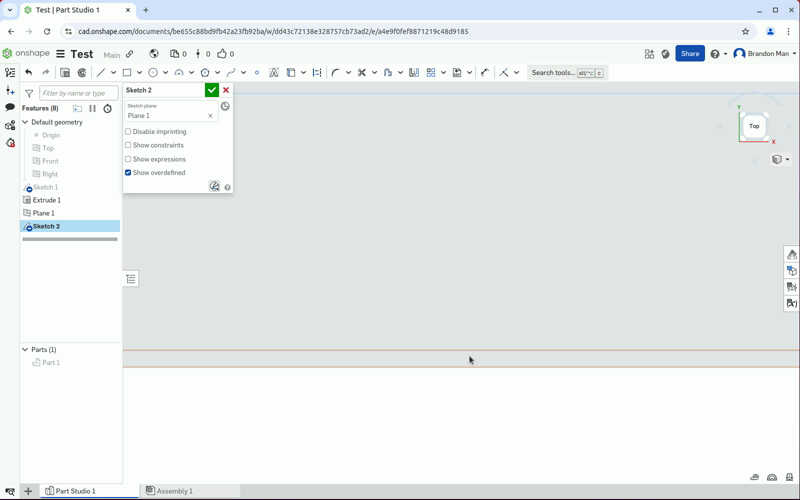
click(469, 355)
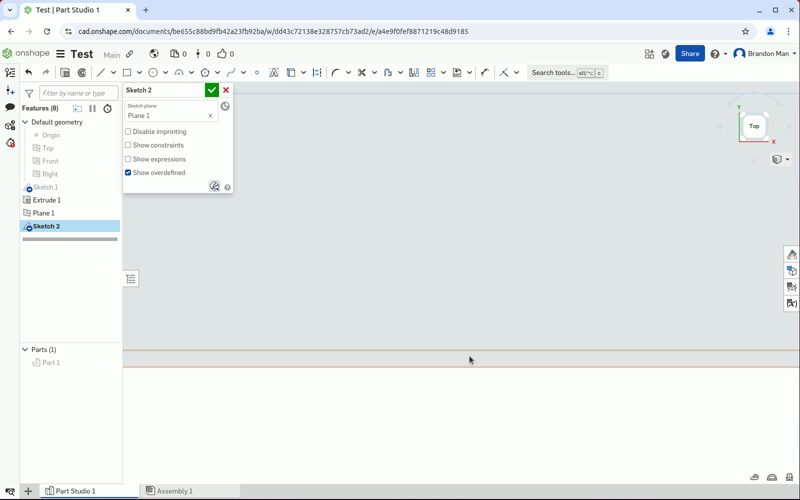
scroll(-6)
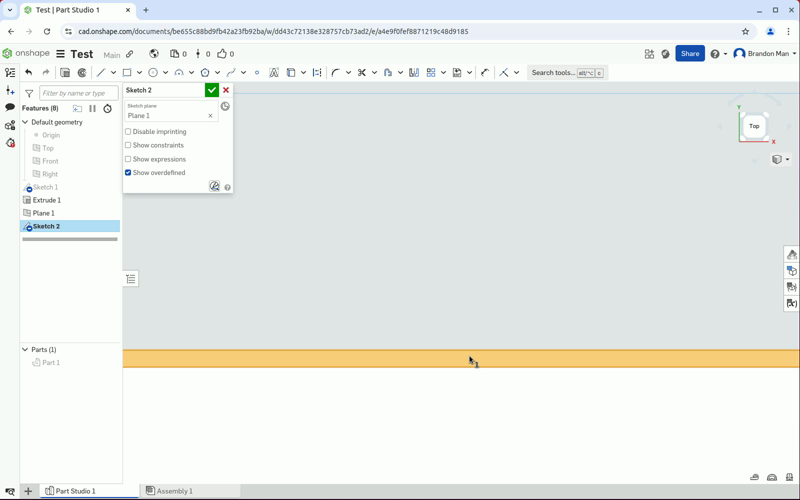
scroll(-6)
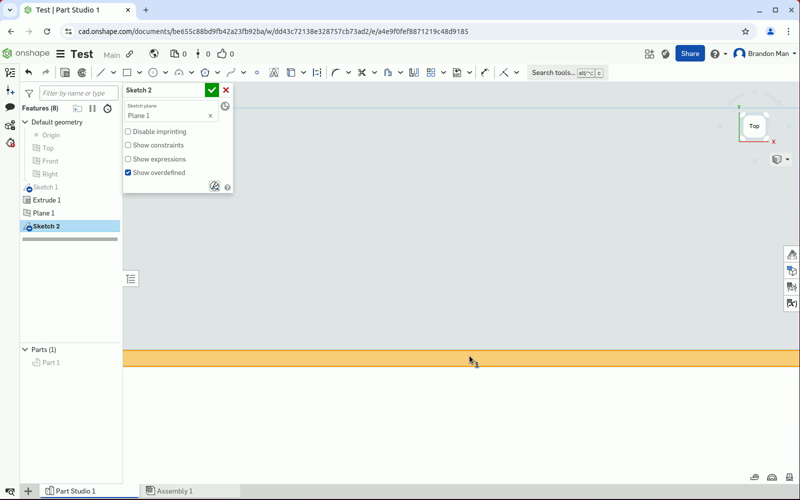
scroll(-6)
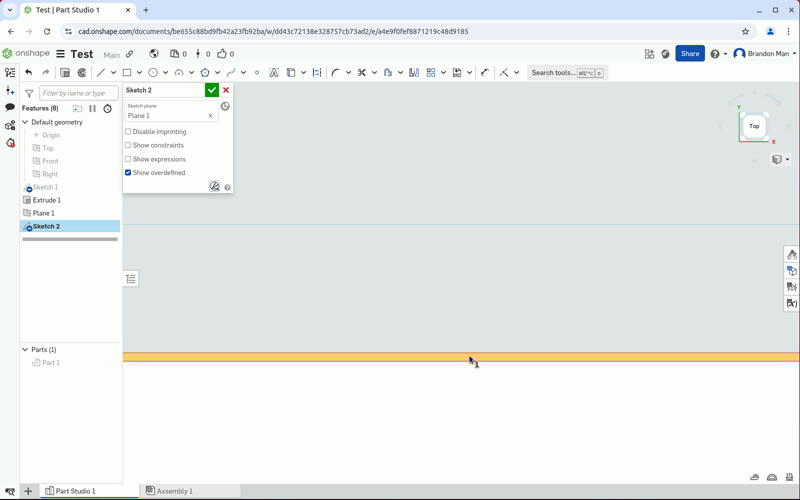
scroll(-6)
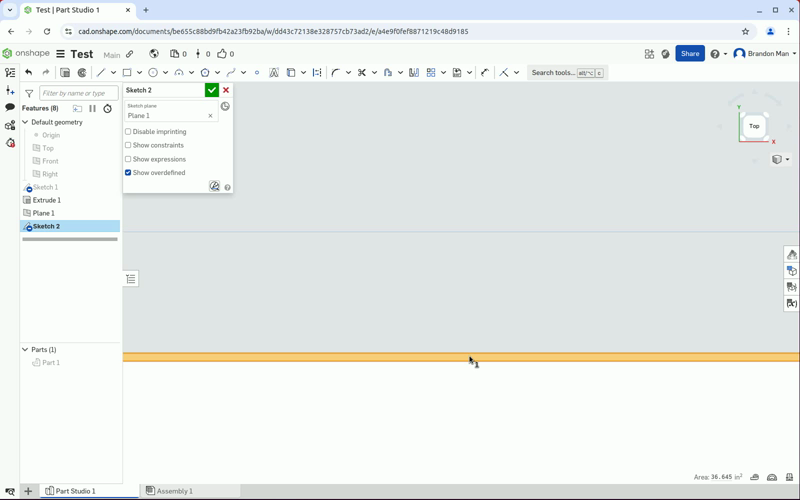
scroll(-6)
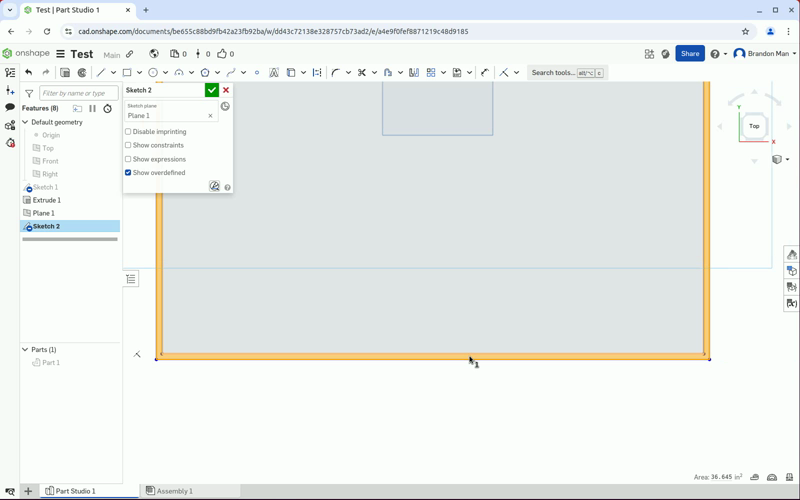
scroll(-6)
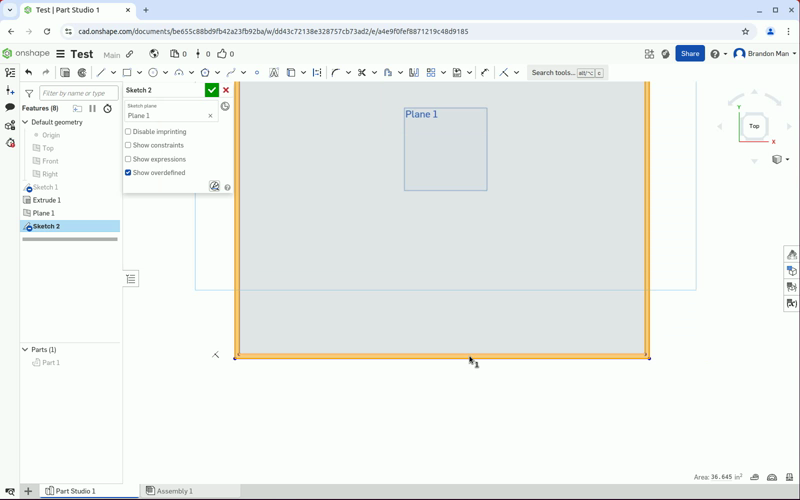
scroll(-6)
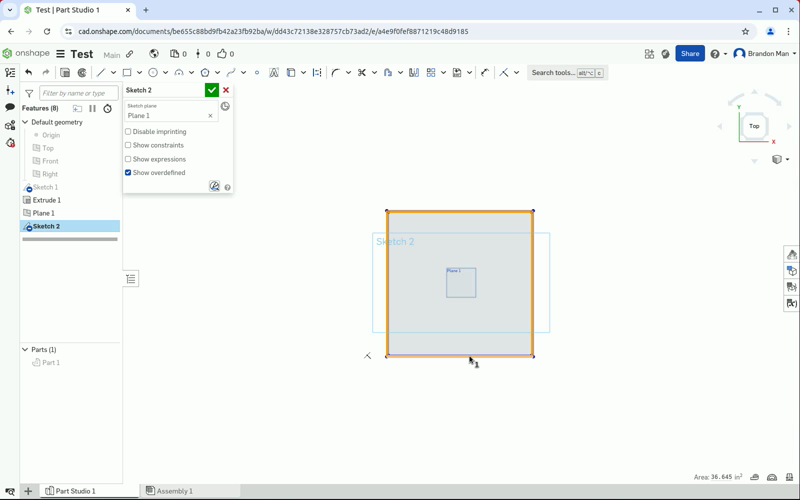
mouse_move(73, 352)
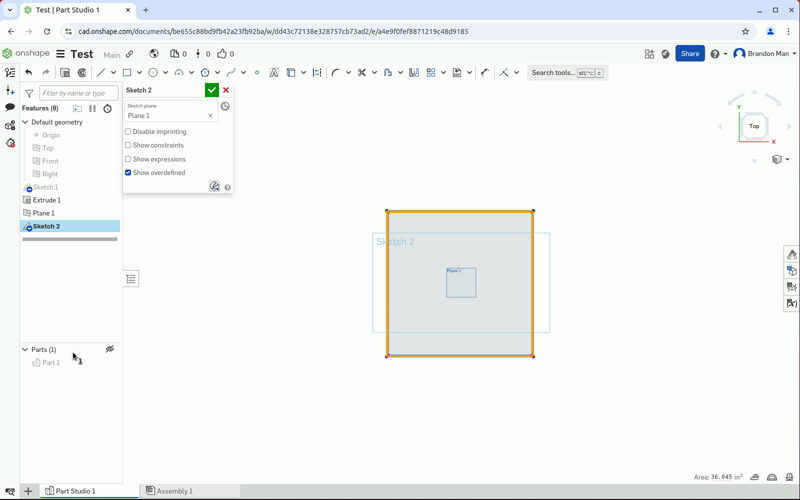
key(shift+y)
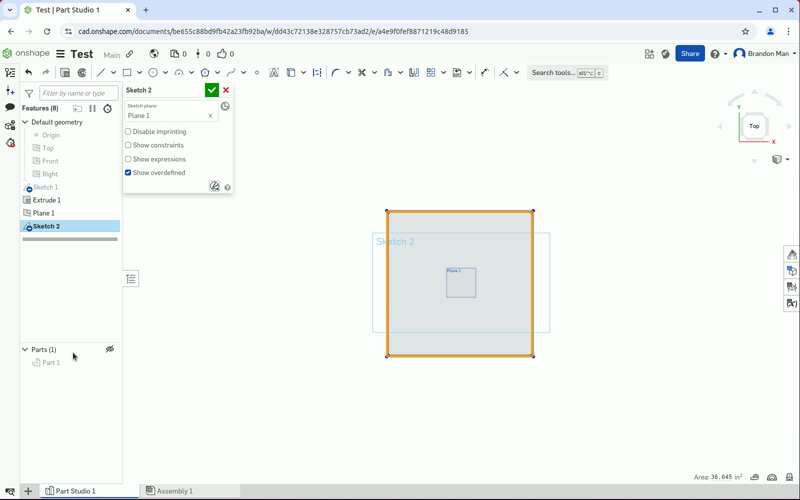
key(shift+e)
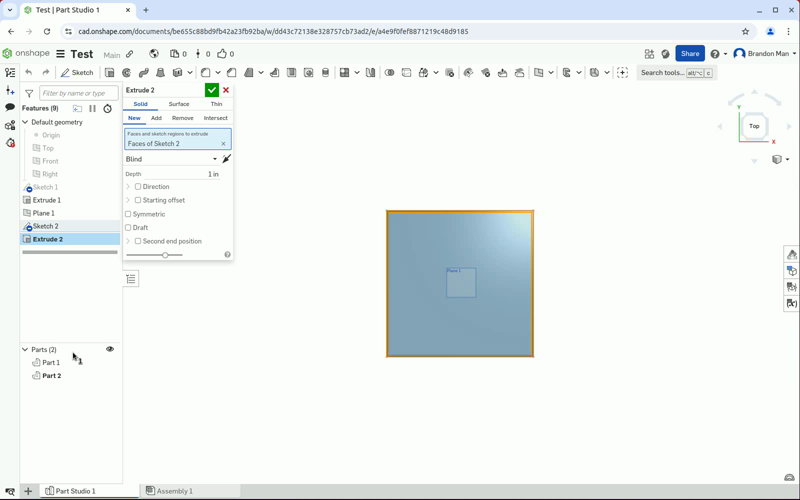
mouse_move(143, 106)
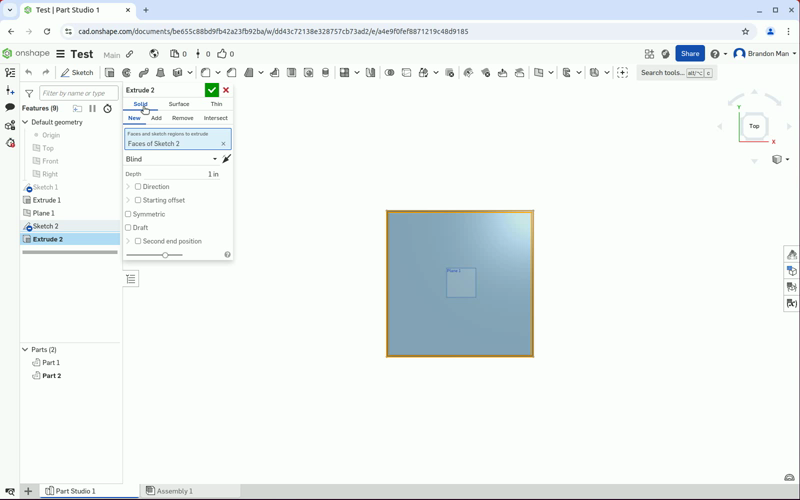
click(143, 106)
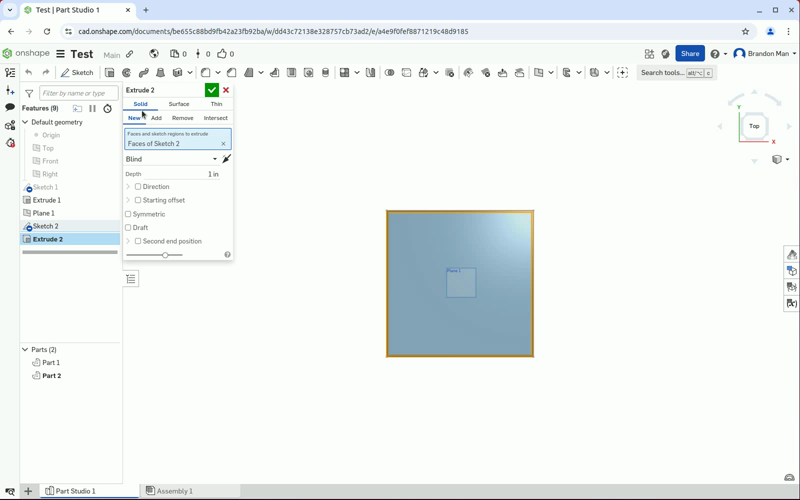
mouse_move(137, 120)
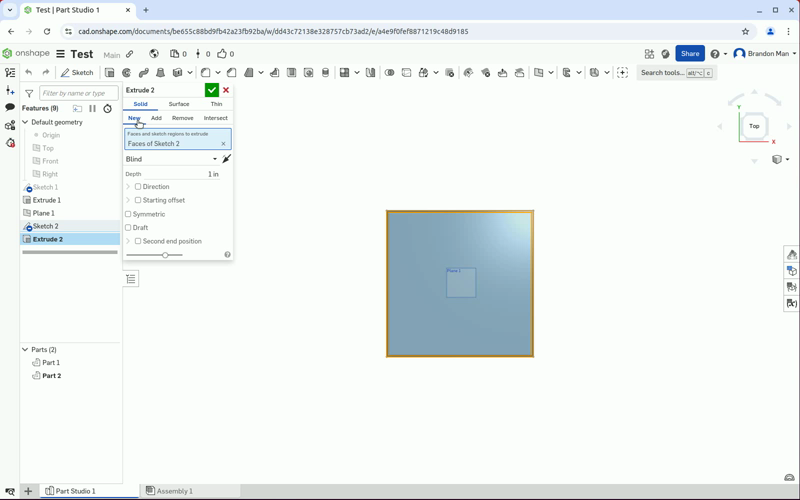
click(137, 120)
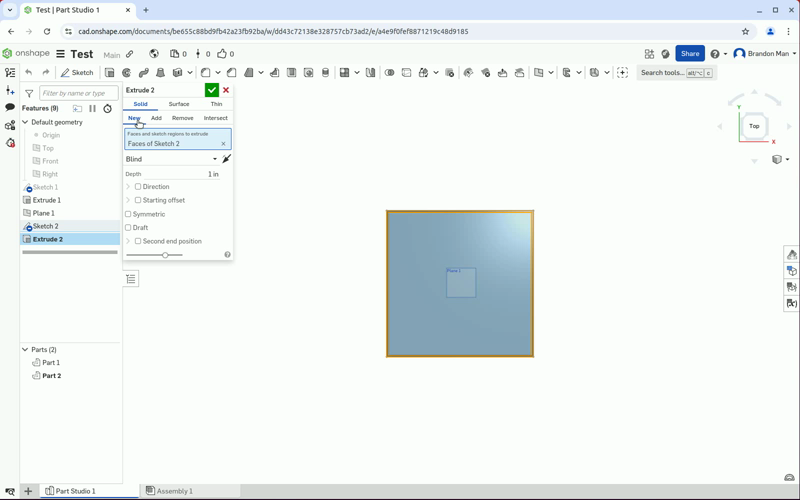
key(tab, 4)
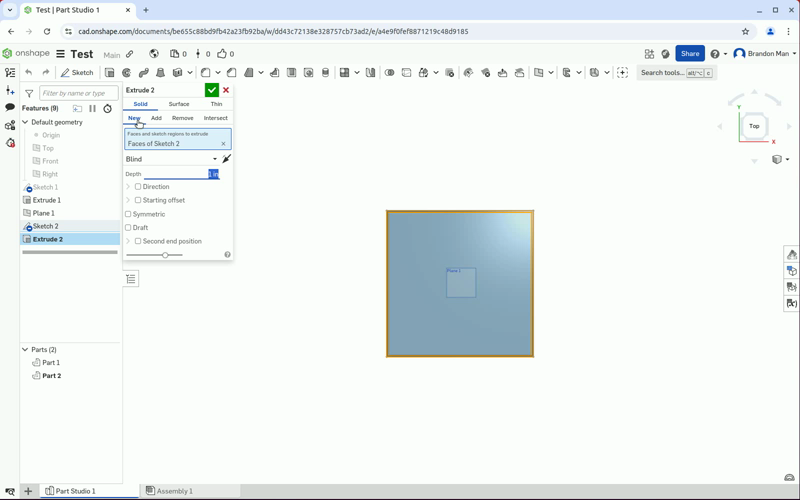
text(22.627)
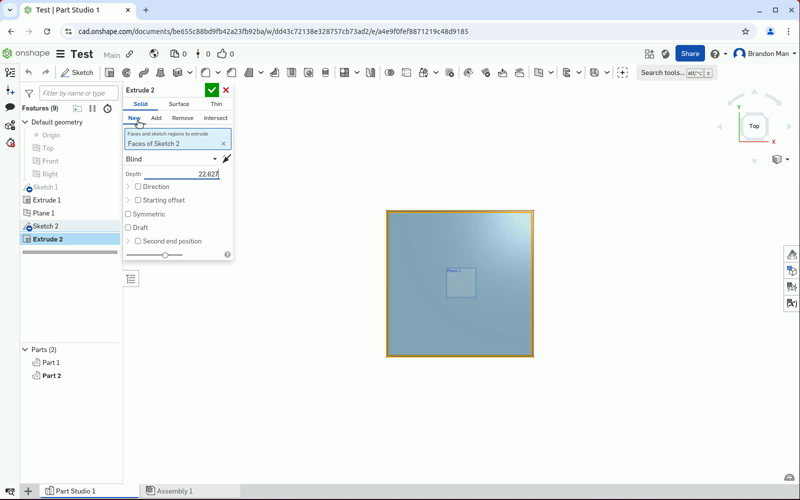
key(enter)
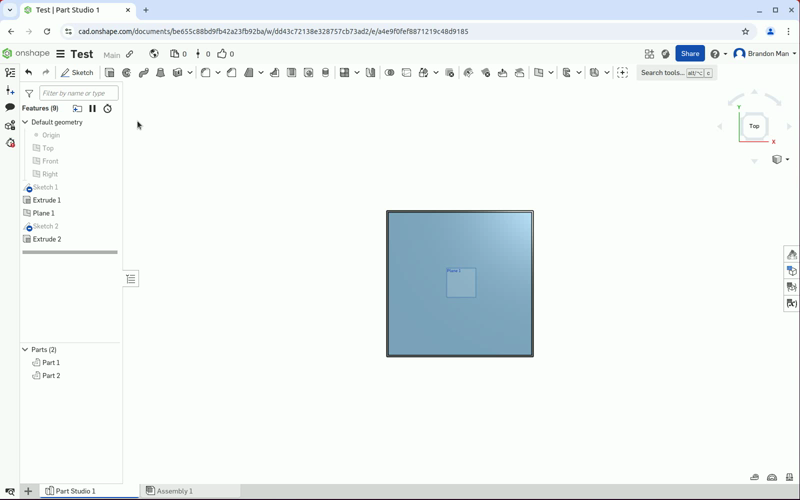
key(shift+h)
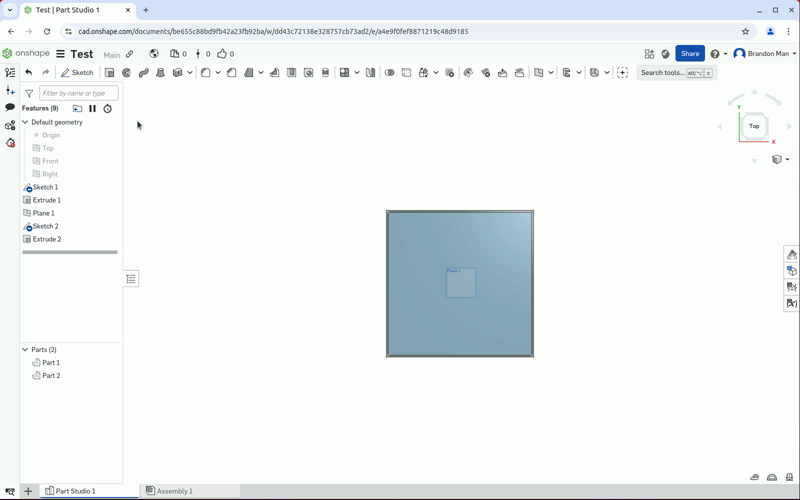
key(shift+h)
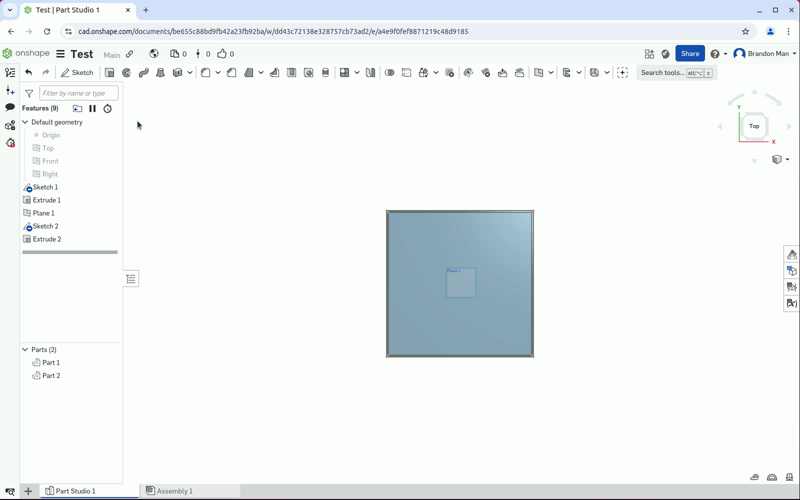
key(shift+7)
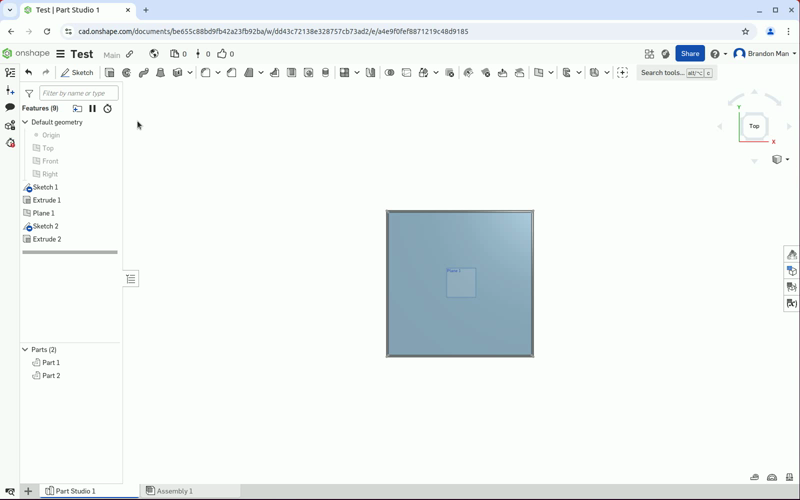
key(up, 3)
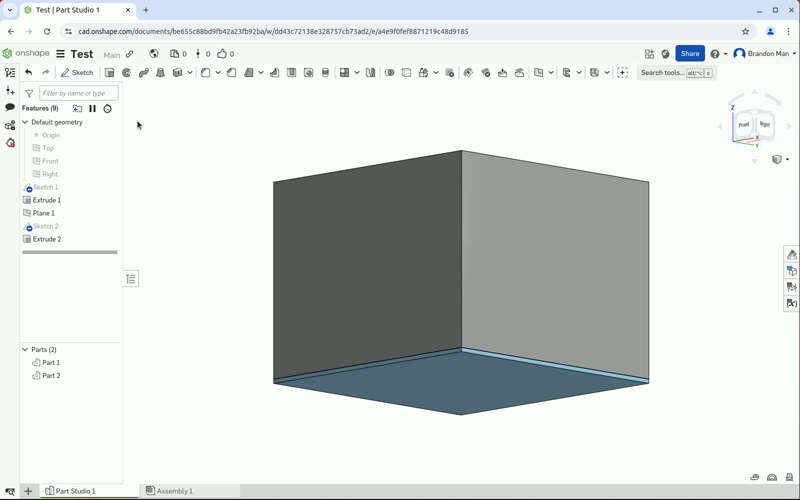
key(left, 3)
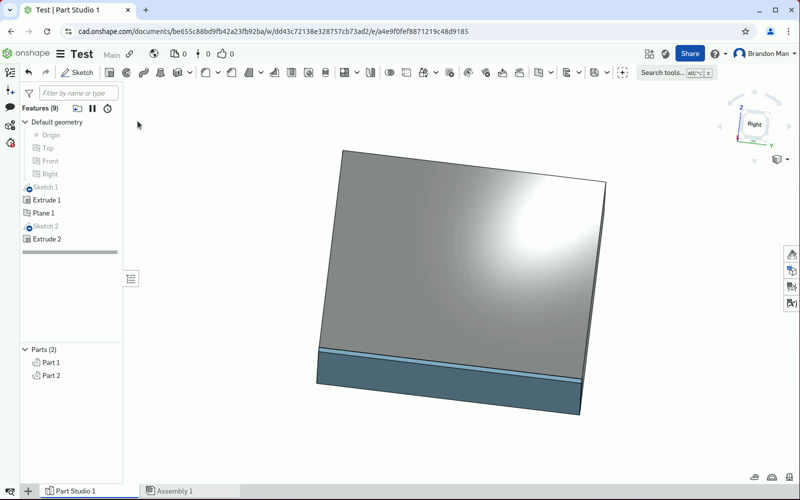
key(right, 3)
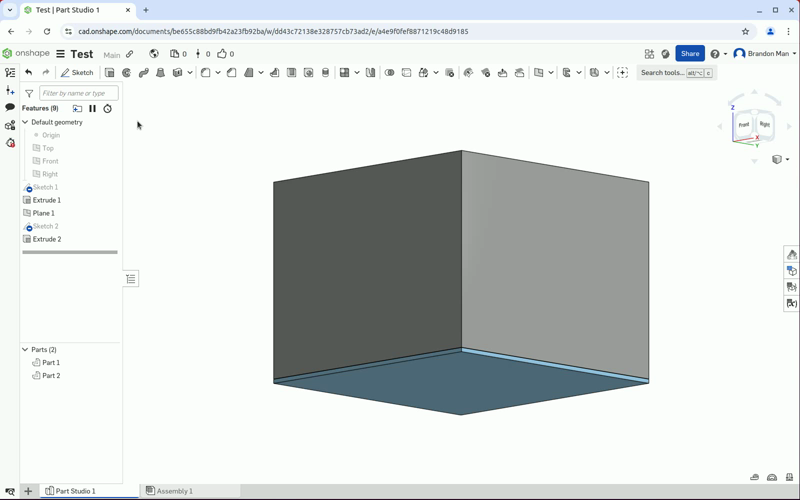
key(down, 3)
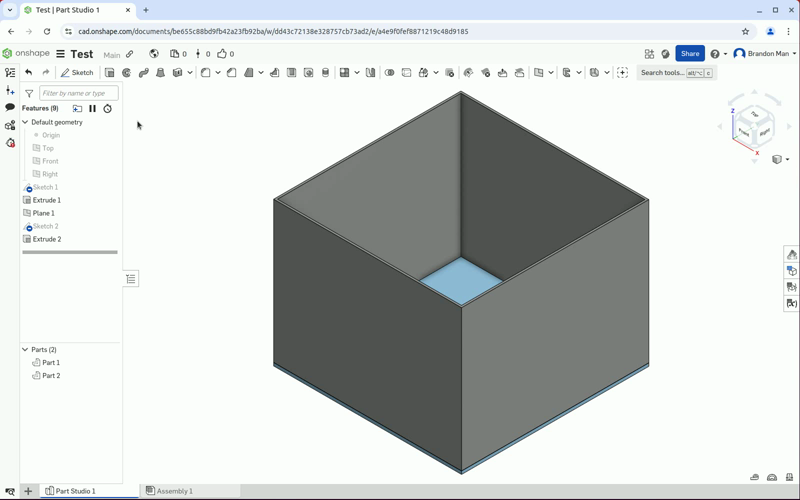
mouse_move(73, 189)
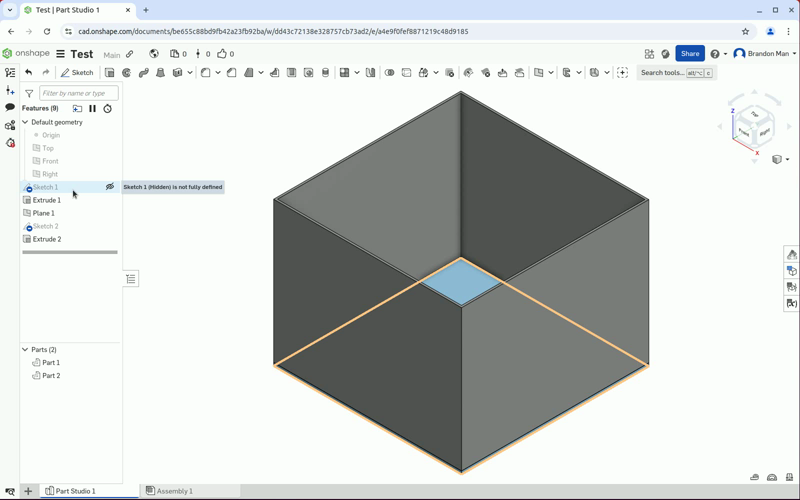
click(73, 189)